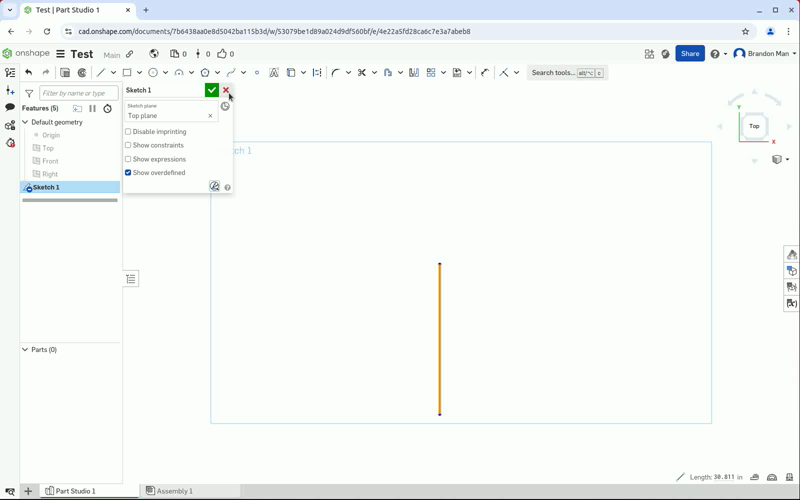
key(shift+h)
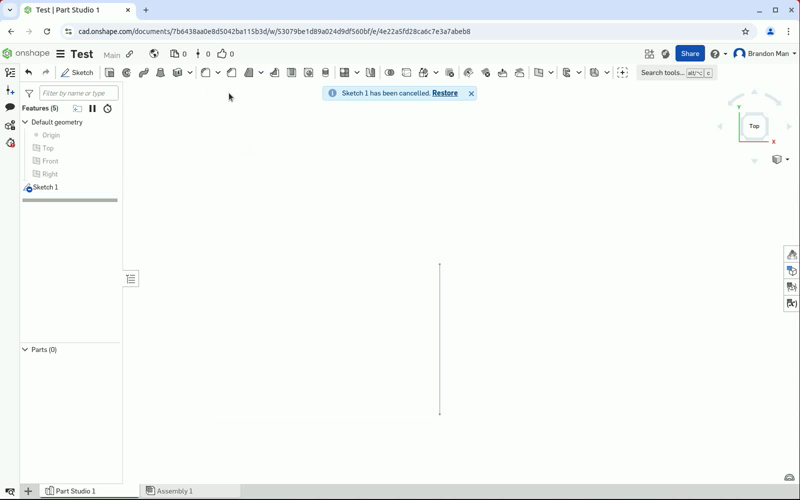
key(shift+s)
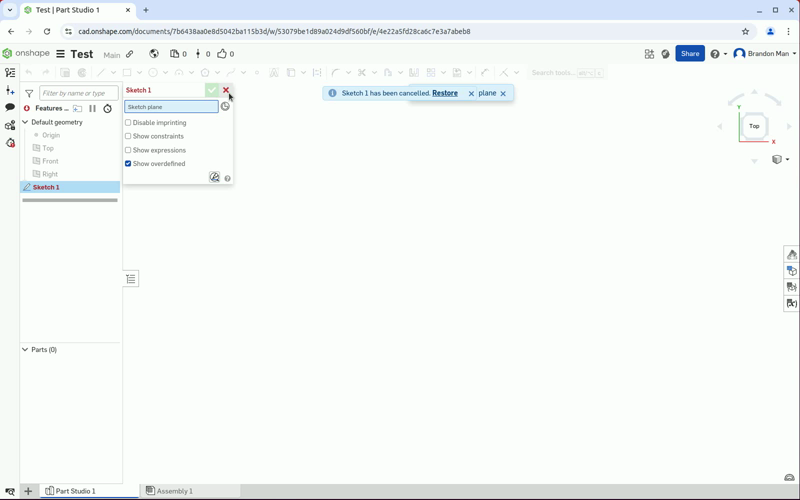
mouse_move(73, 150)
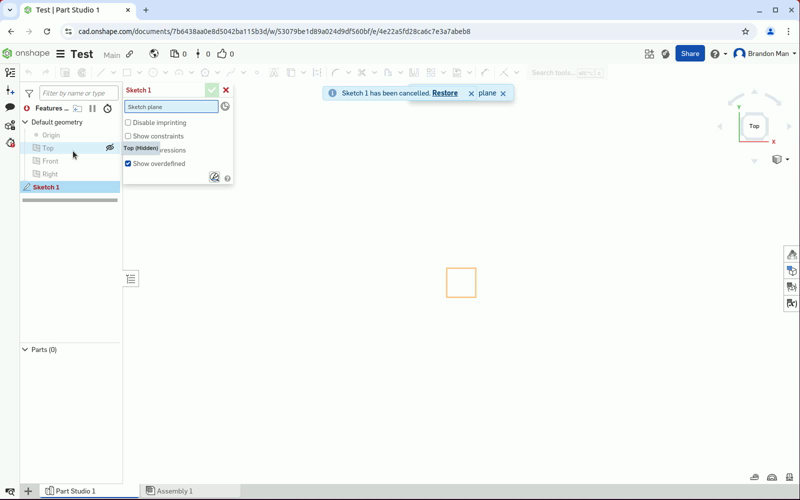
click(73, 150)
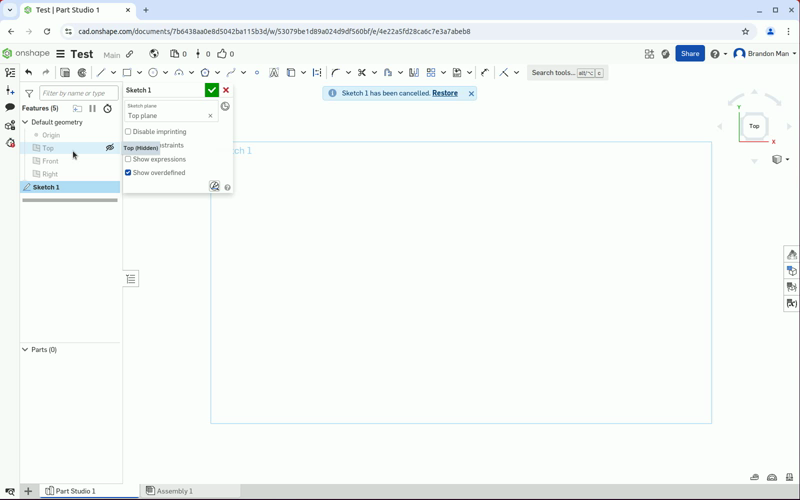
mouse_move(73, 352)
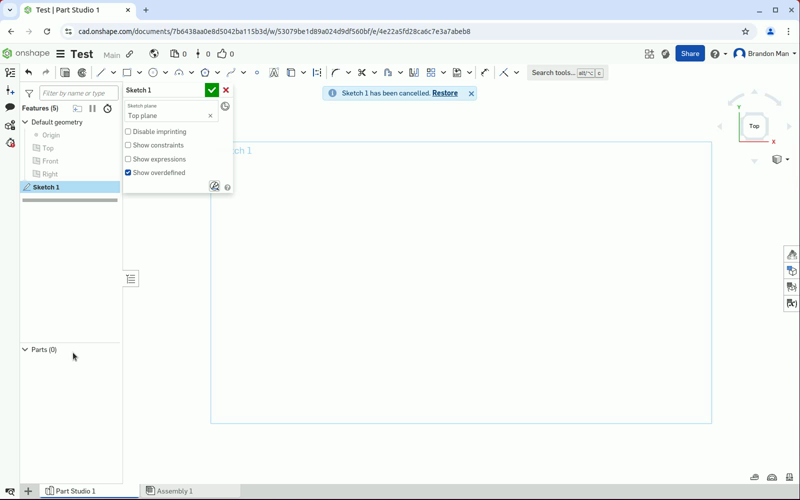
key(y)
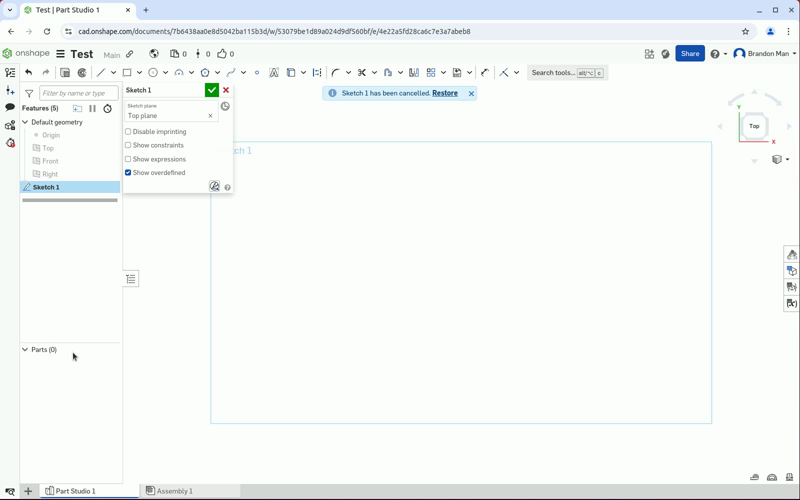
key(c)
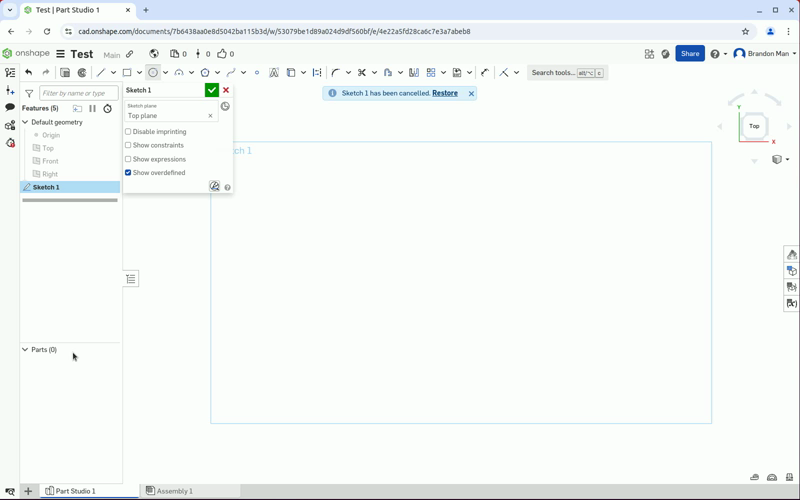
key_down(shift)
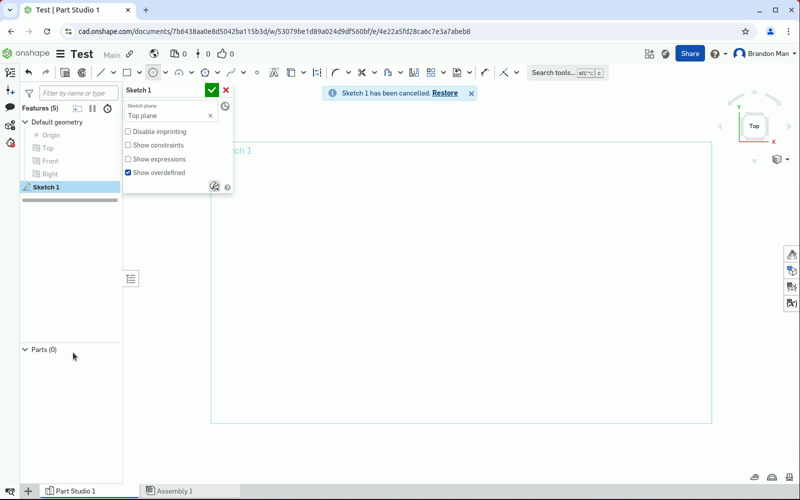
mouse_move(461, 282)
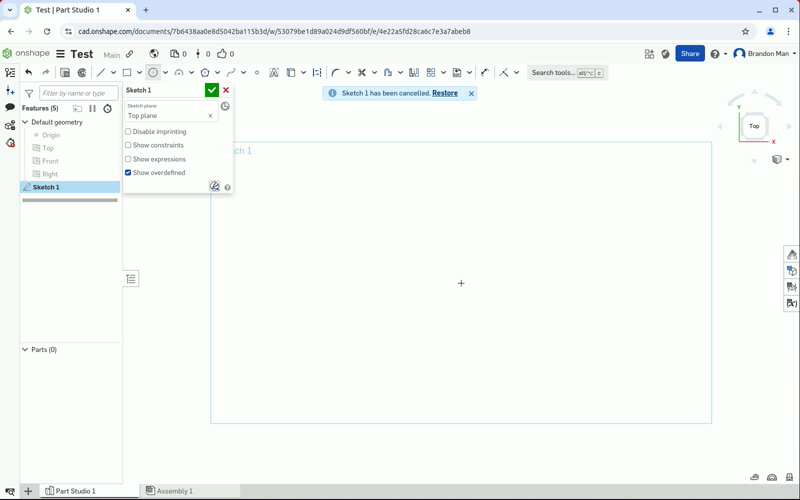
click(461, 282)
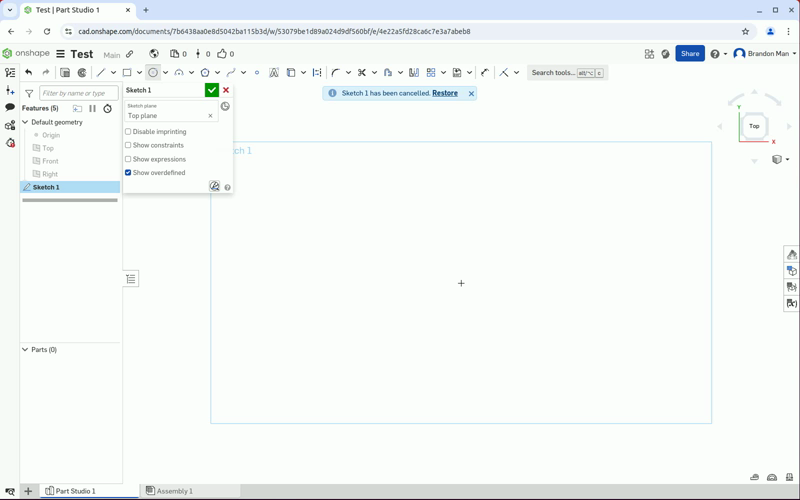
key_up(shift)
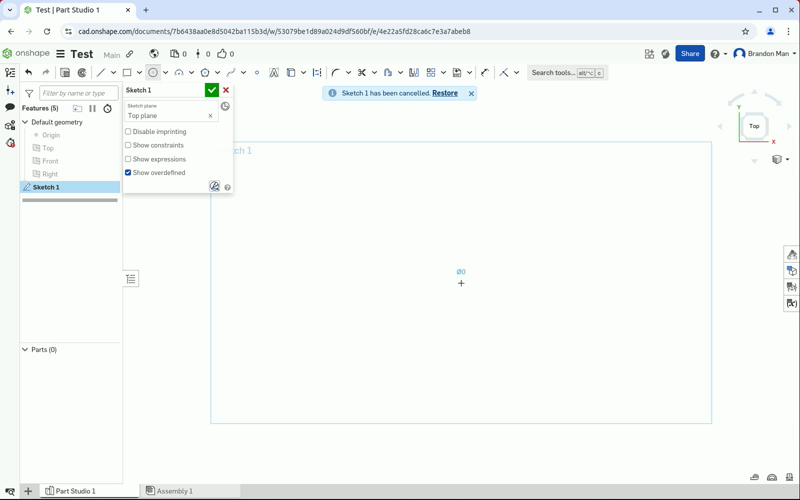
mouse_move(574, 282)
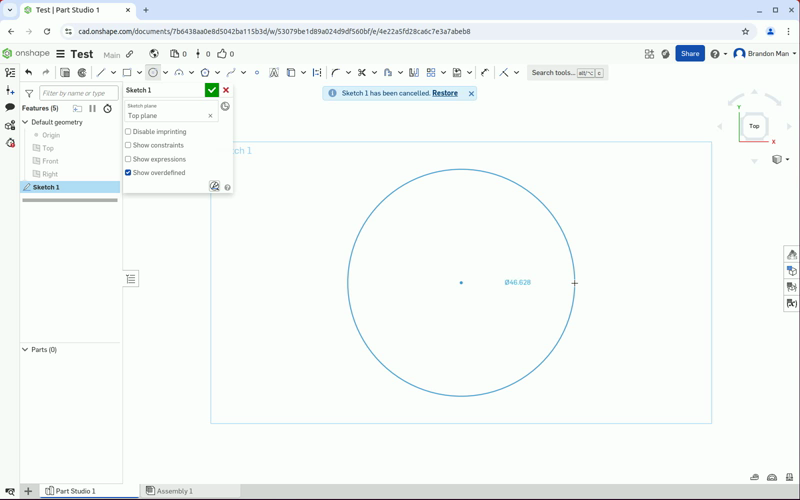
click(574, 282)
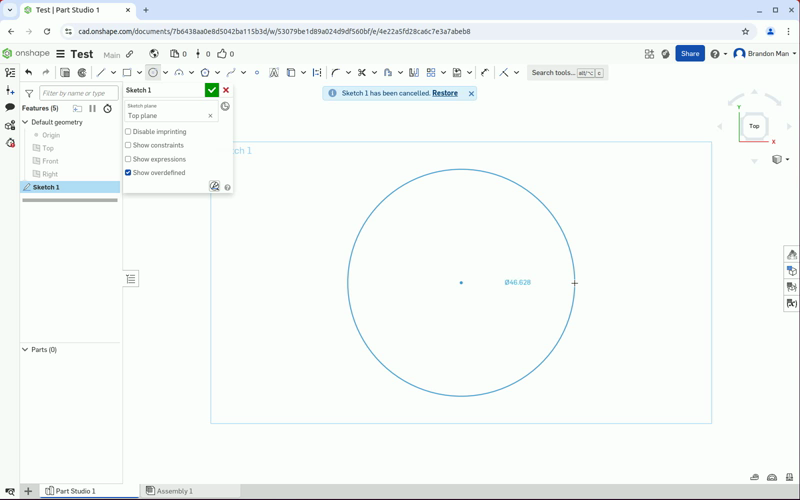
key(esc)
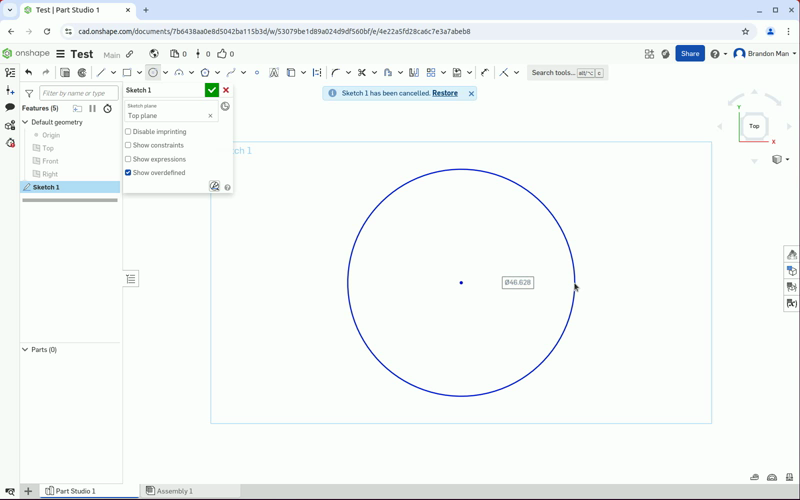
key(c)
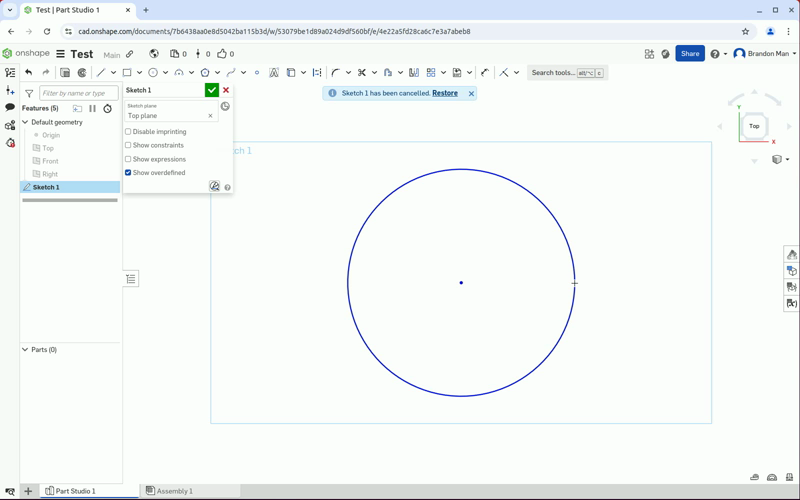
key_down(shift)
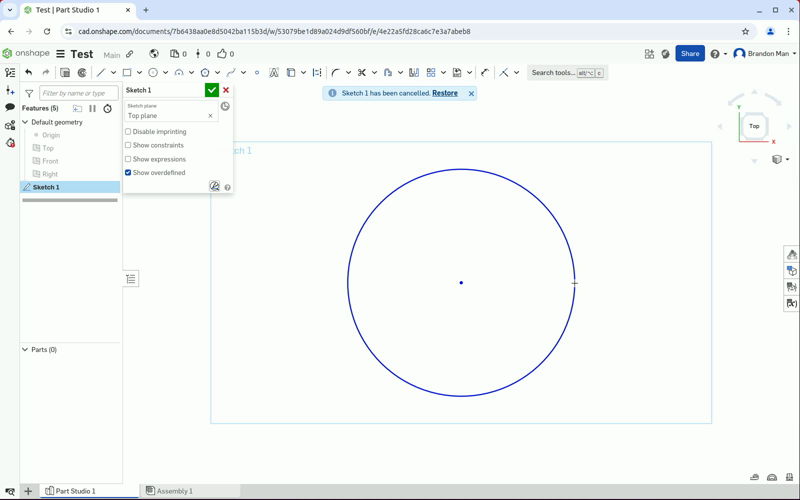
mouse_move(461, 282)
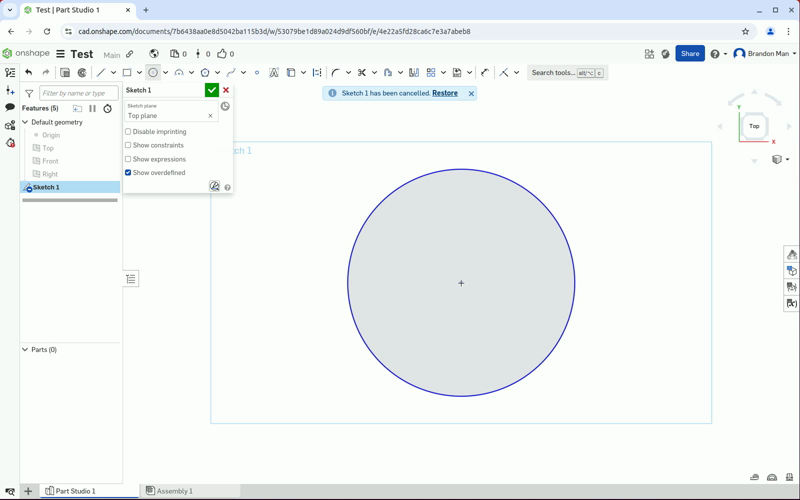
click(461, 282)
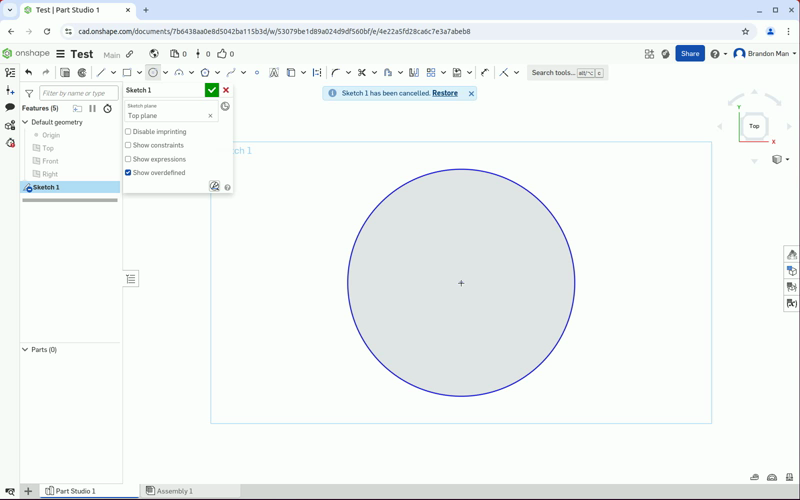
key_up(shift)
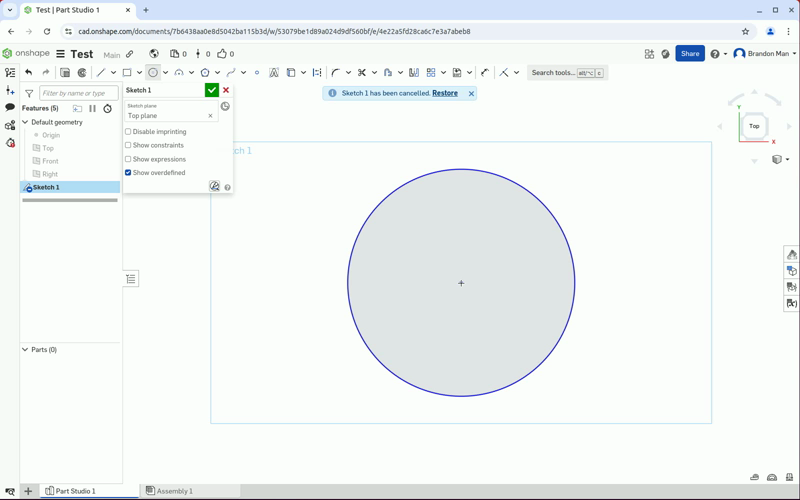
mouse_move(529, 282)
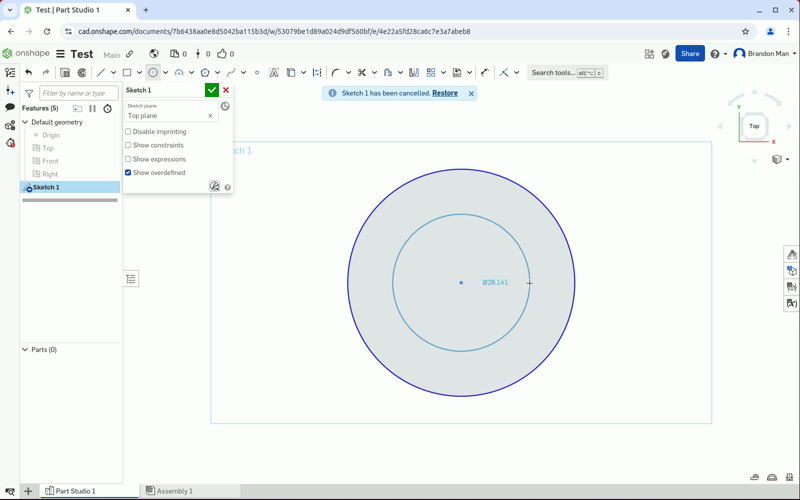
click(529, 282)
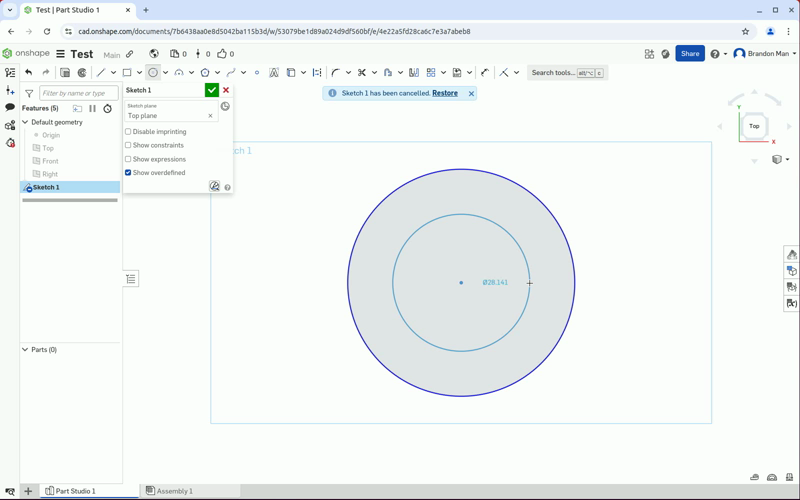
key(esc)
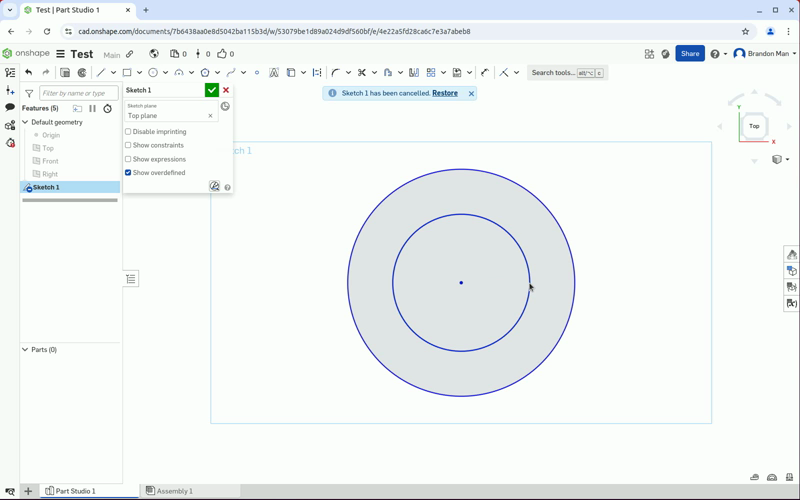
mouse_move(370, 294)
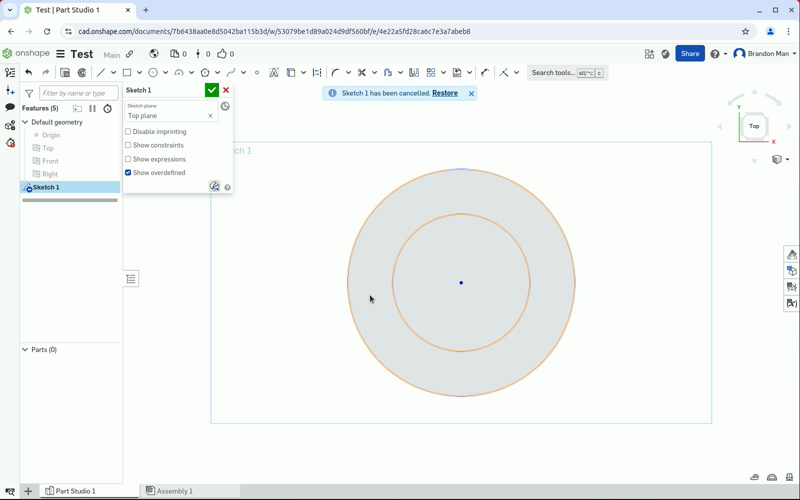
click(370, 294)
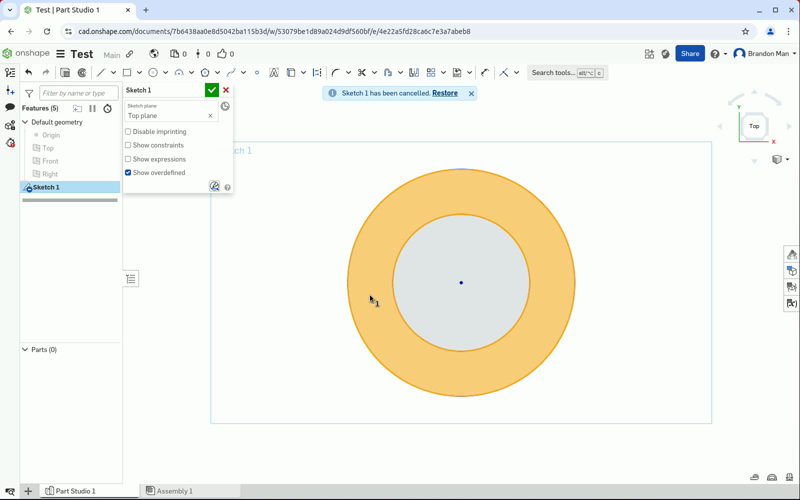
mouse_move(73, 352)
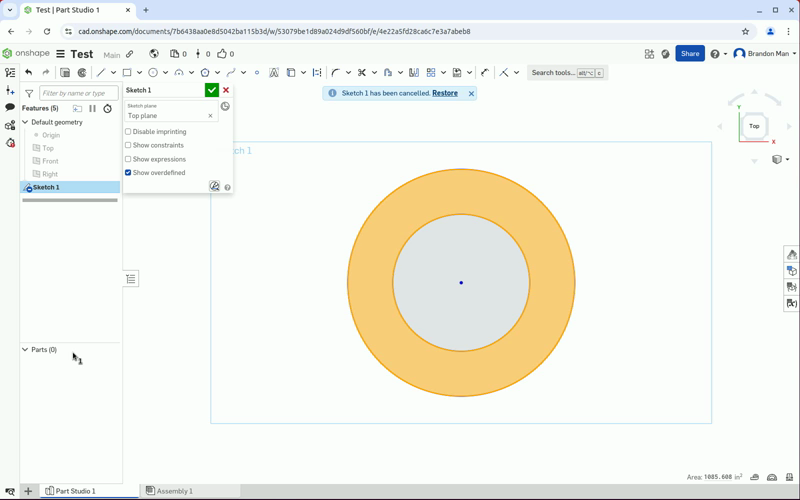
key(shift+y)
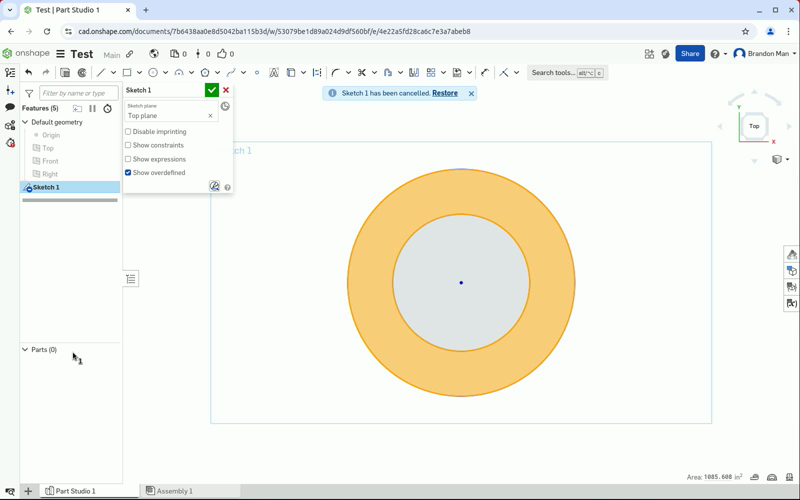
key(shift+e)
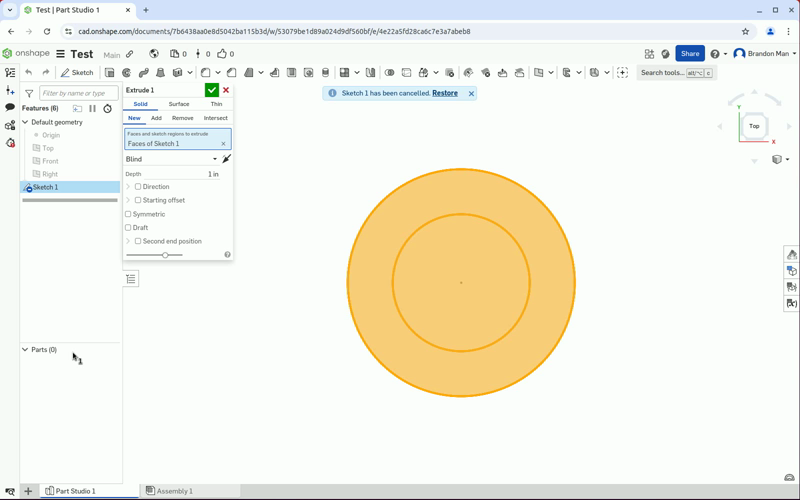
mouse_move(143, 106)
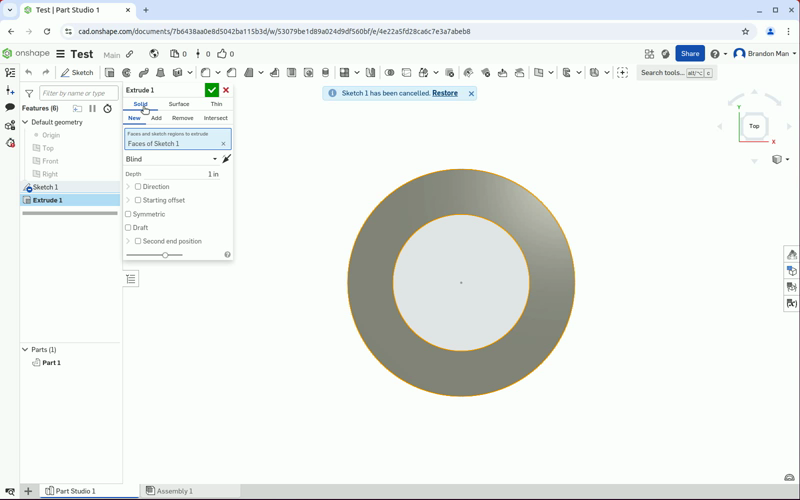
click(143, 106)
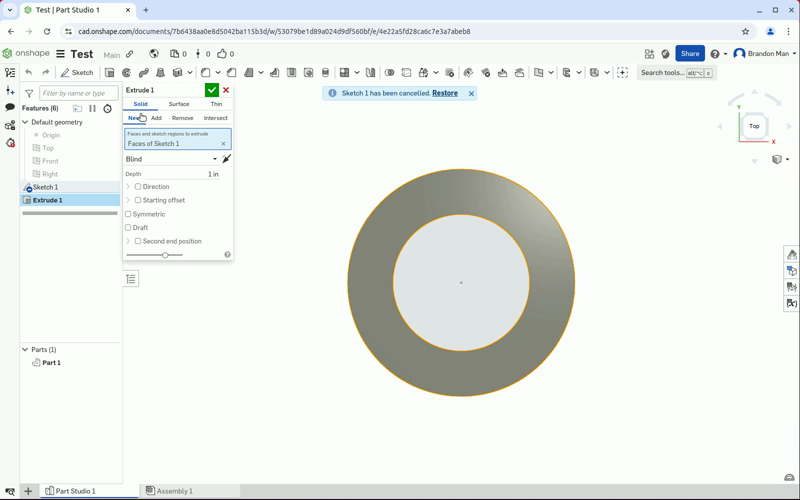
mouse_move(137, 120)
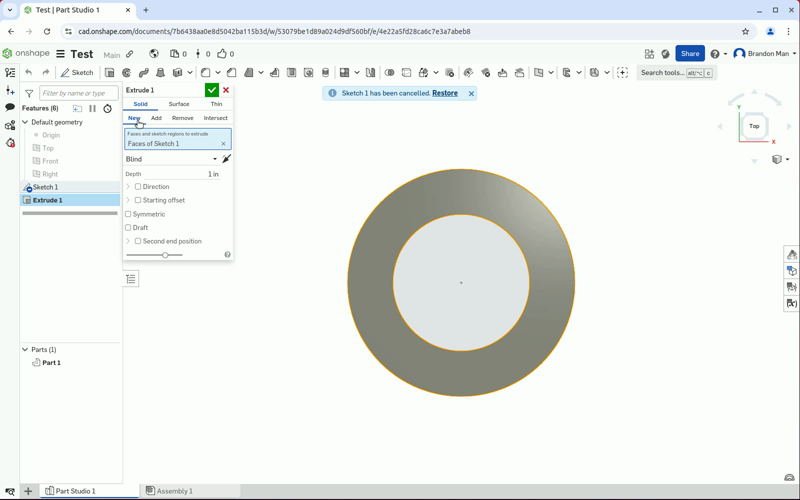
click(137, 120)
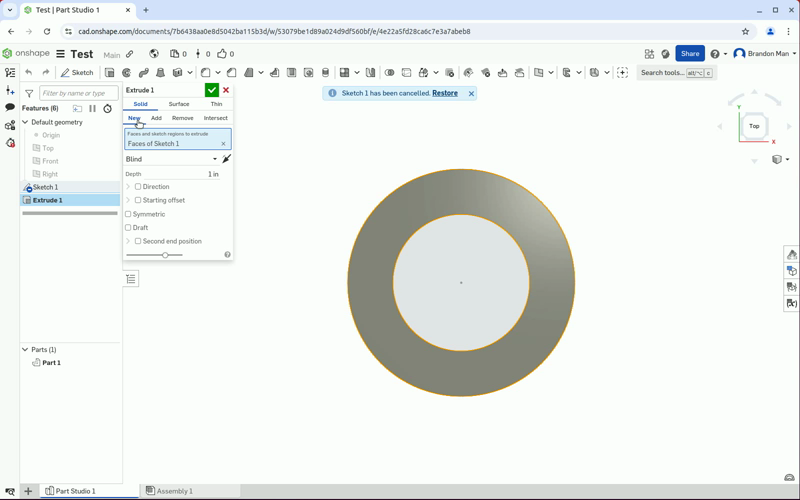
key(tab, 4)
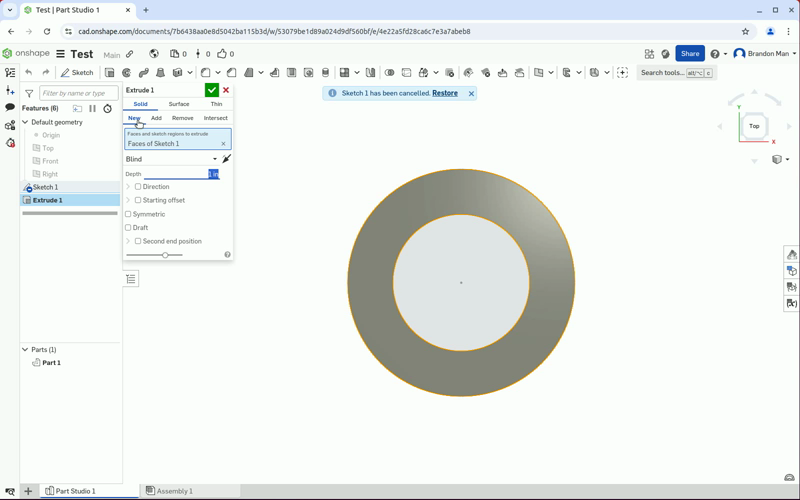
text(1.685)
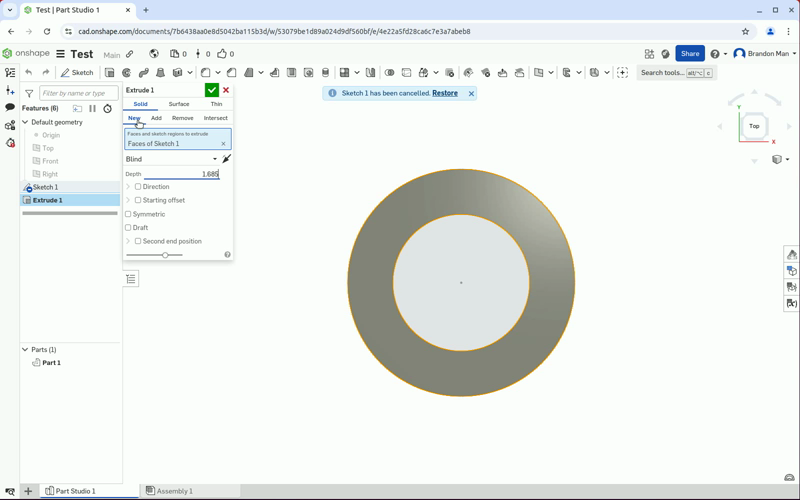
key(enter)
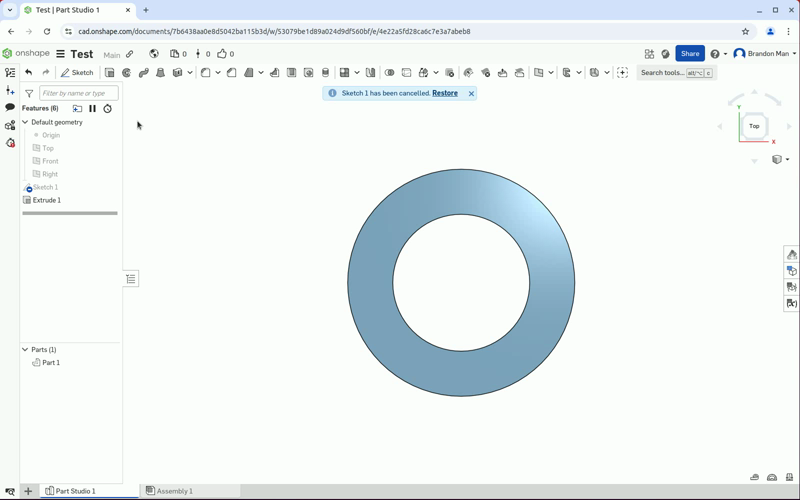
key(shift+h)
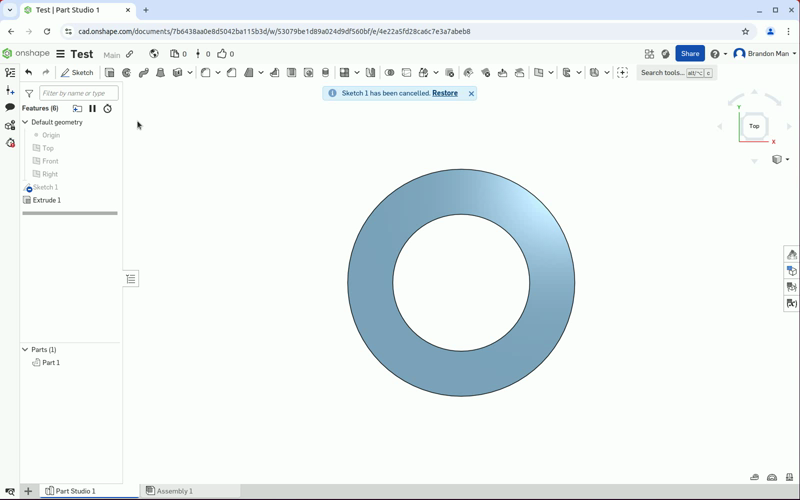
key(shift+h)
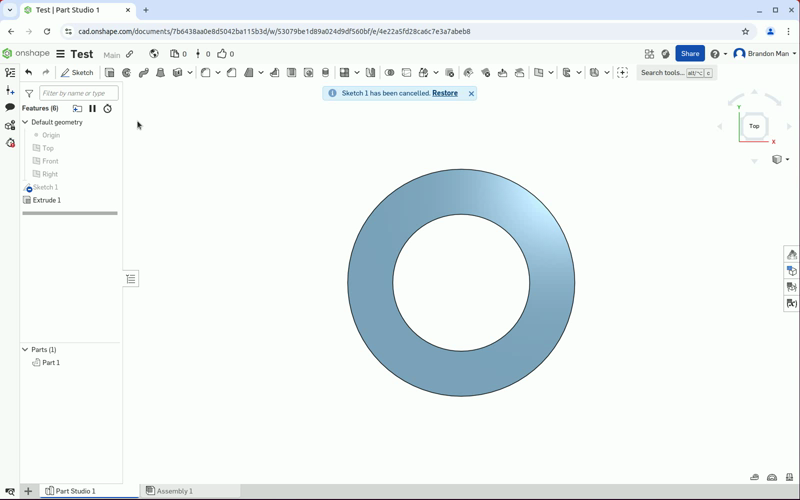
mouse_move(73, 189)
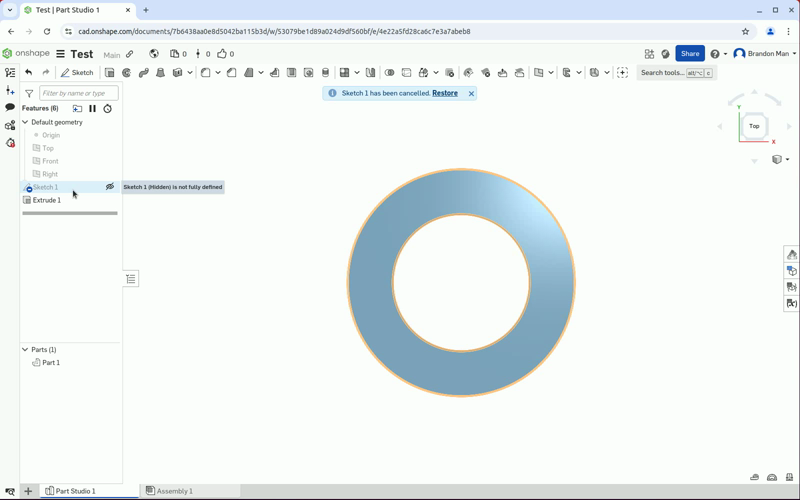
click(73, 189)
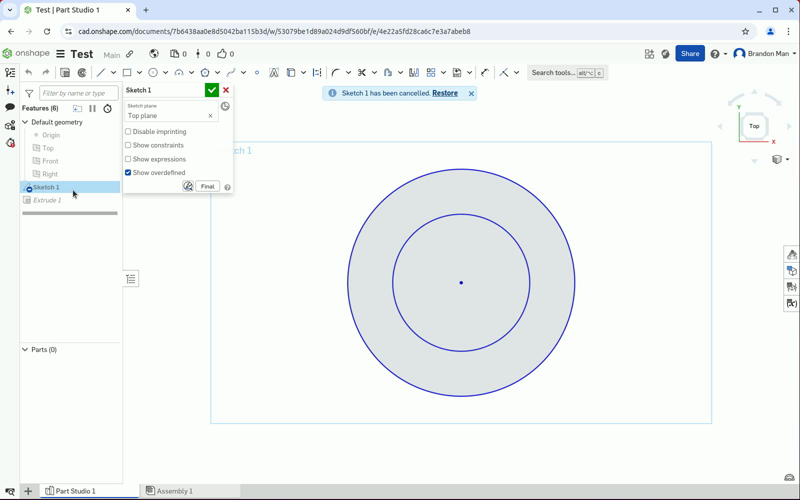
mouse_move(229, 92)
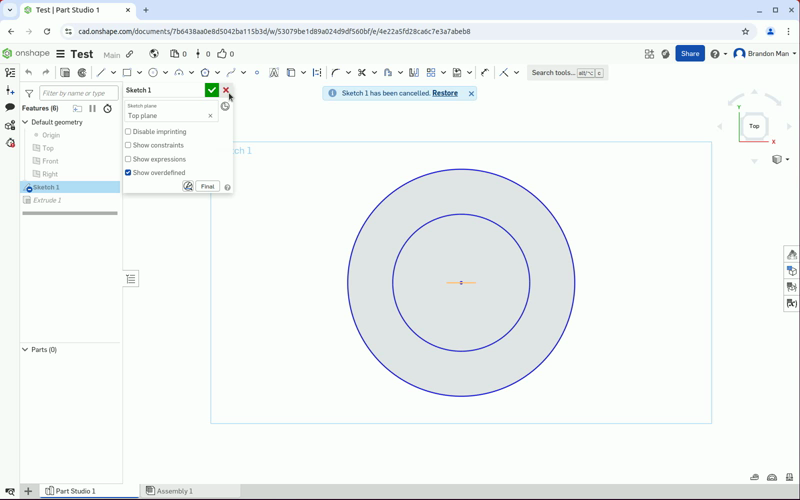
click(229, 92)
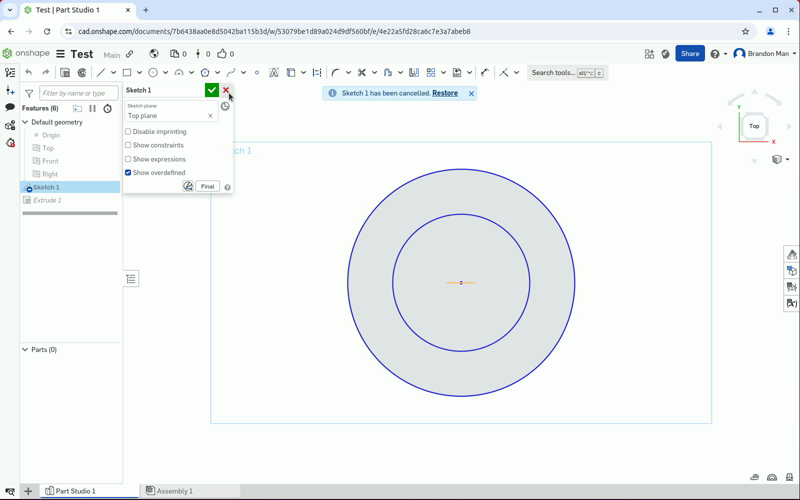
key(shift+s)
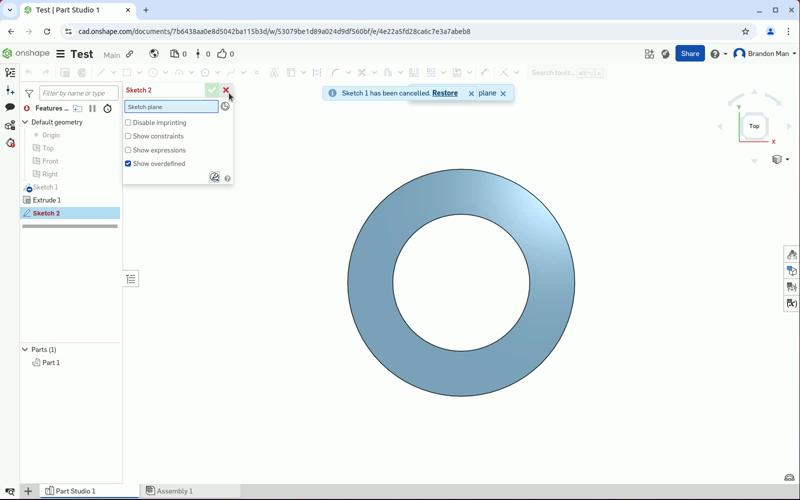
mouse_move(73, 150)
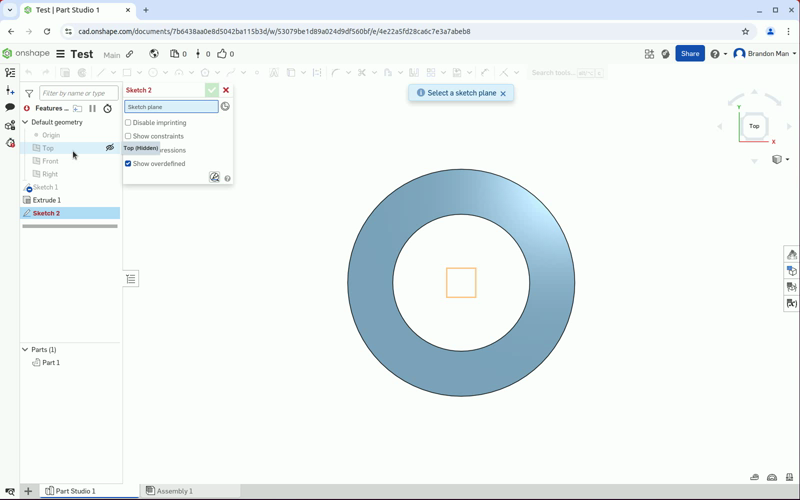
click(73, 150)
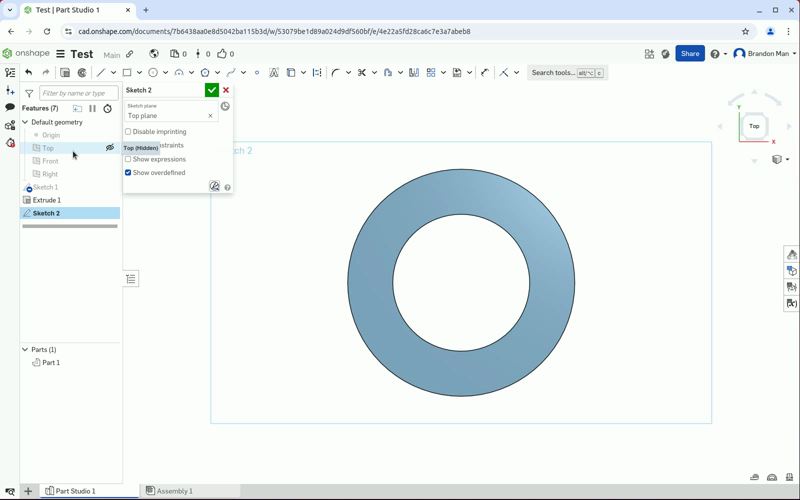
mouse_move(73, 352)
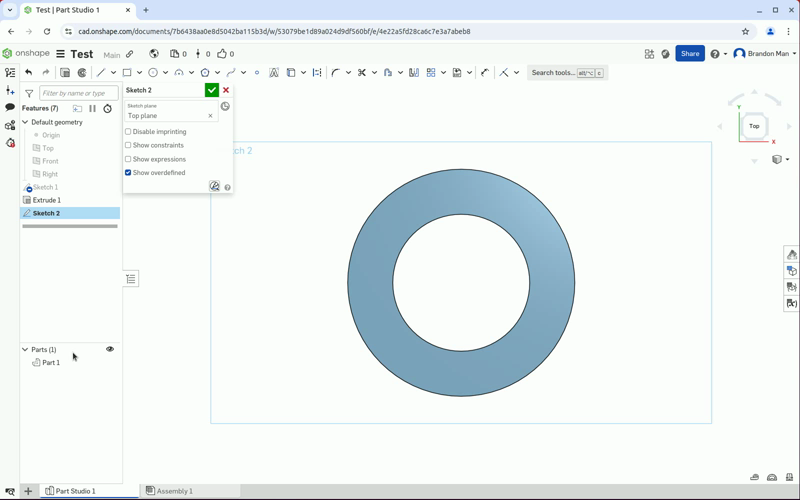
key(y)
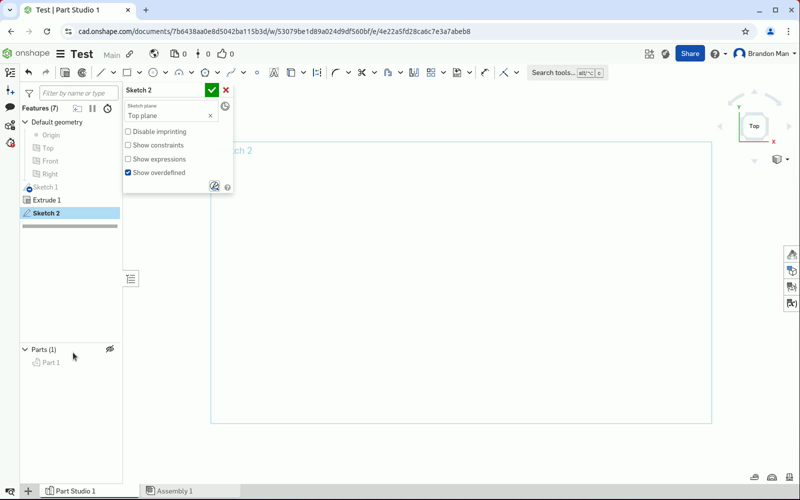
key(c)
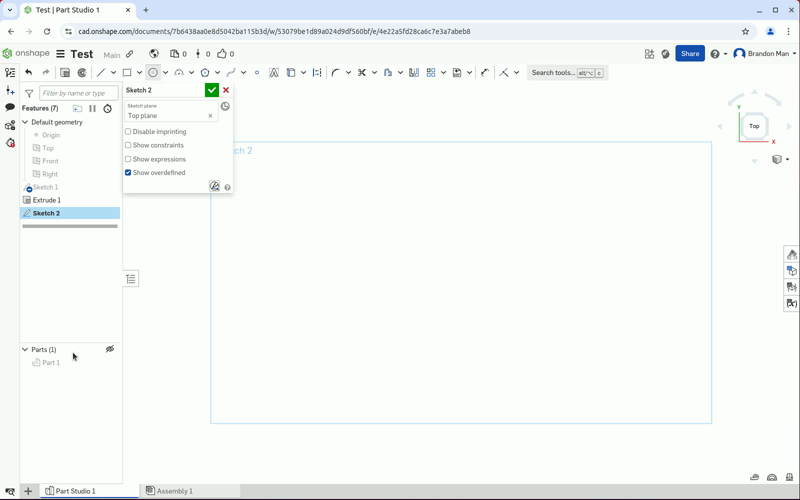
key_down(shift)
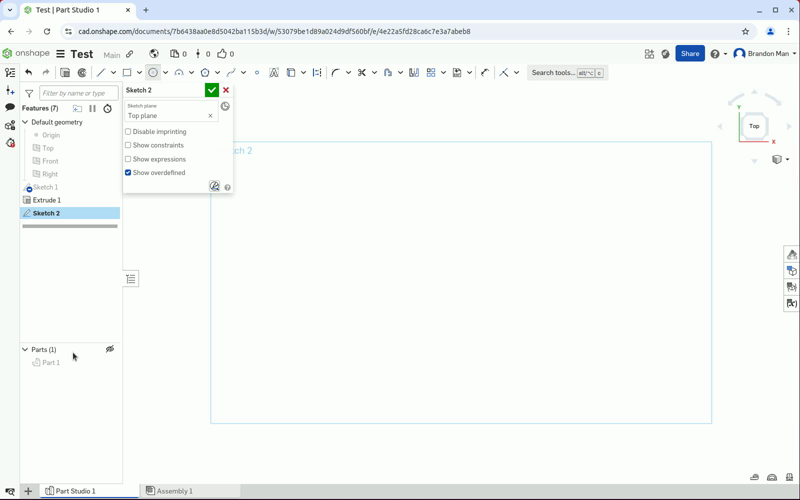
mouse_move(461, 282)
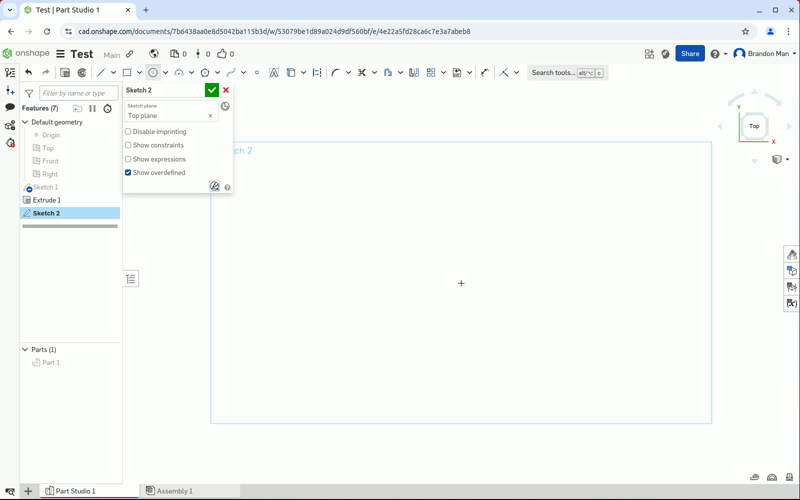
click(461, 282)
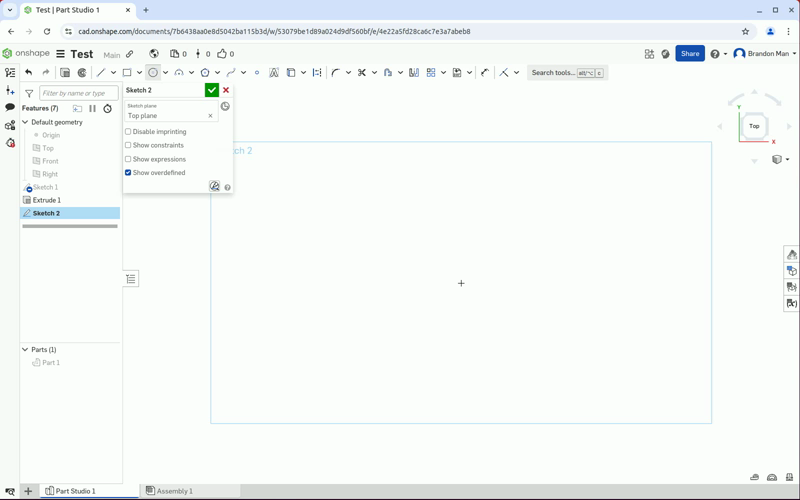
key_up(shift)
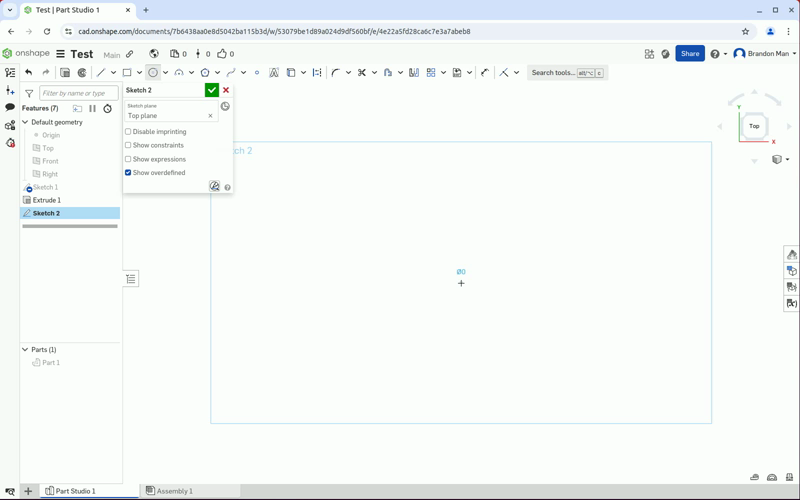
mouse_move(522, 282)
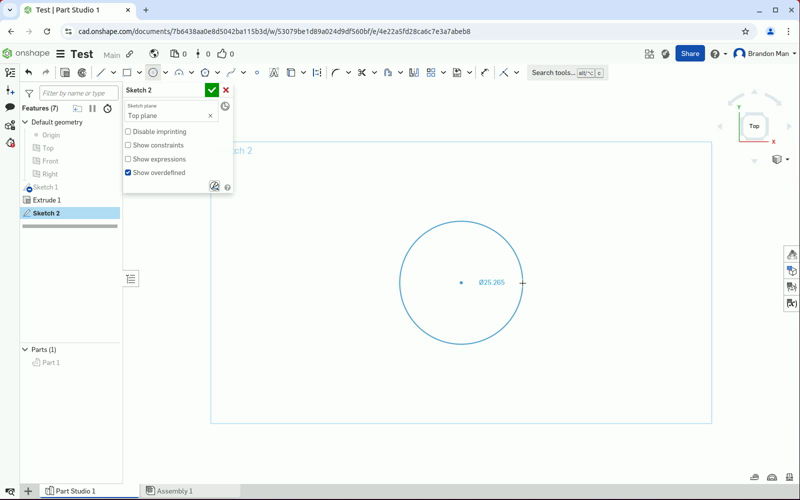
click(522, 282)
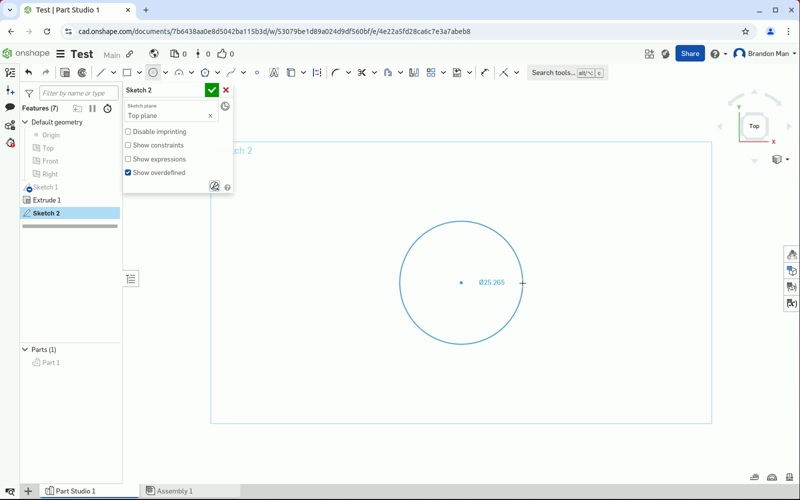
key(esc)
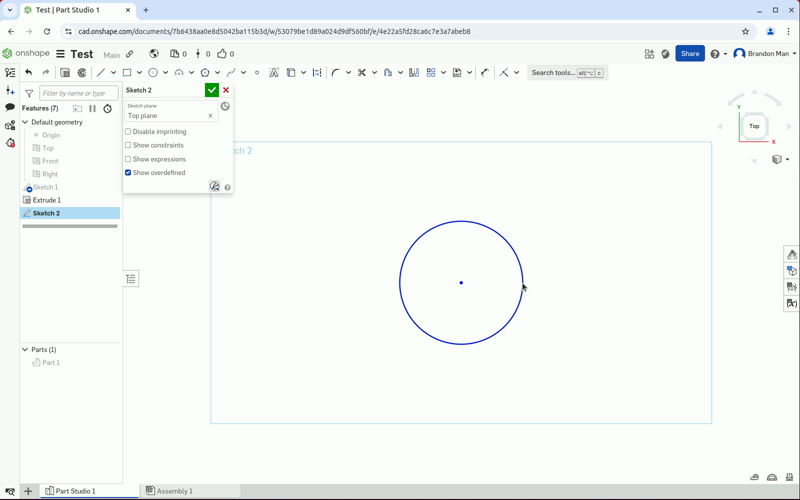
key(c)
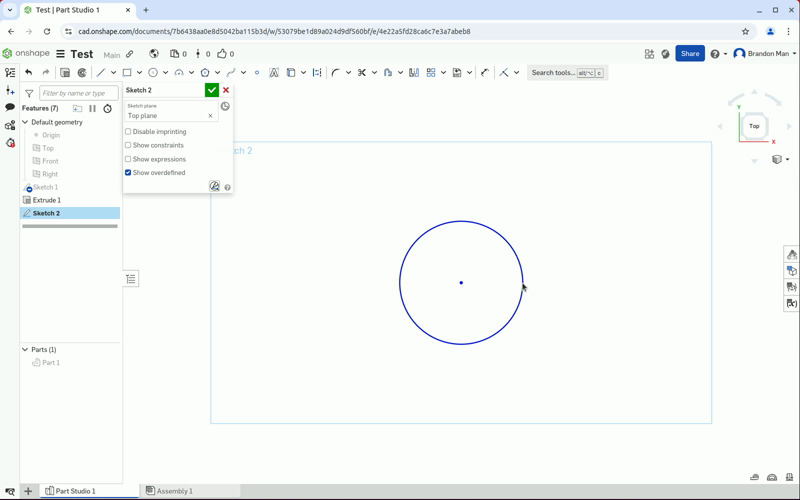
key_down(shift)
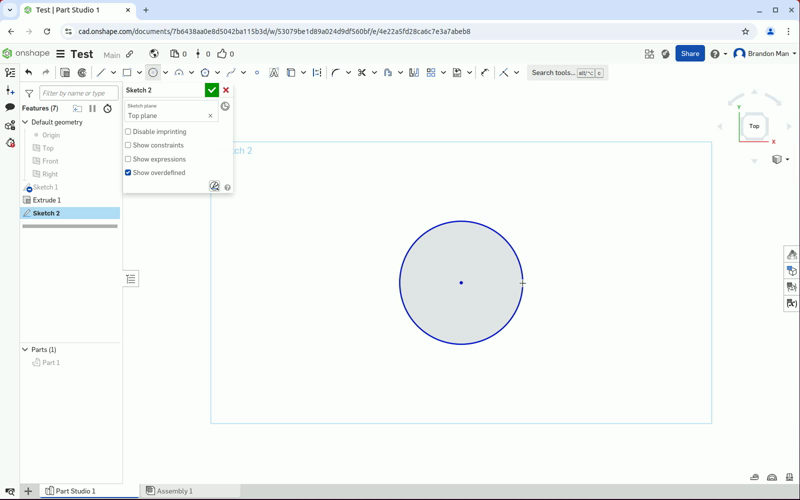
mouse_move(461, 282)
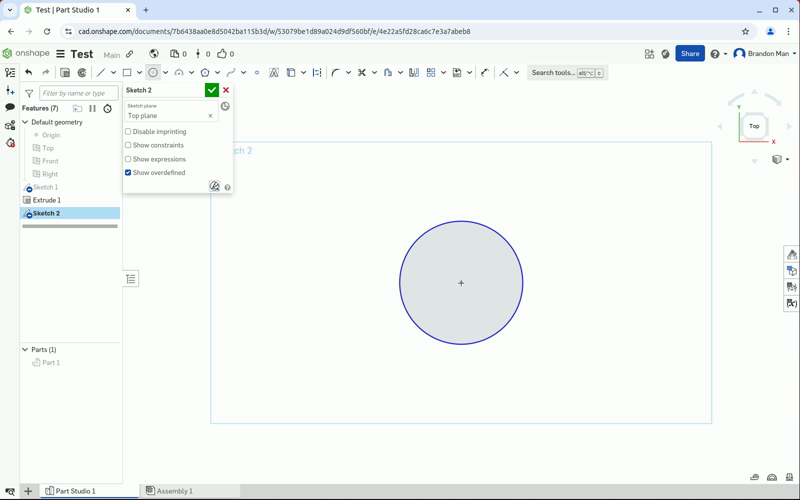
click(461, 282)
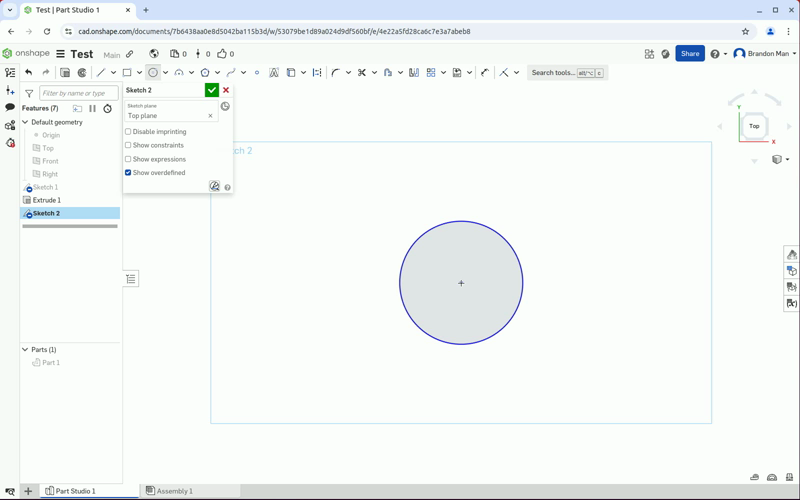
key_up(shift)
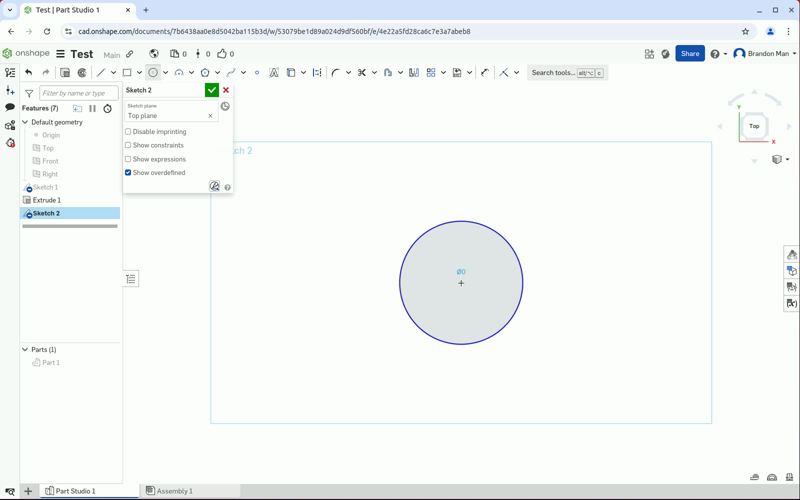
mouse_move(467, 282)
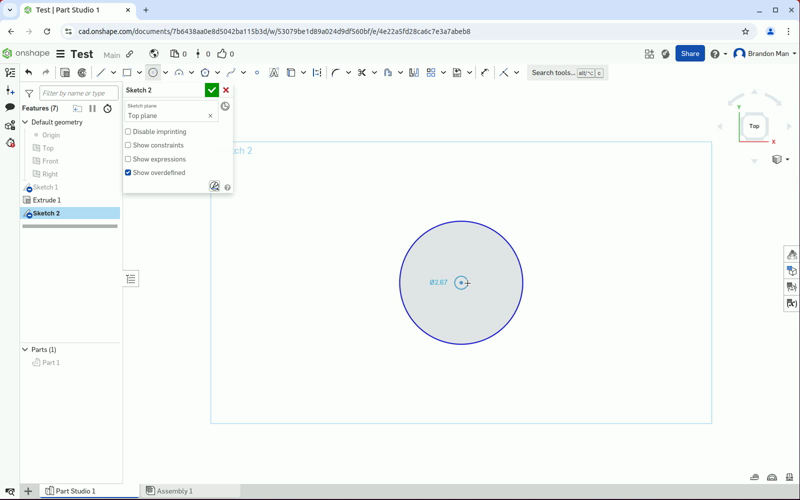
click(467, 282)
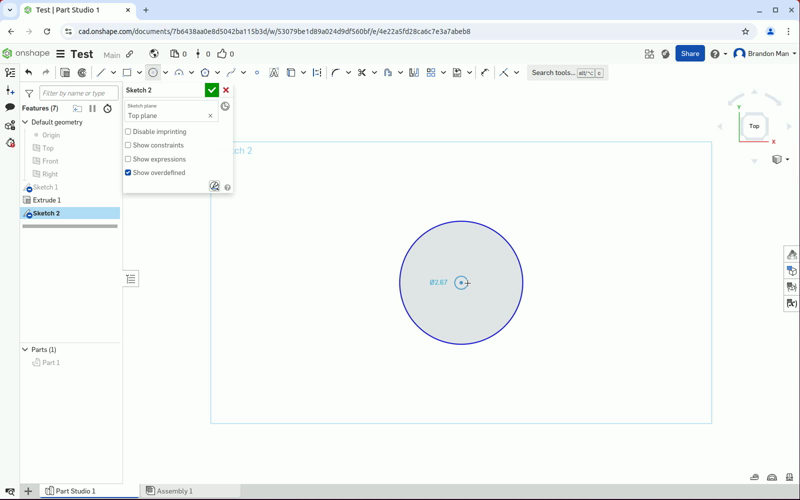
key(esc)
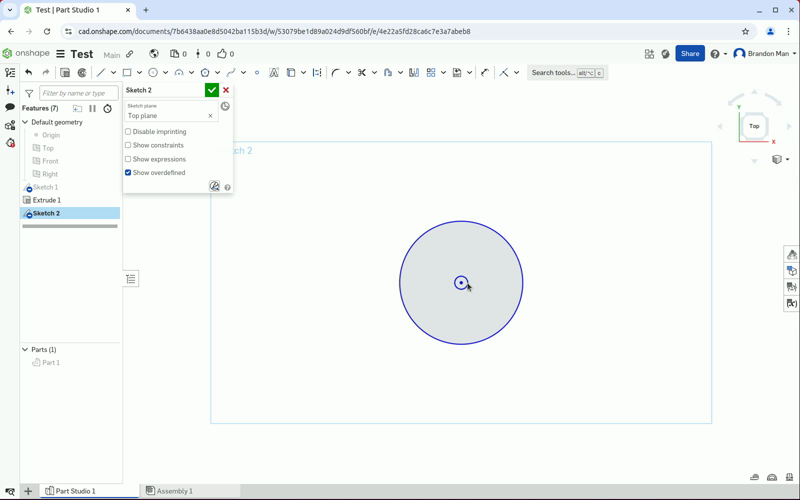
mouse_move(466, 260)
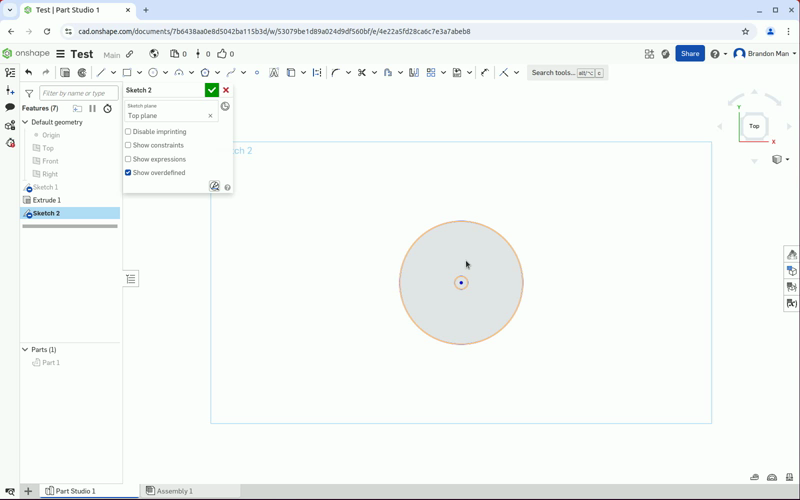
click(466, 260)
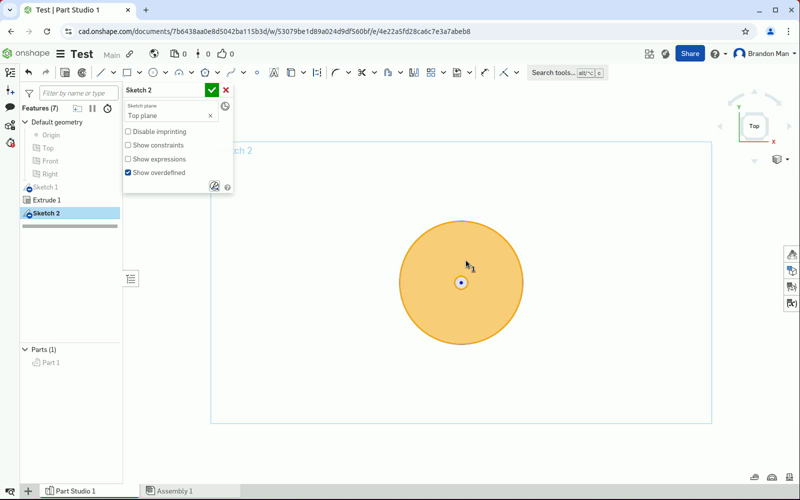
mouse_move(73, 352)
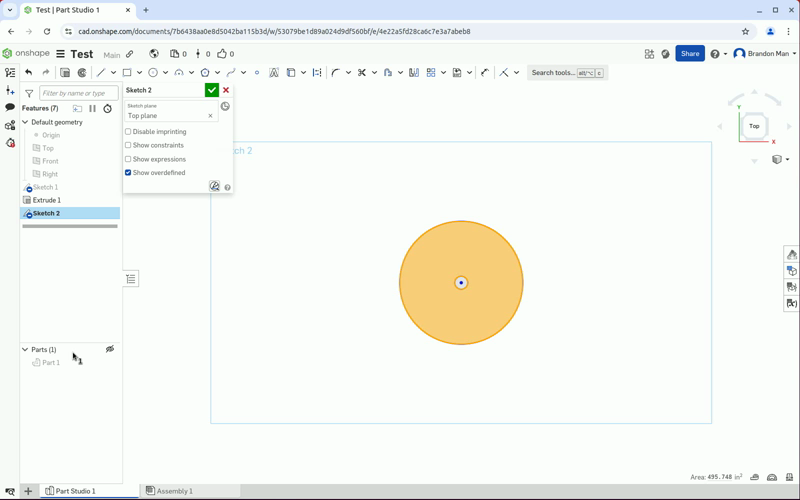
key(shift+y)
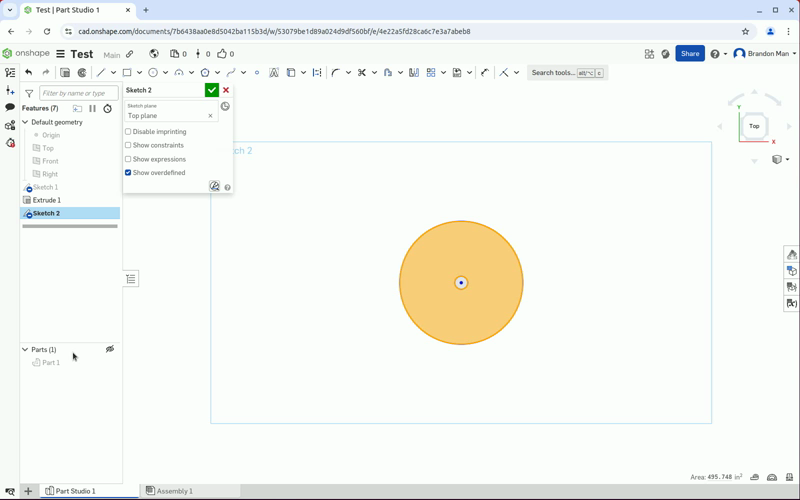
key(shift+e)
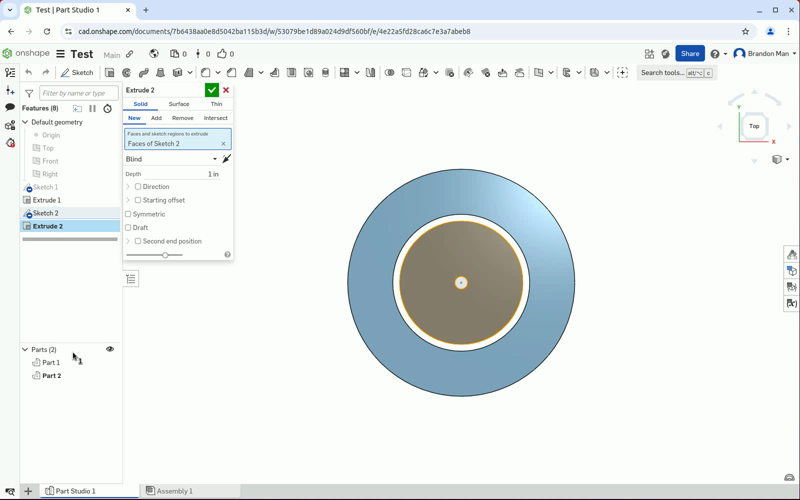
mouse_move(143, 106)
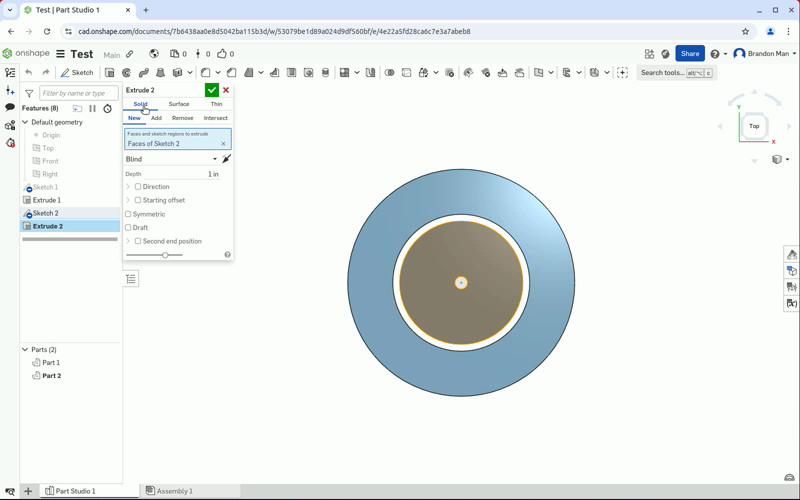
click(143, 106)
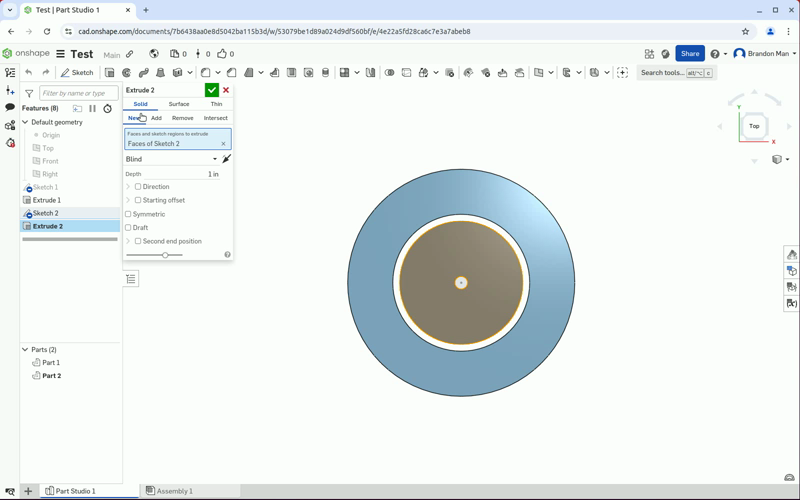
mouse_move(137, 120)
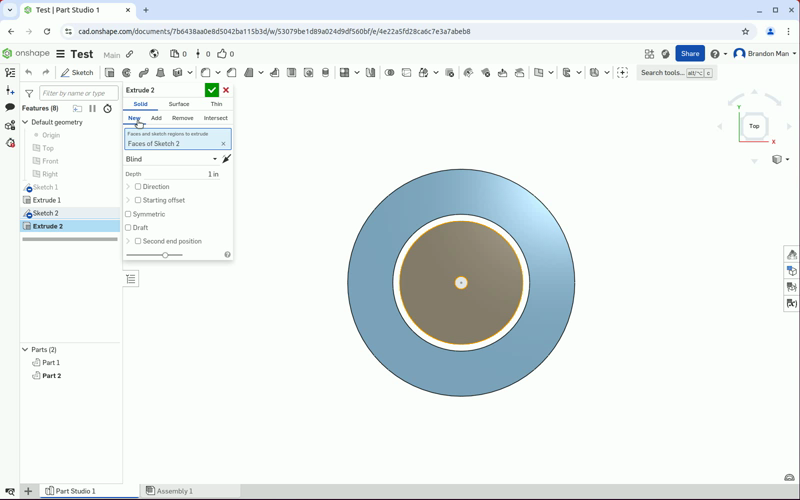
click(137, 120)
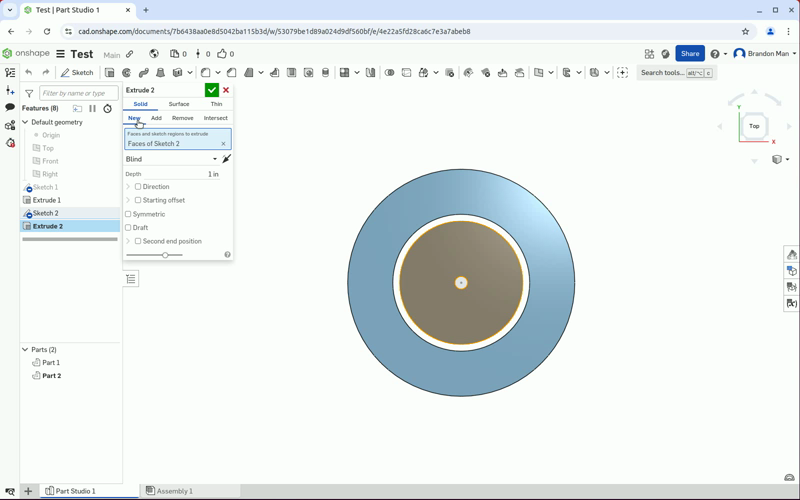
key(tab, 4)
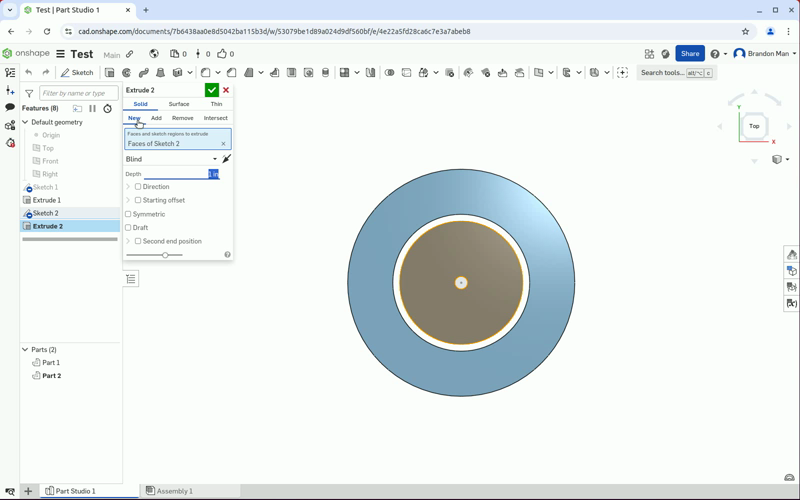
text(1.685)
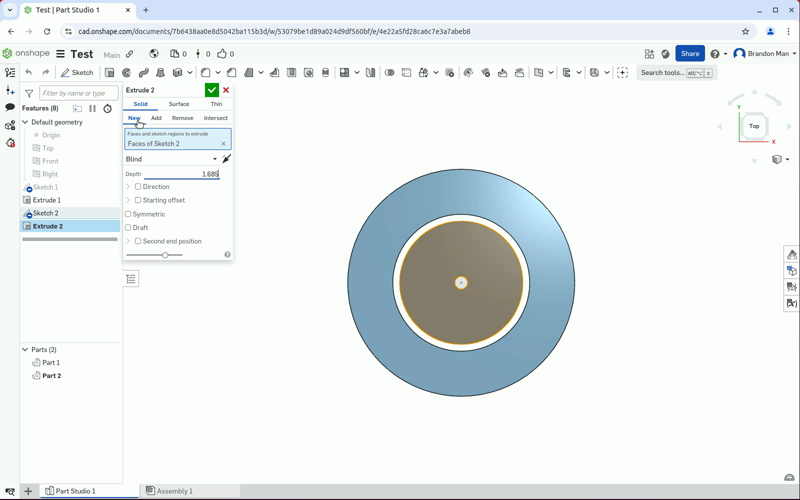
key(enter)
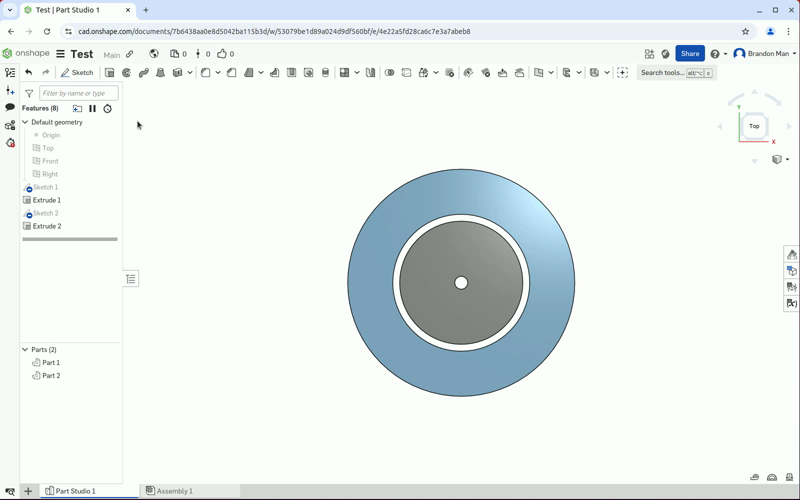
key(shift+h)
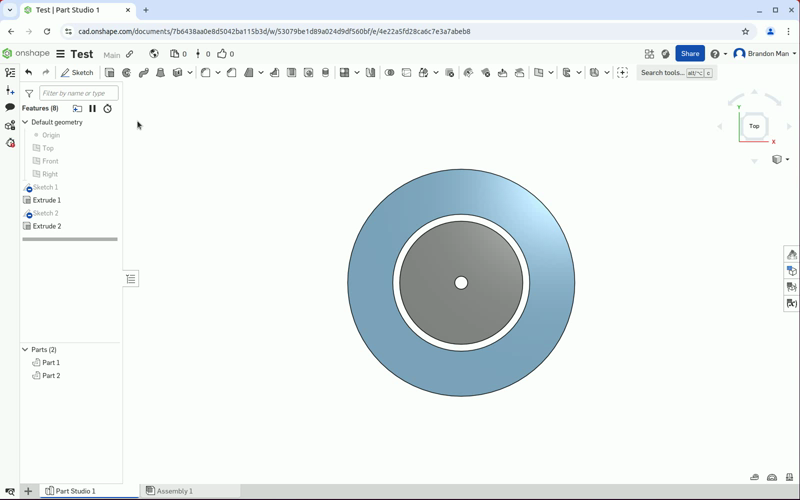
key(shift+h)
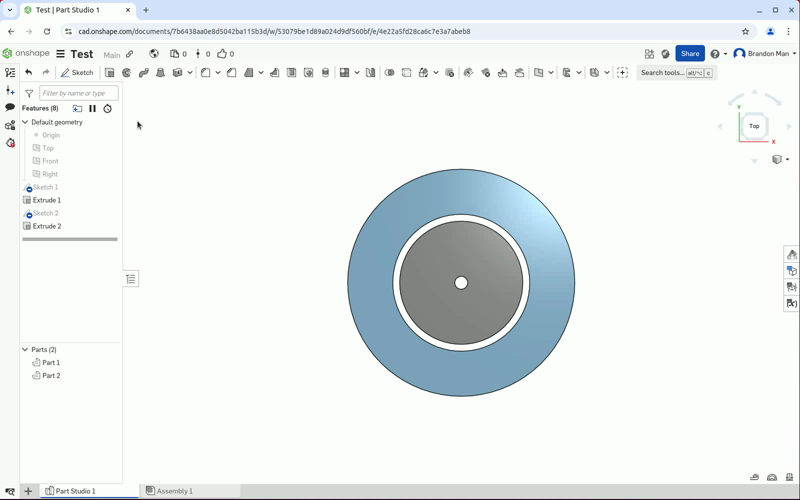
mouse_move(73, 189)
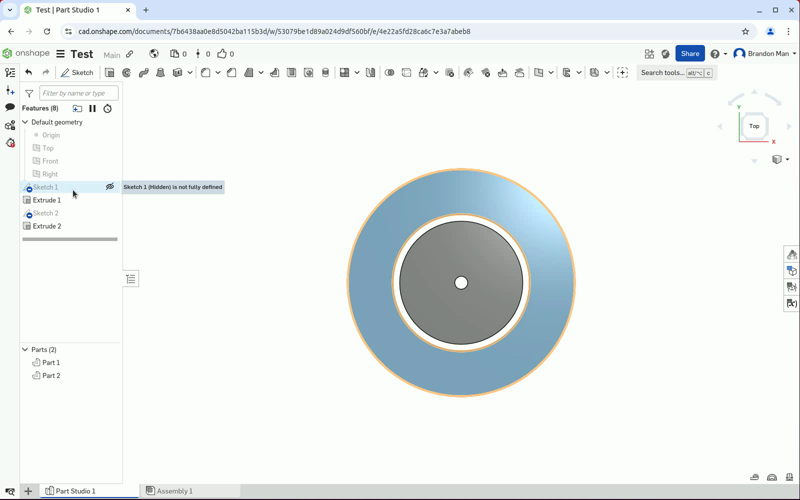
click(73, 189)
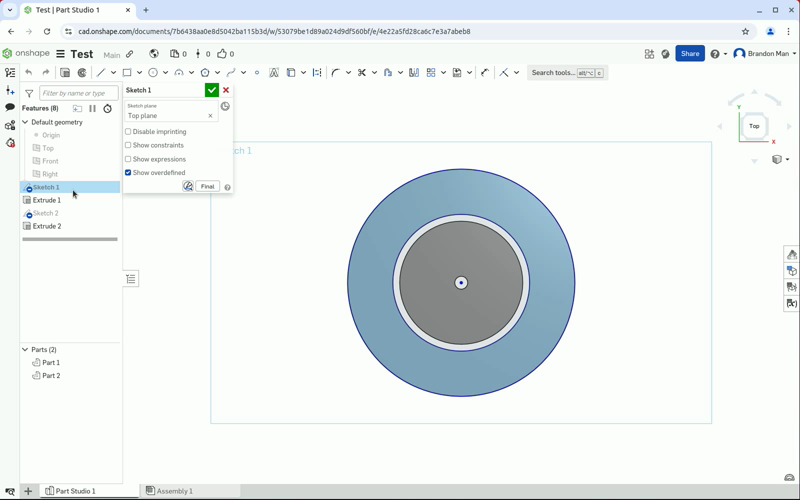
mouse_move(229, 92)
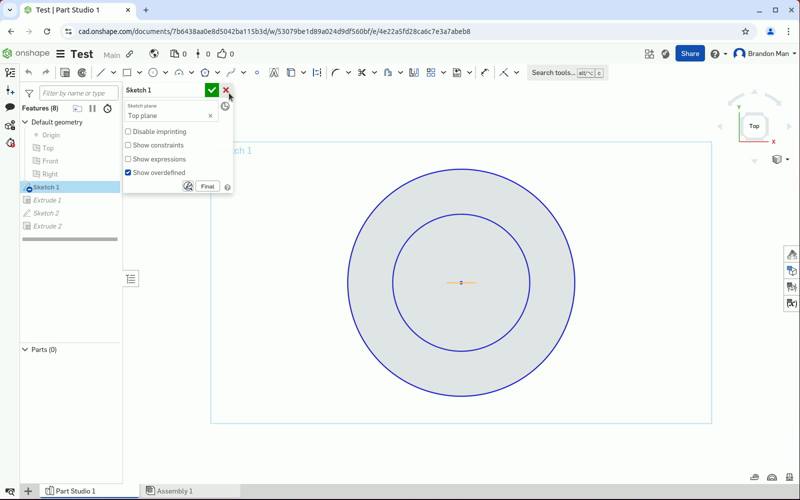
click(229, 92)
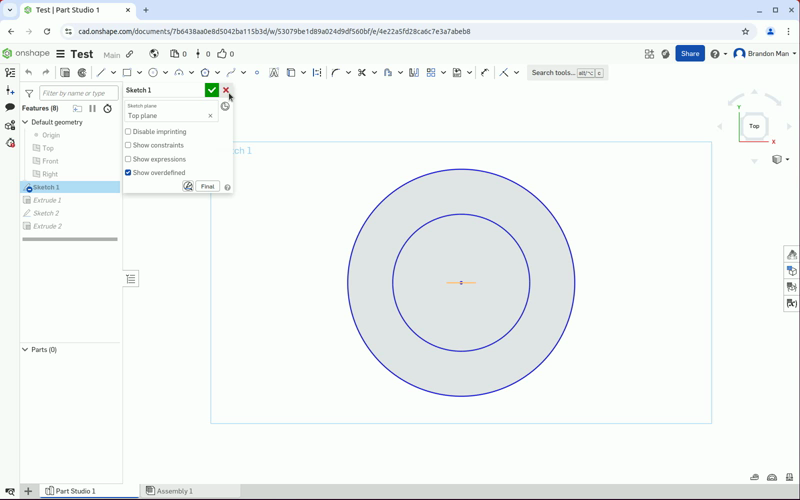
key(shift+s)
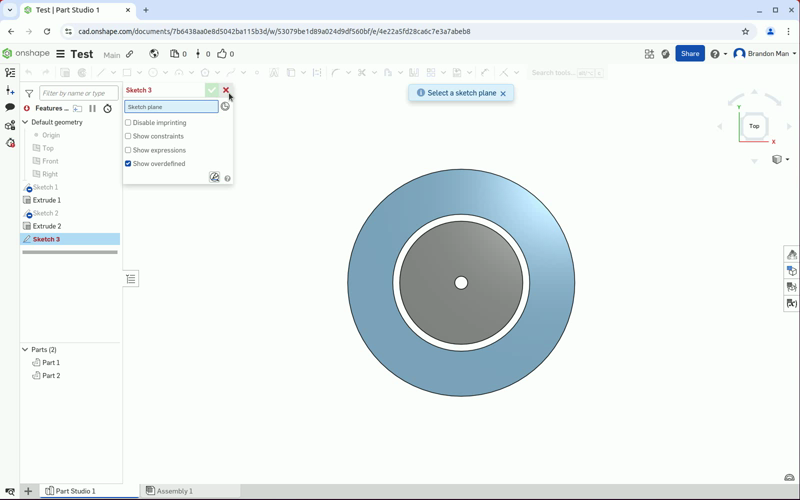
mouse_move(73, 150)
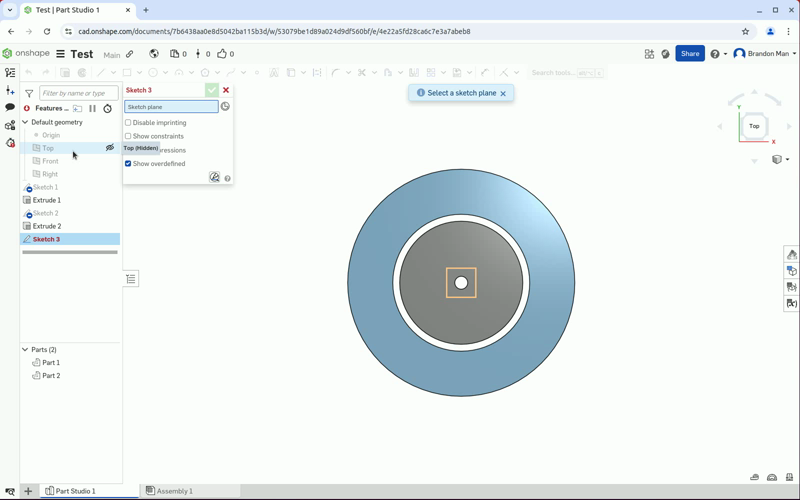
click(73, 150)
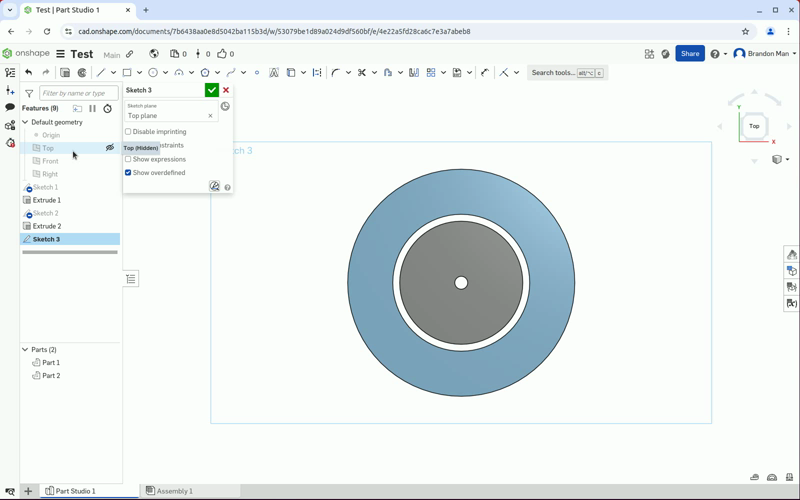
mouse_move(73, 352)
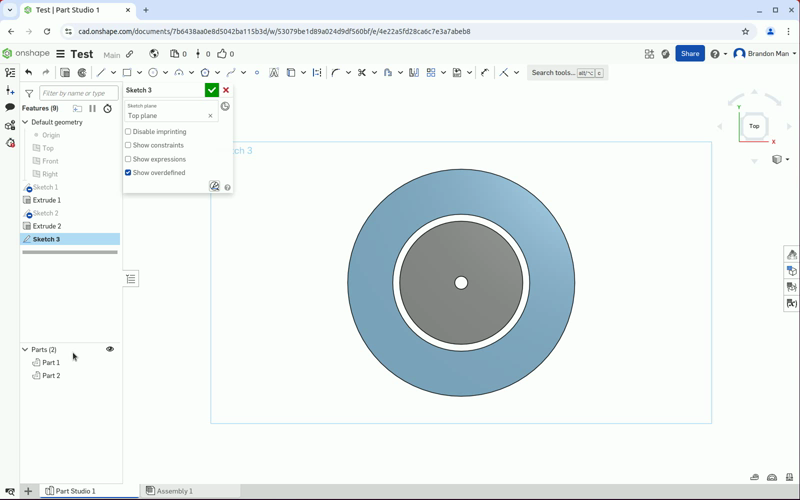
key(y)
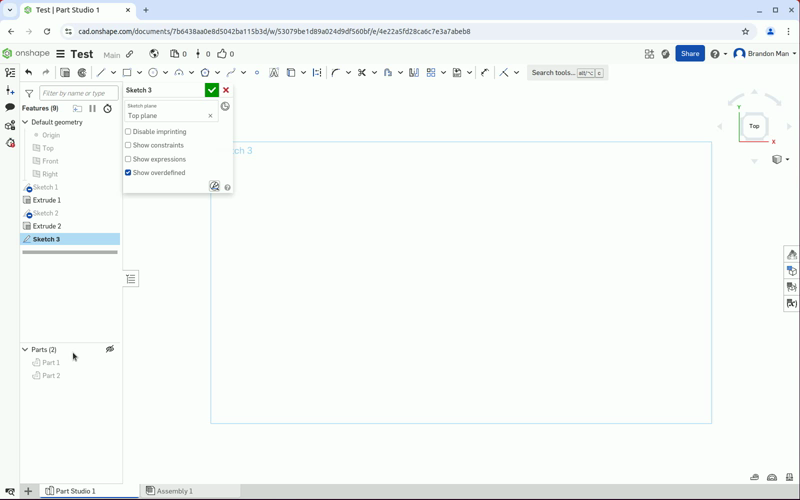
key(c)
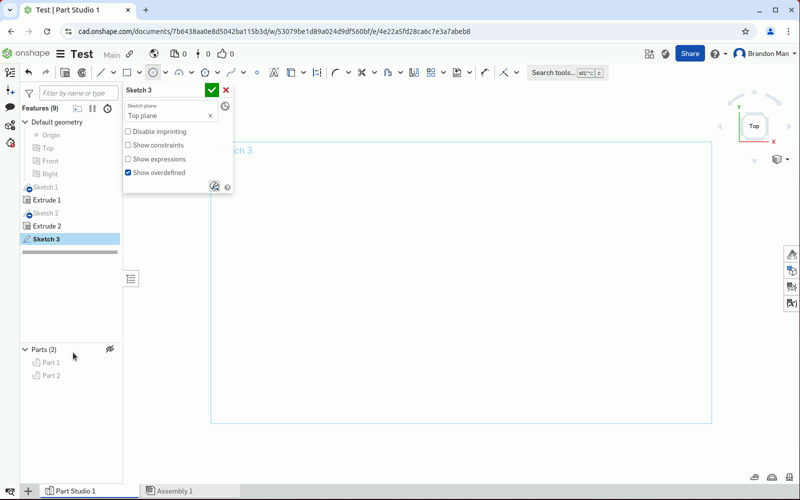
key_down(shift)
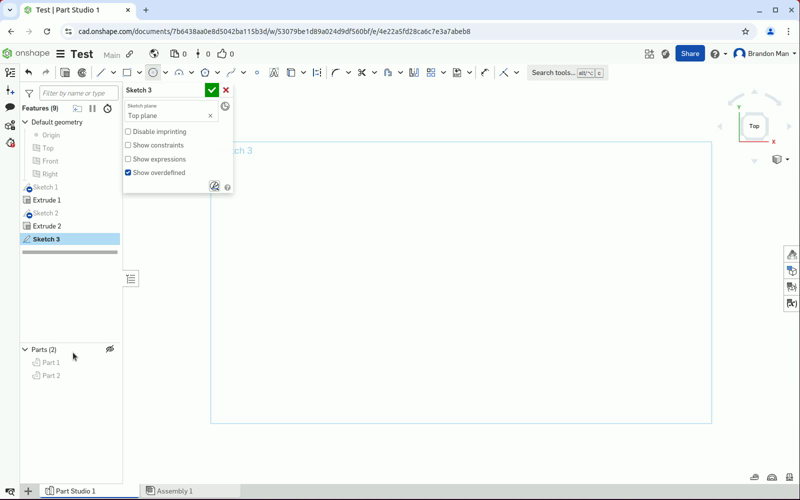
mouse_move(461, 282)
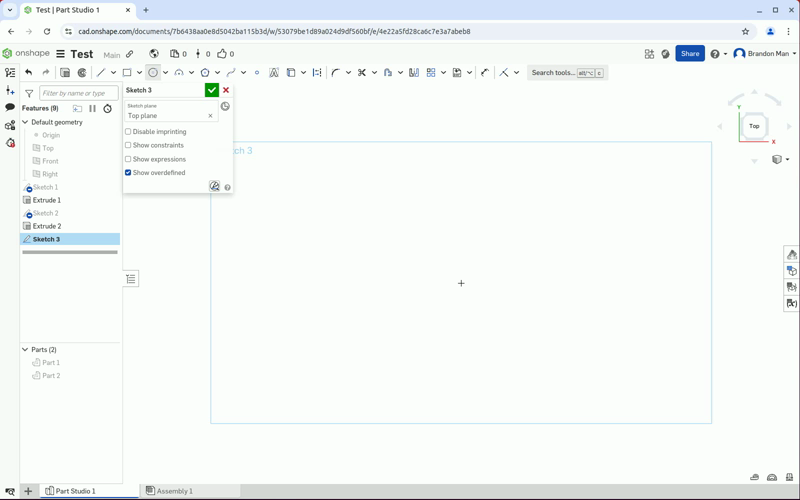
click(461, 282)
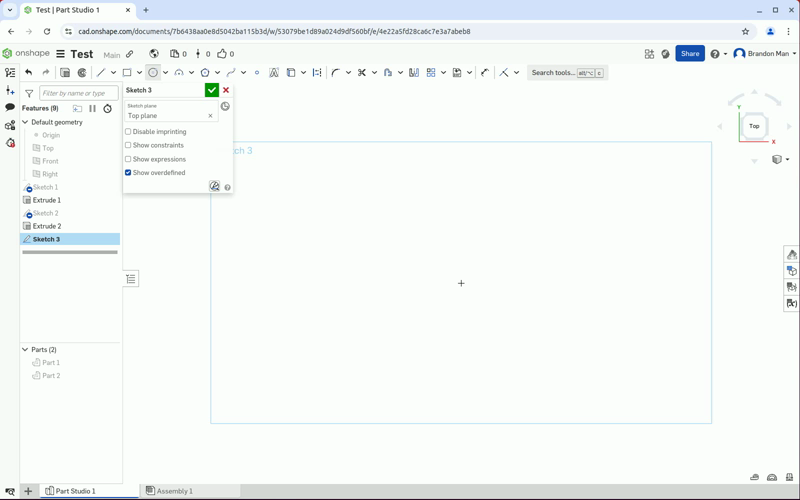
key_up(shift)
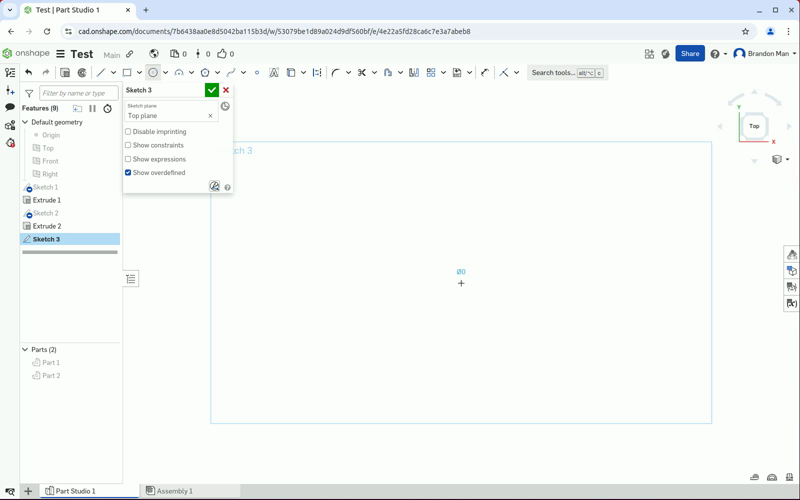
mouse_move(531, 282)
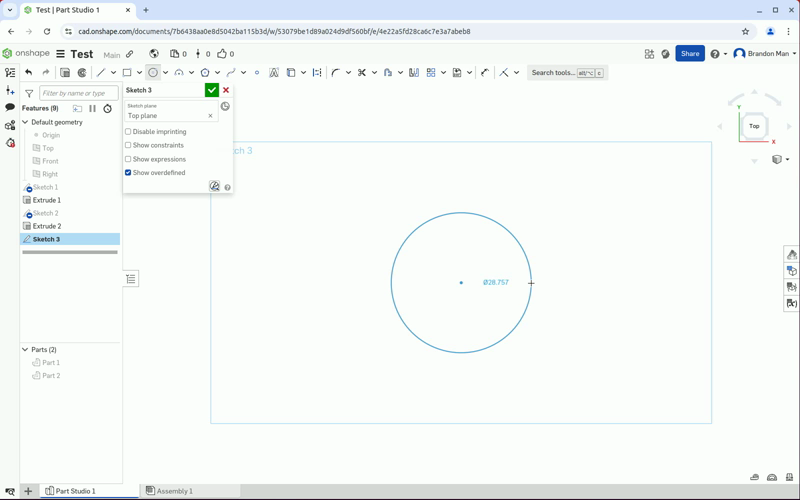
click(531, 282)
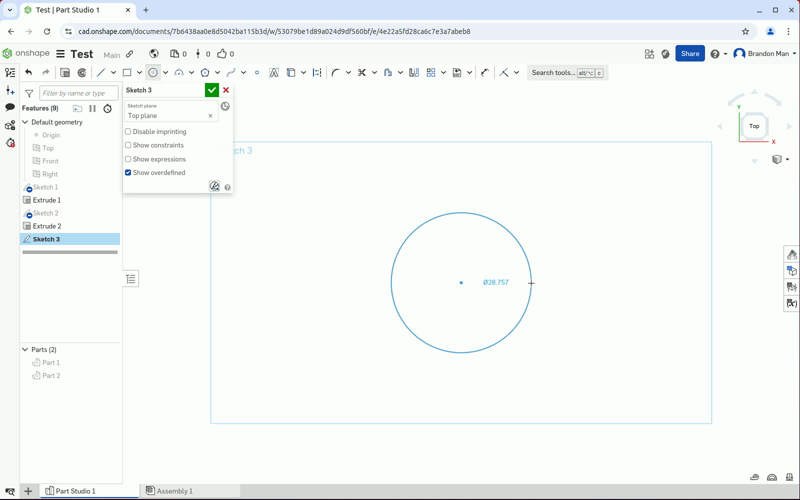
key(esc)
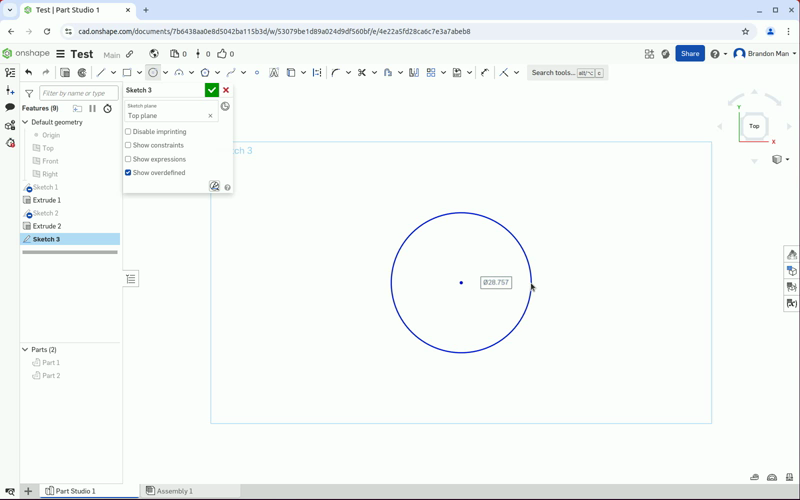
key(c)
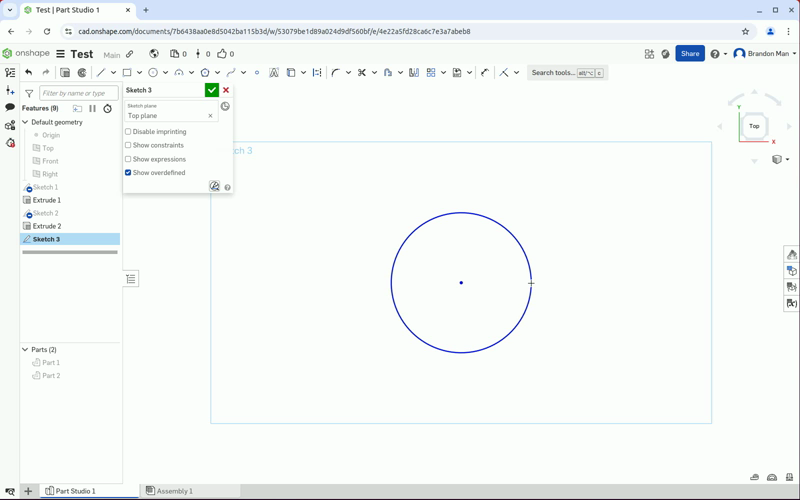
key_down(shift)
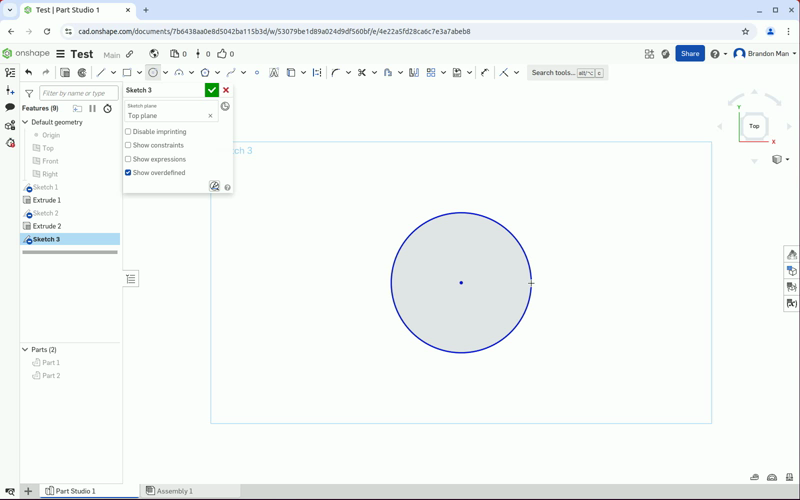
mouse_move(461, 282)
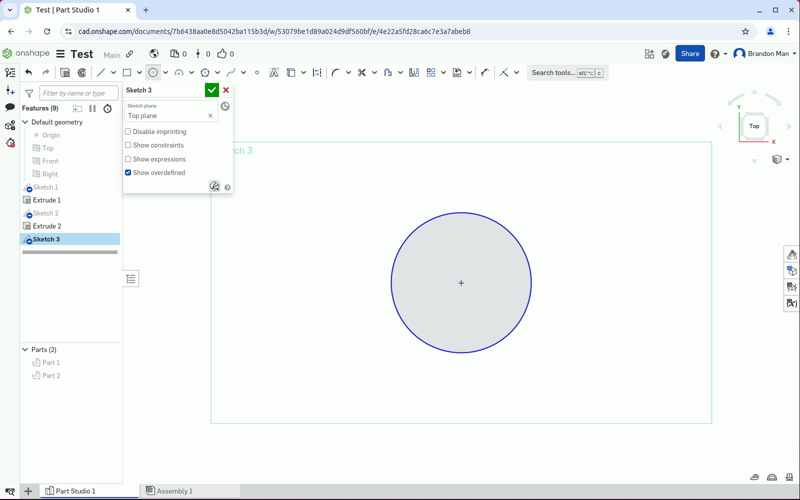
click(461, 282)
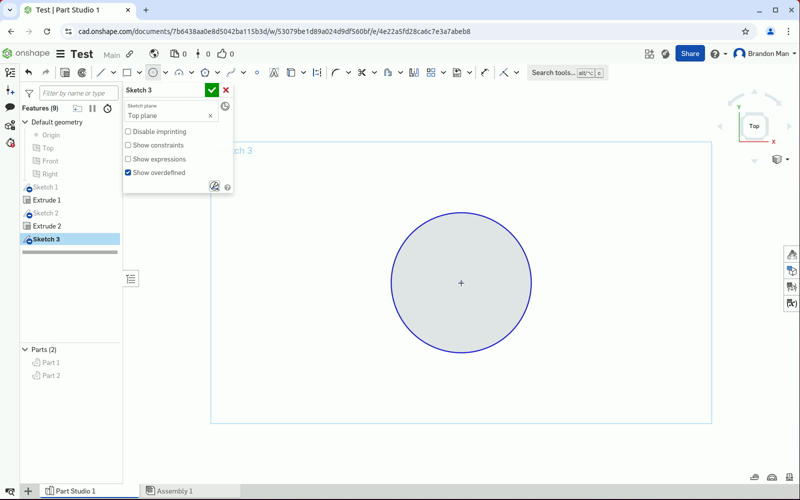
key_up(shift)
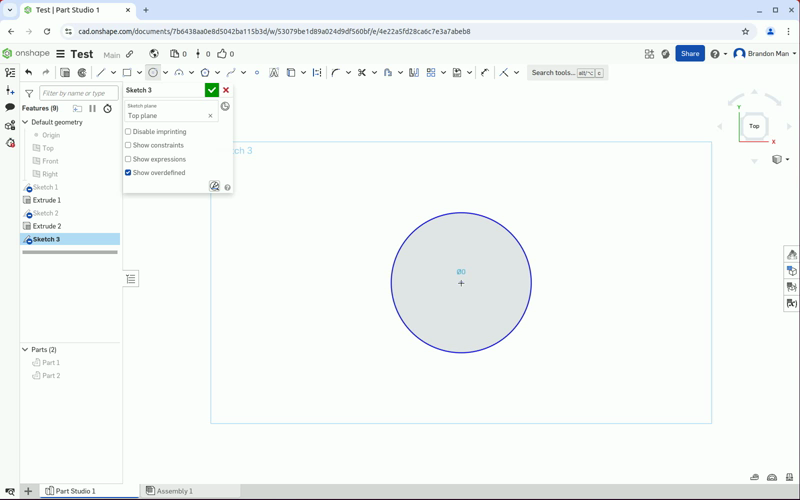
mouse_move(523, 282)
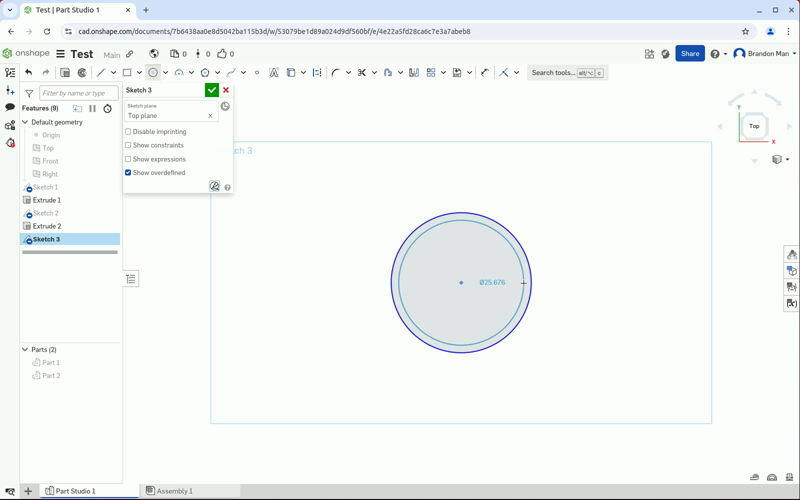
click(523, 282)
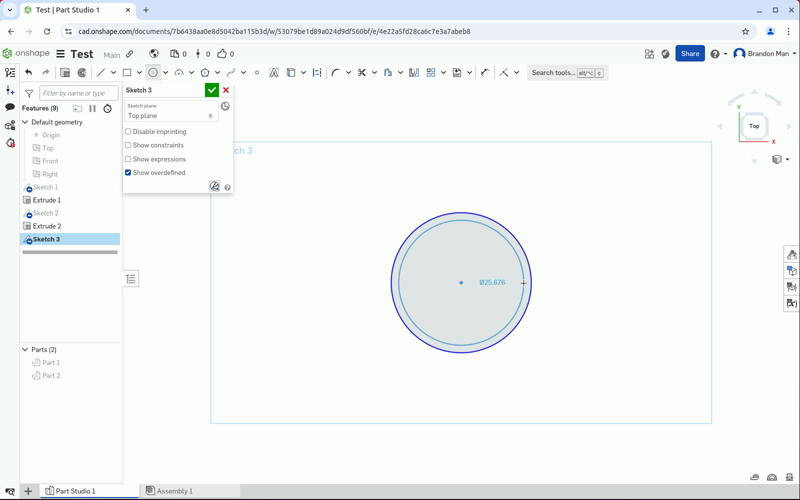
key(esc)
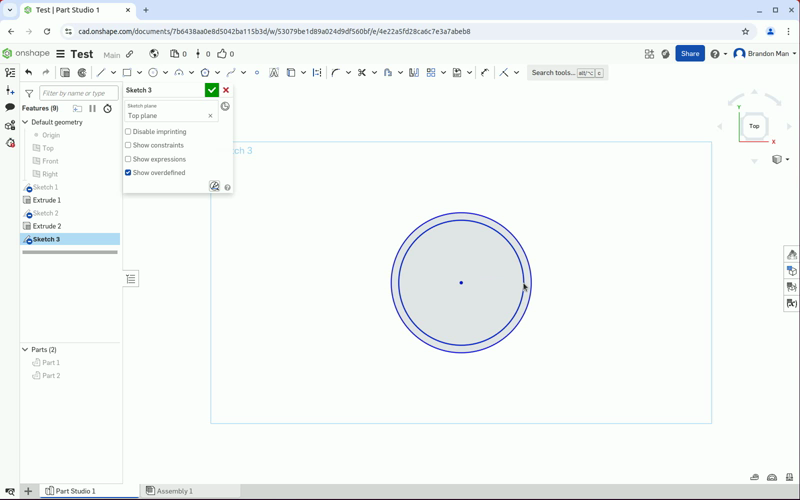
mouse_move(401, 310)
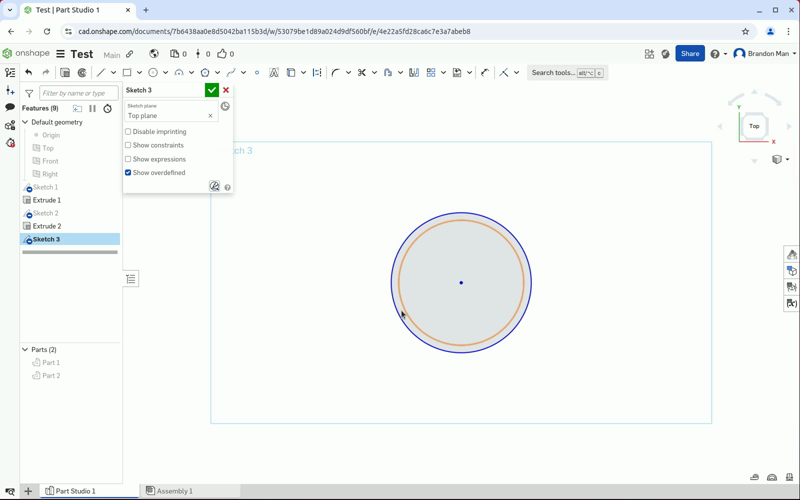
click(401, 310)
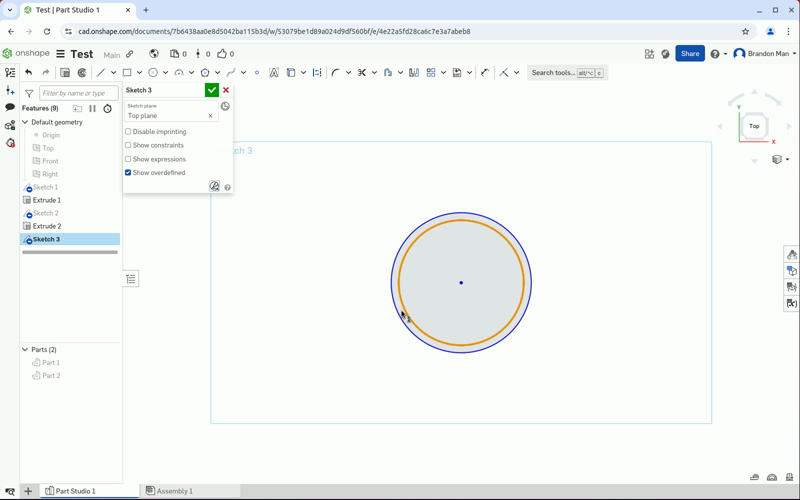
mouse_move(73, 352)
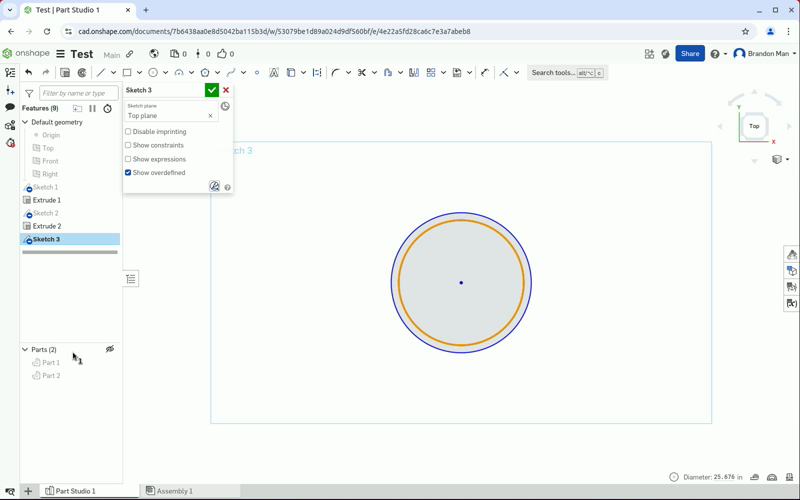
key(shift+y)
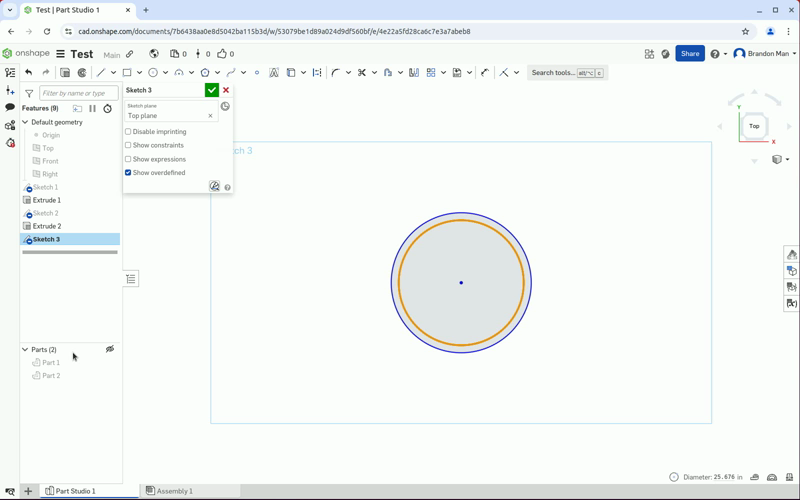
key(shift+e)
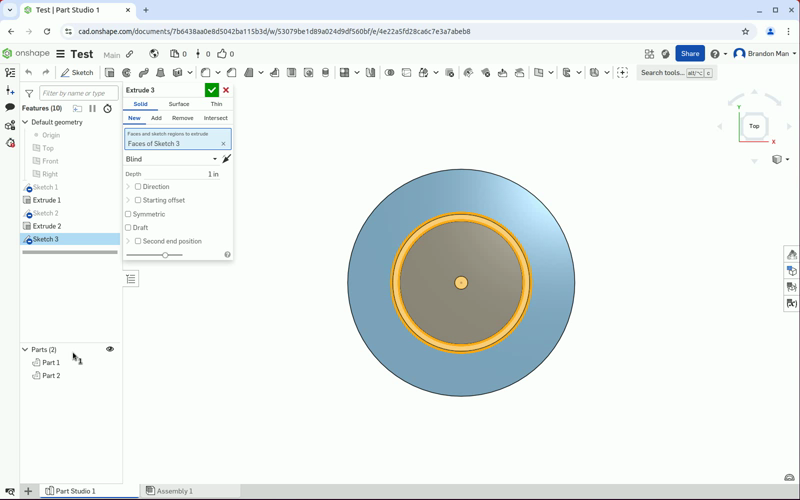
mouse_move(143, 106)
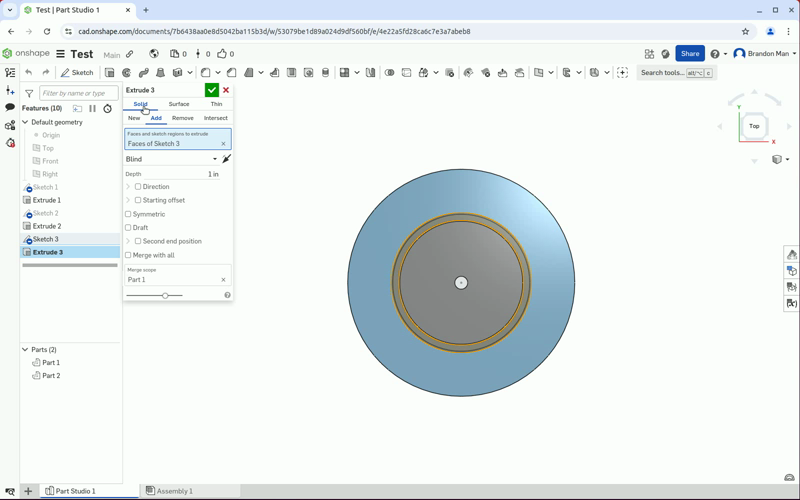
click(143, 106)
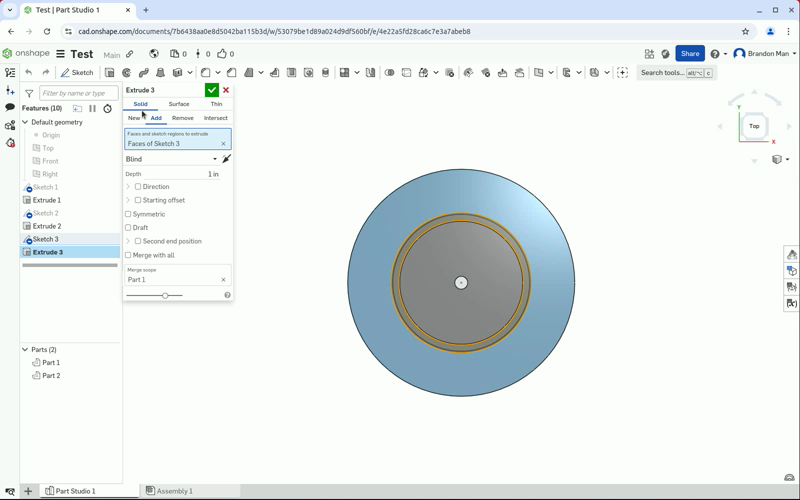
mouse_move(137, 120)
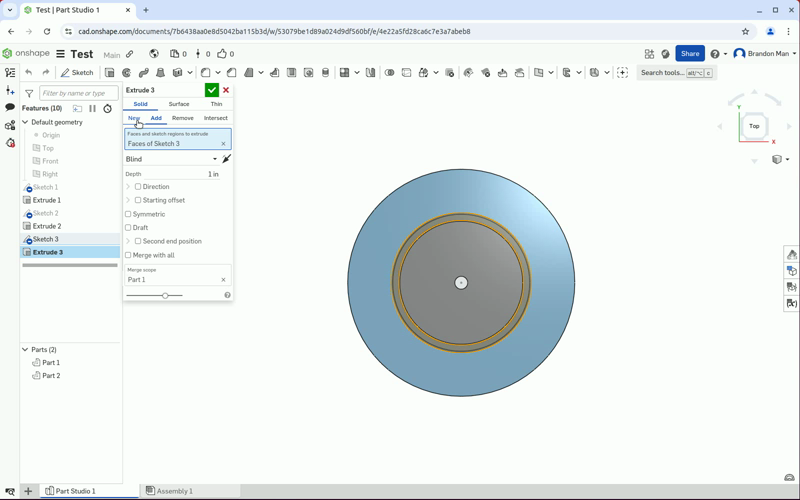
click(137, 120)
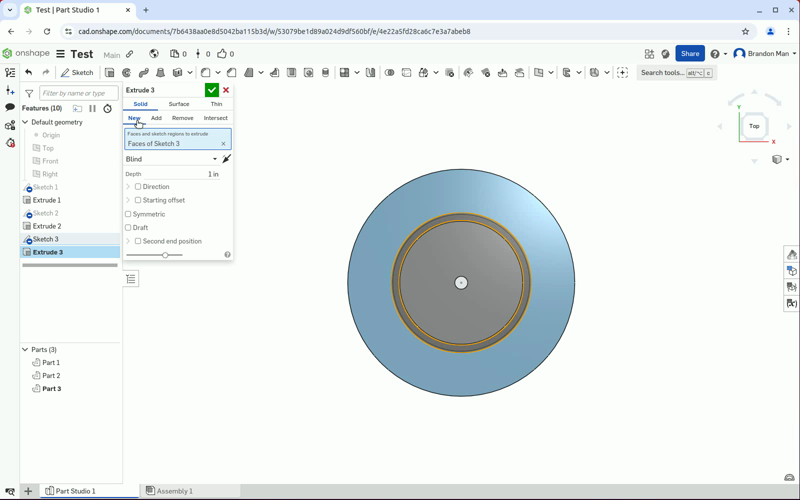
key(tab, 4)
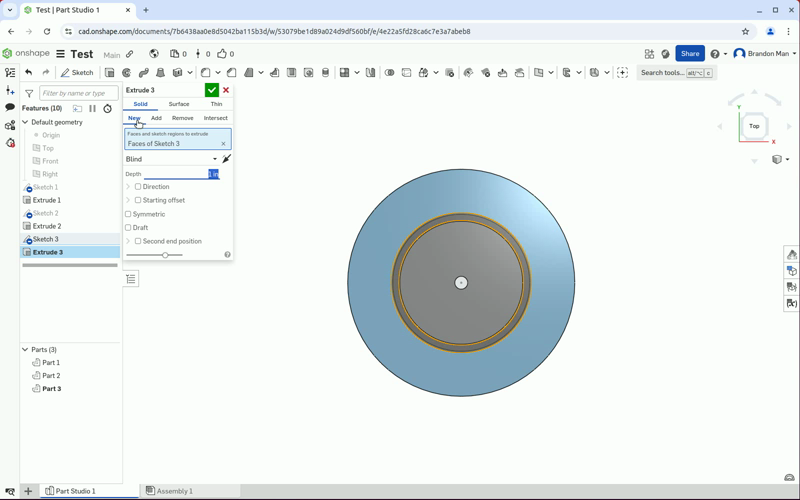
text(1.685)
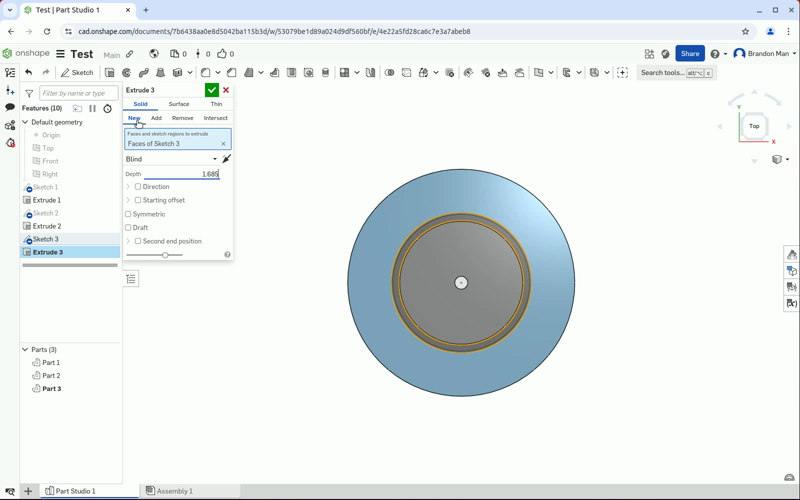
key(enter)
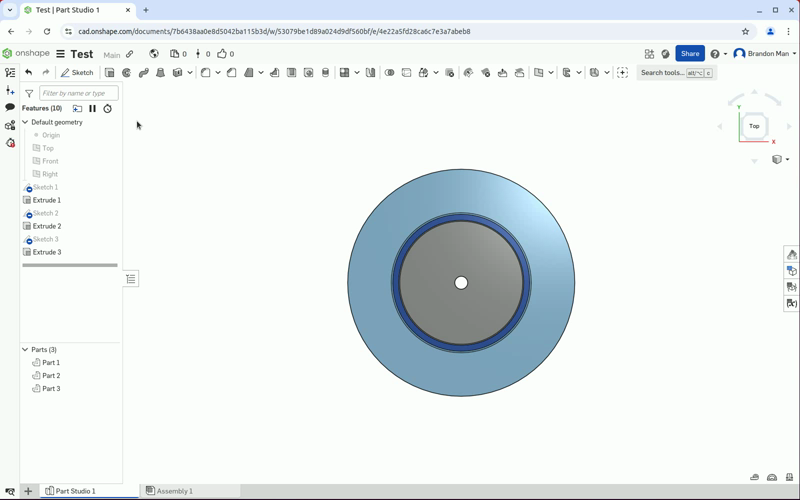
key(shift+h)
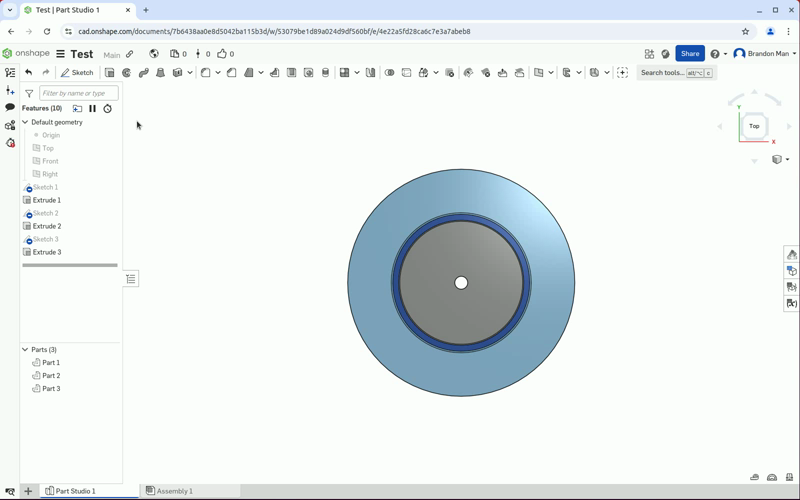
key(shift+h)
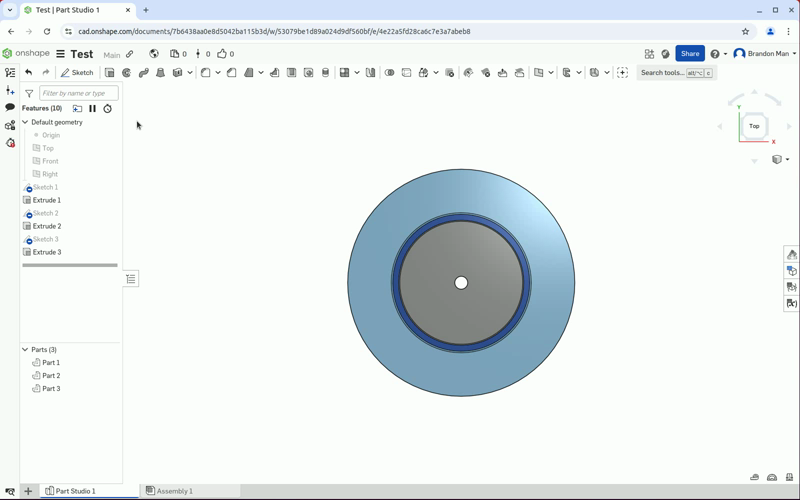
mouse_move(73, 189)
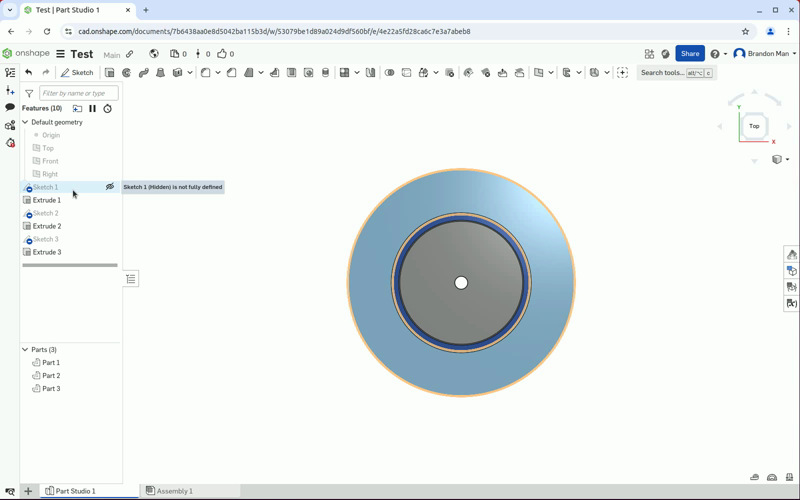
click(73, 189)
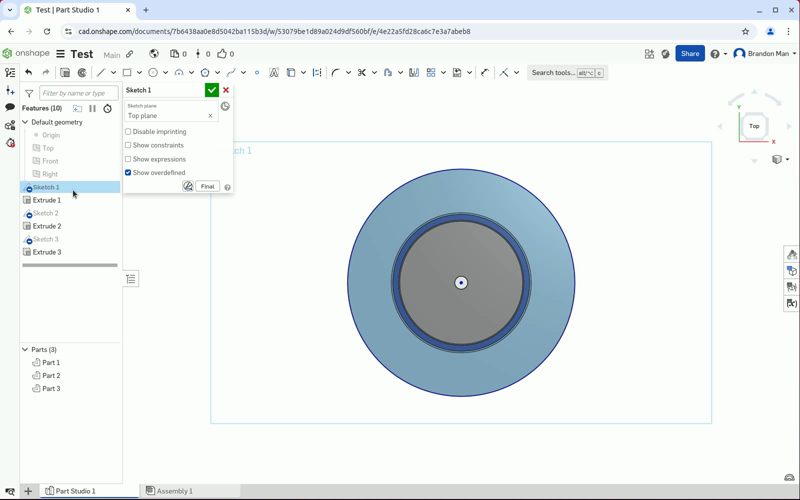
mouse_move(229, 92)
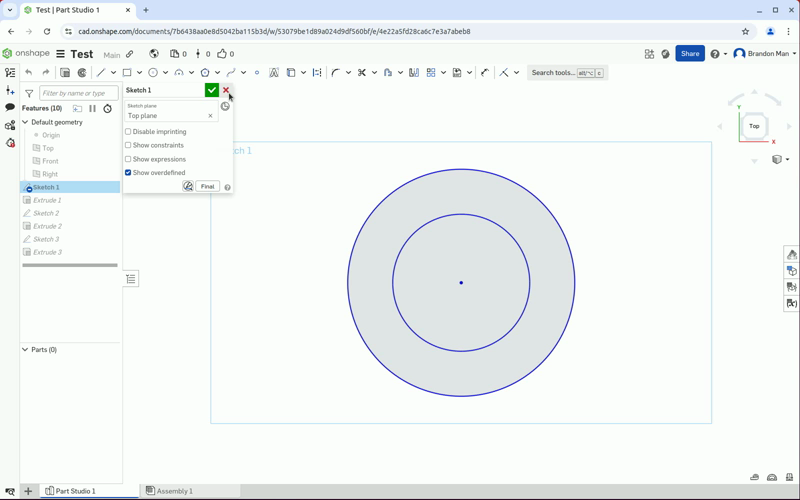
click(229, 92)
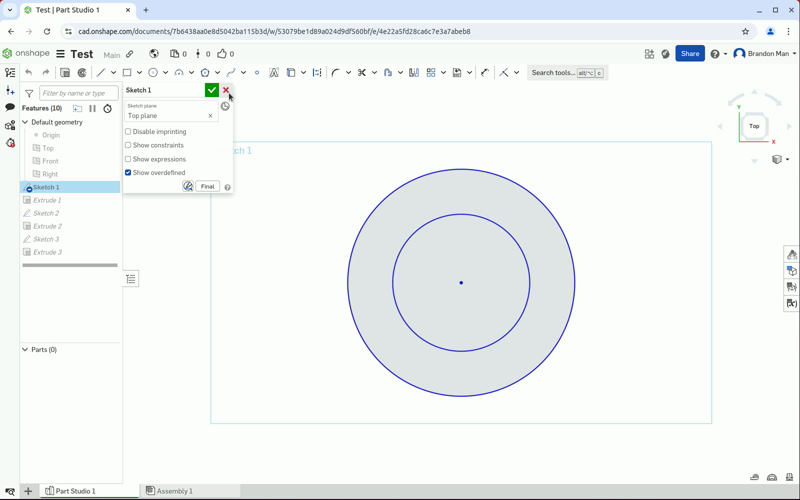
key(shift+s)
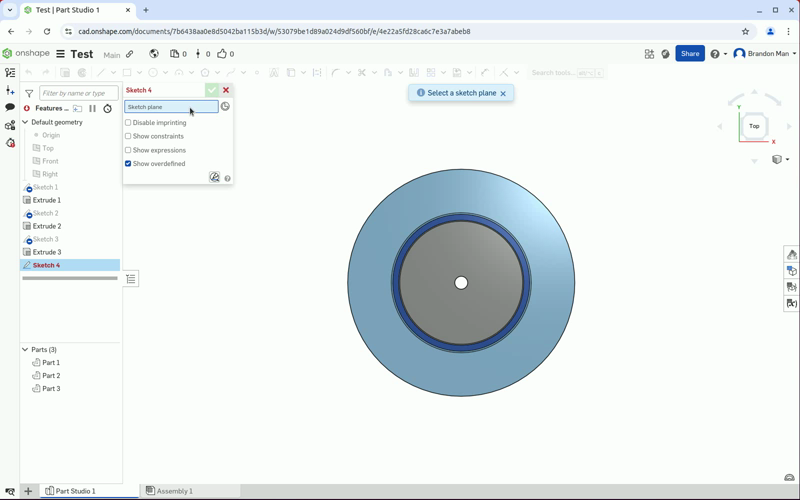
mouse_move(73, 150)
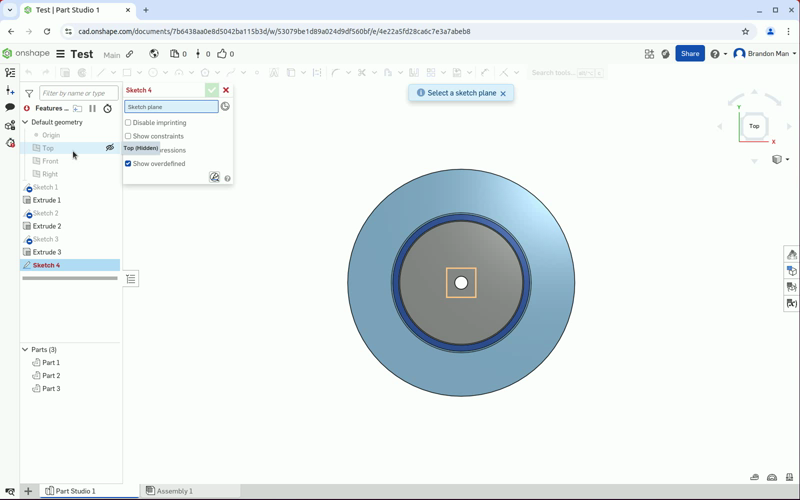
click(73, 150)
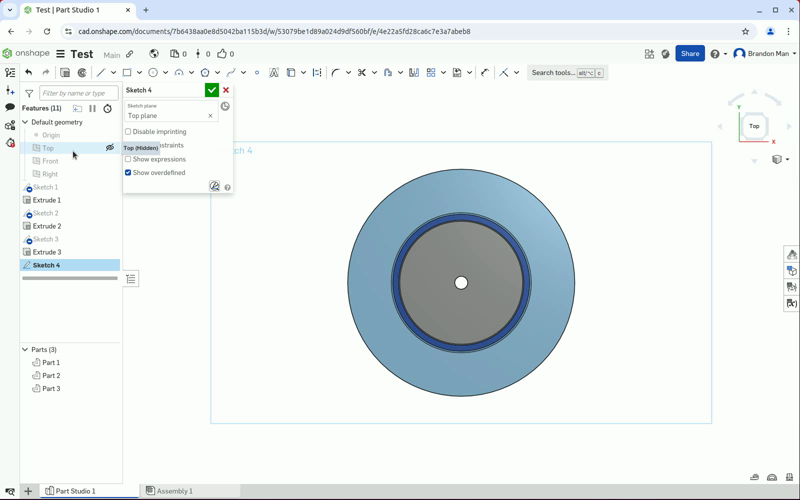
mouse_move(73, 352)
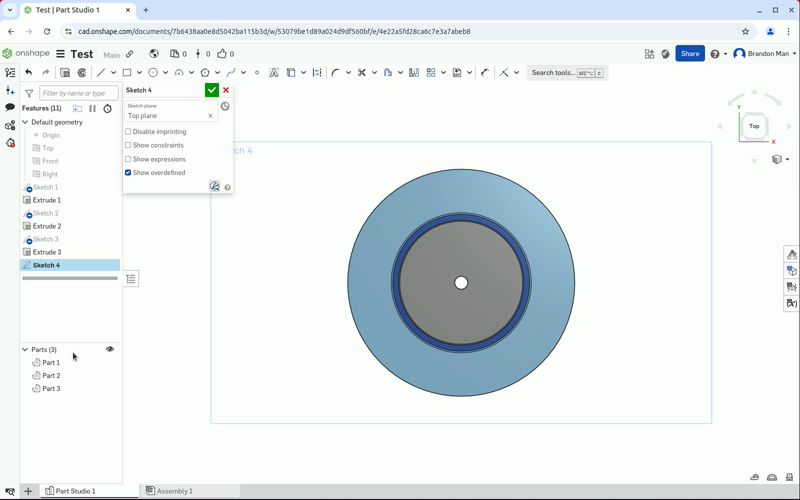
key(y)
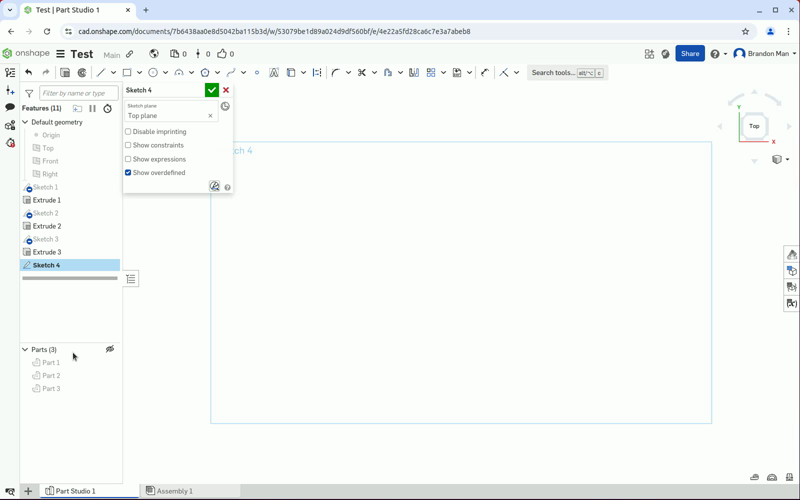
key(c)
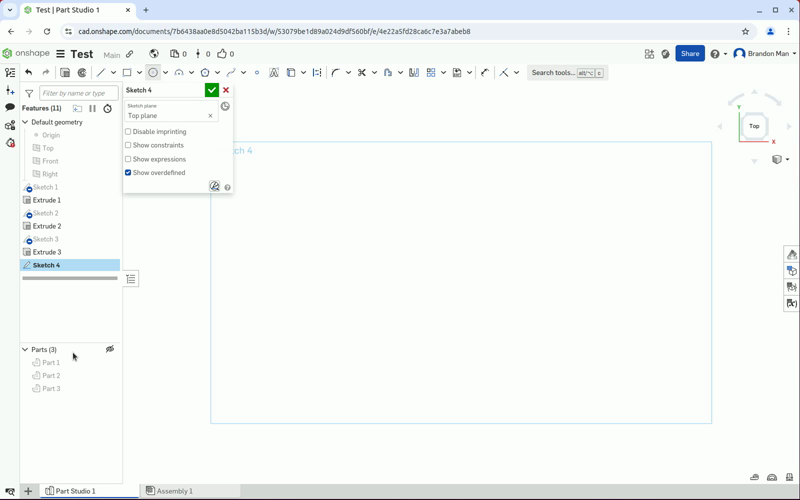
key_down(shift)
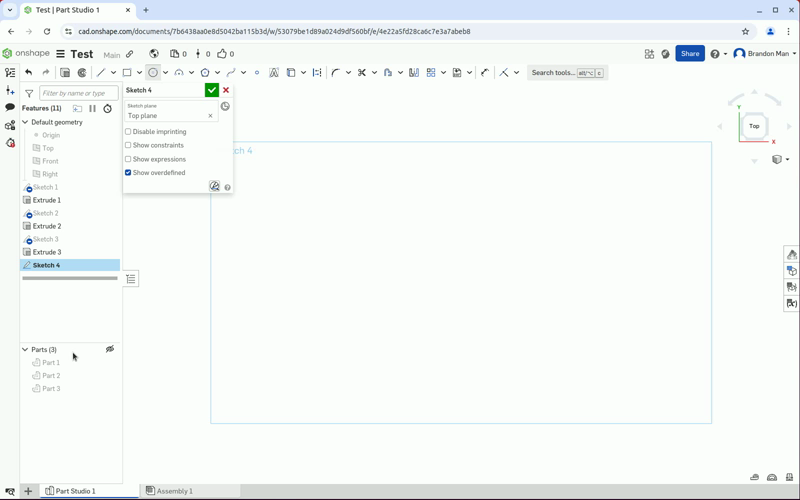
mouse_move(461, 282)
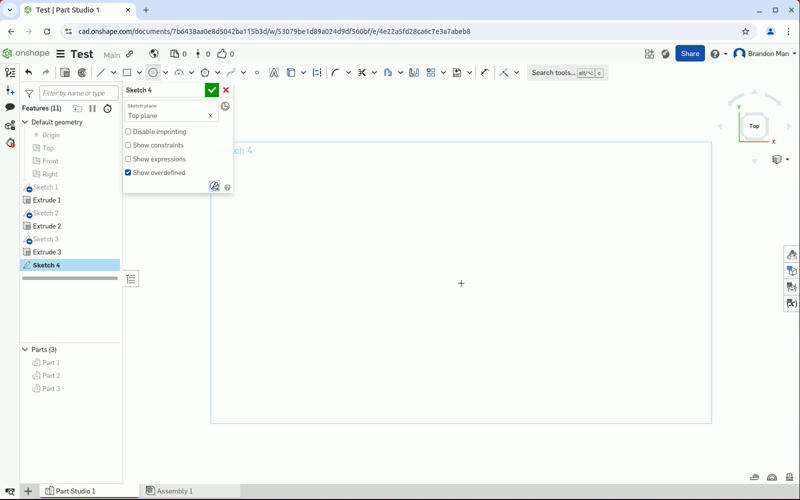
click(461, 282)
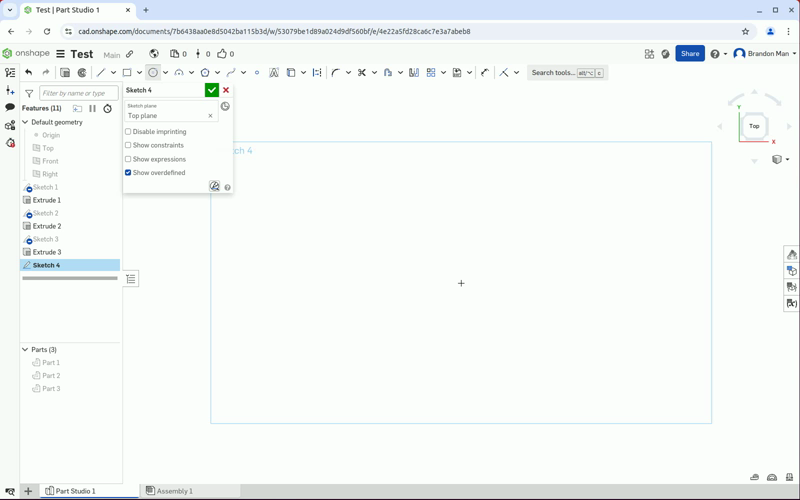
key_up(shift)
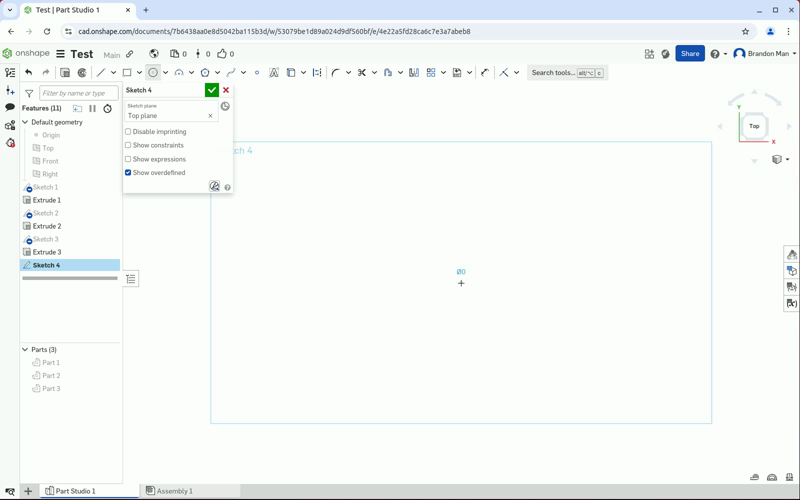
mouse_move(531, 282)
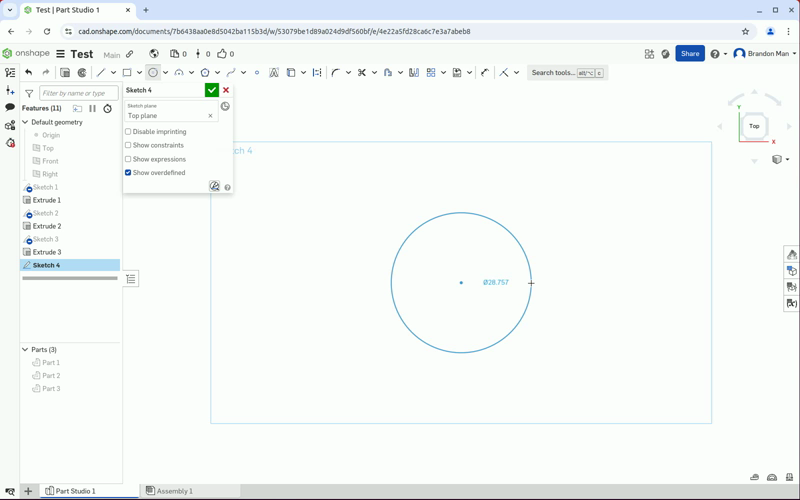
click(531, 282)
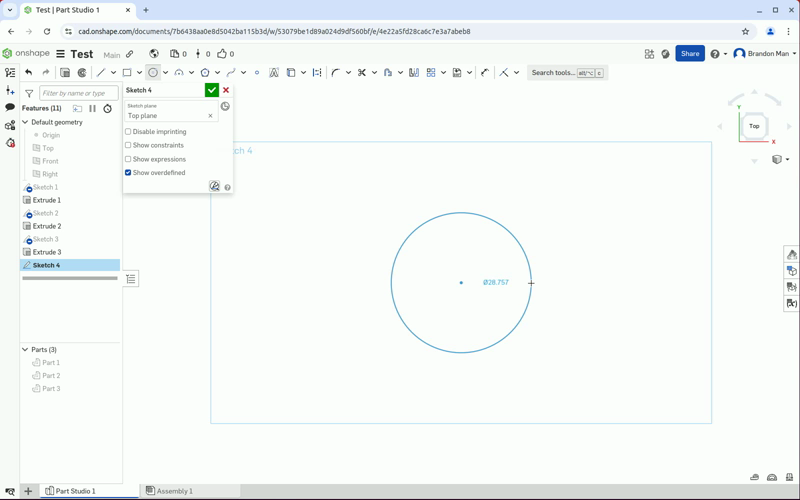
key(esc)
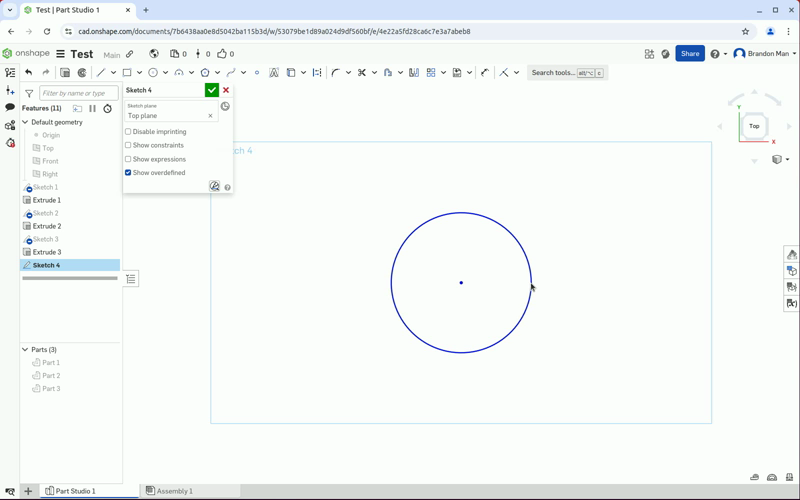
key(c)
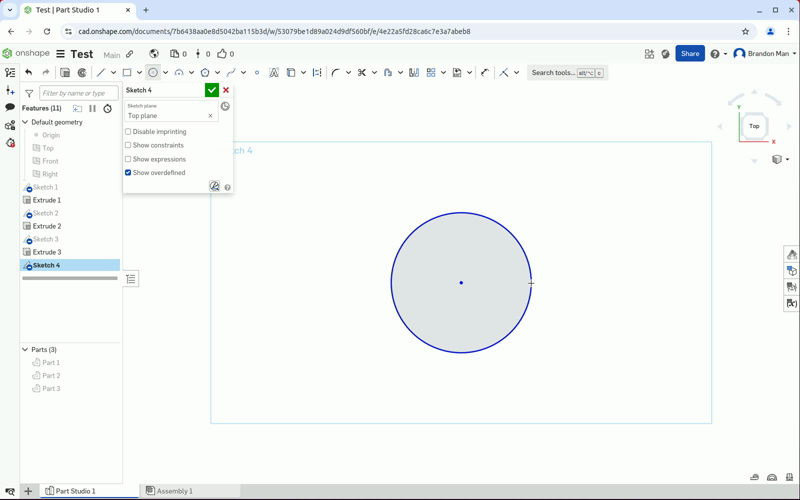
key_down(shift)
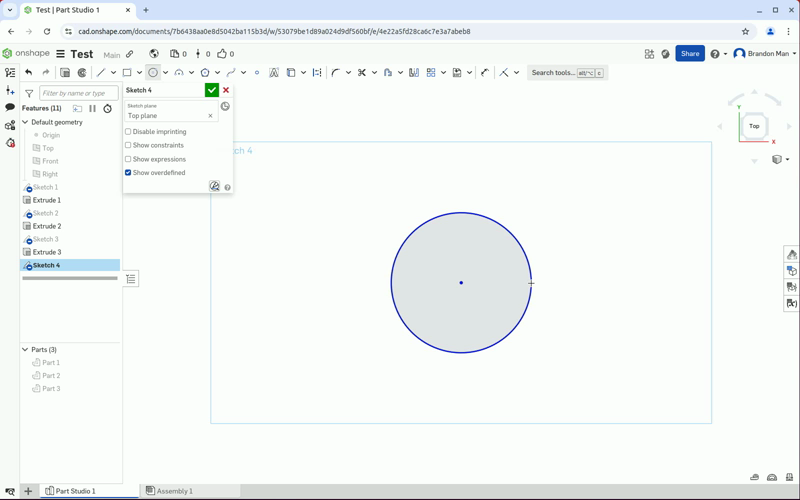
mouse_move(461, 282)
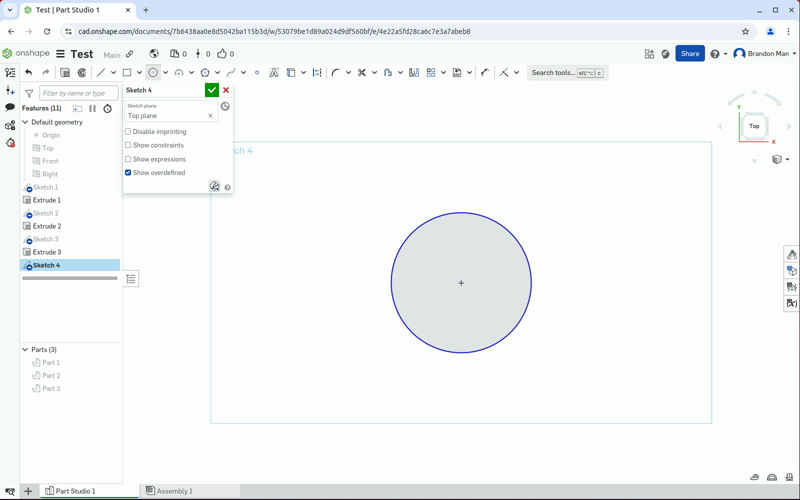
click(461, 282)
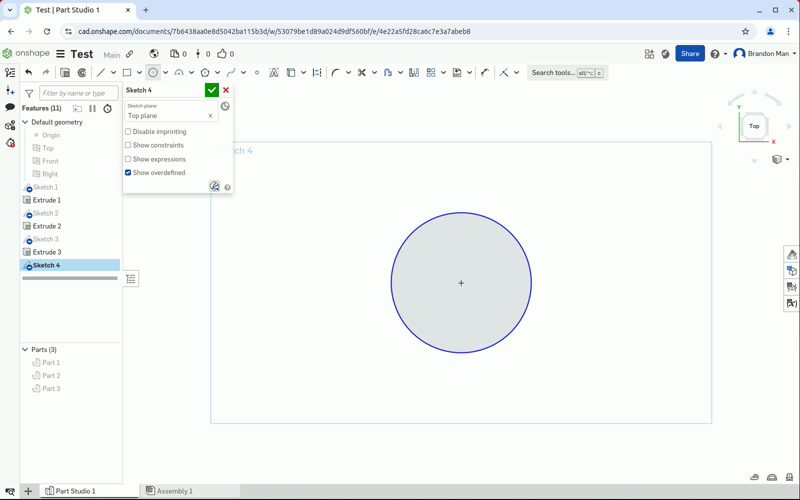
key_up(shift)
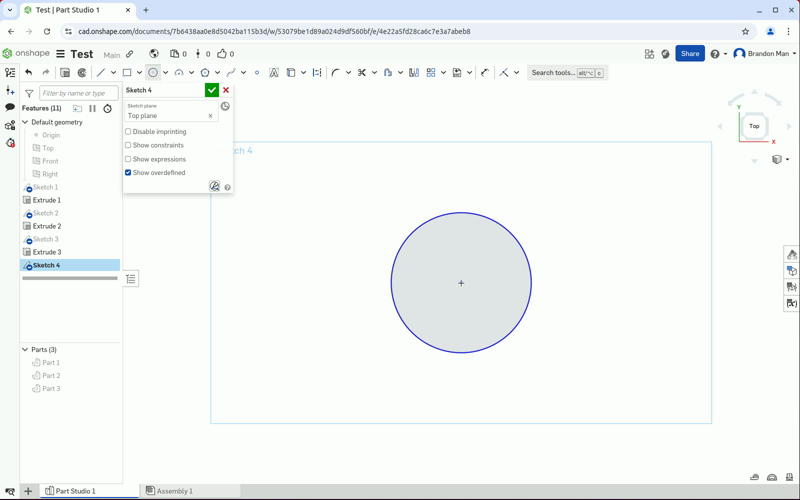
mouse_move(523, 282)
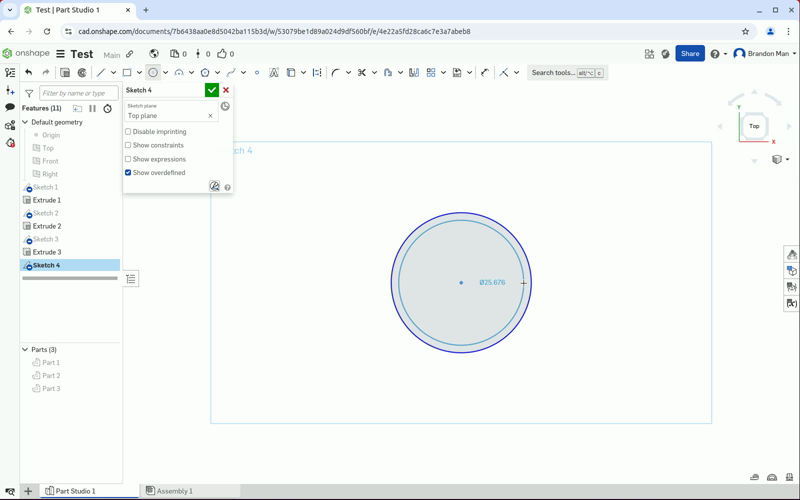
click(523, 282)
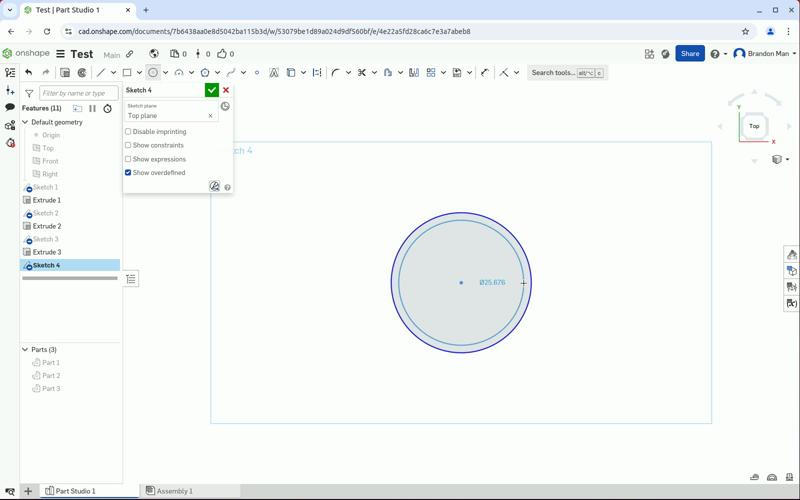
key(esc)
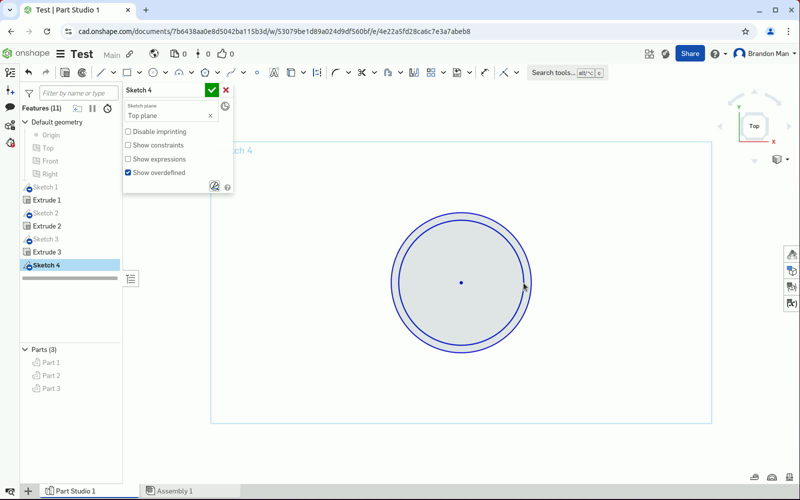
mouse_move(509, 329)
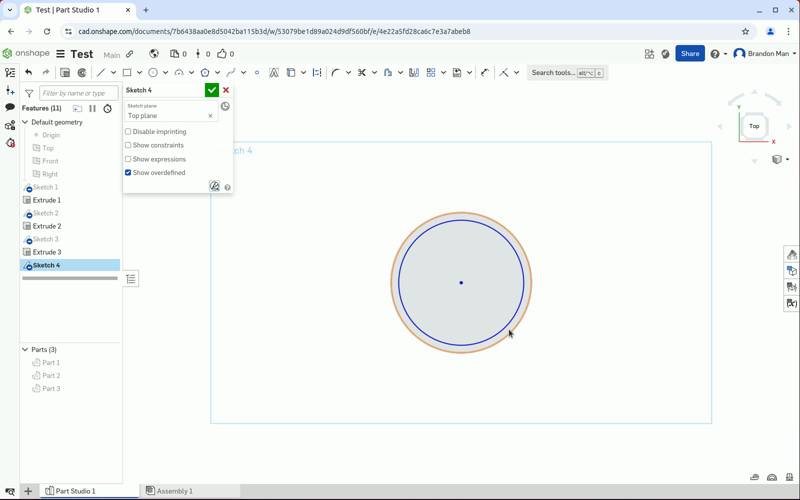
click(509, 329)
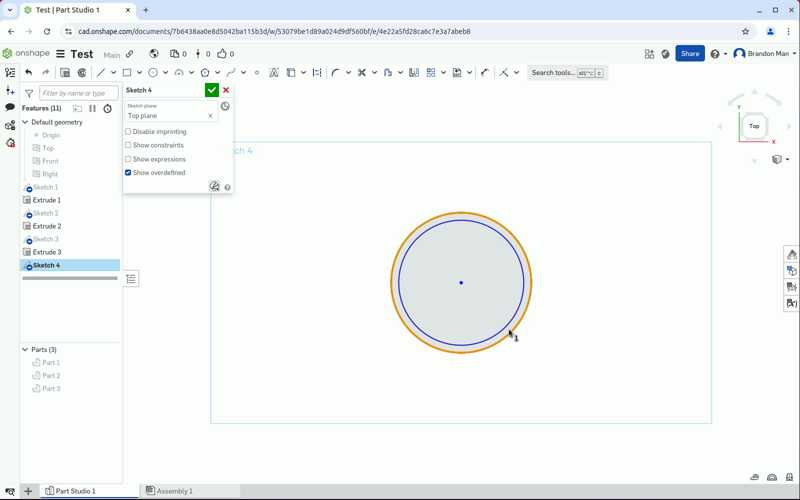
mouse_move(73, 352)
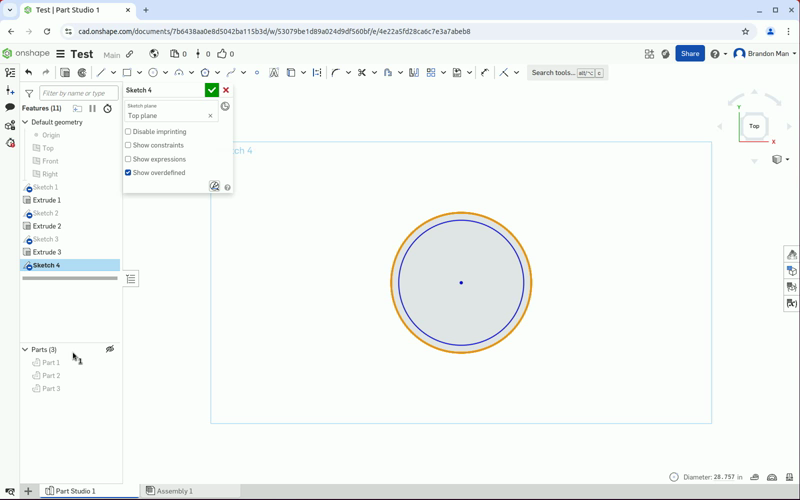
key(shift+y)
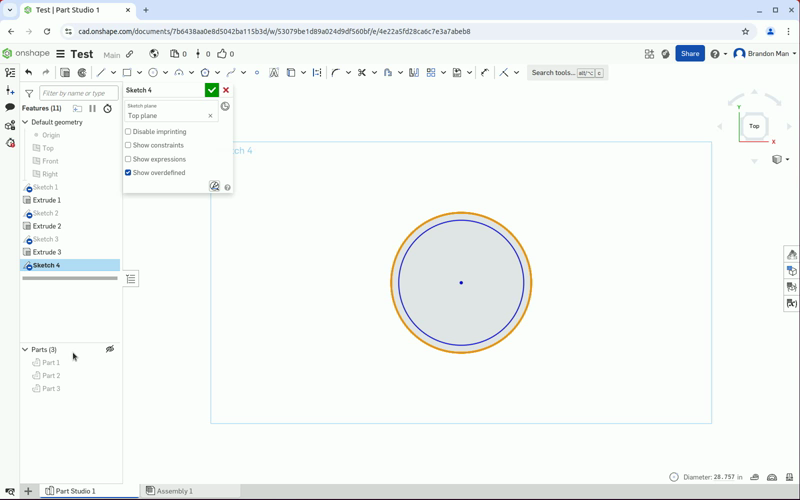
key(shift+e)
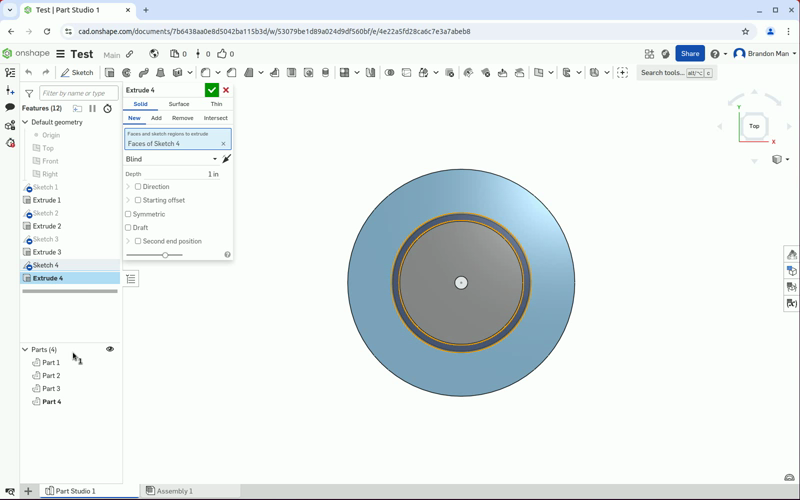
mouse_move(143, 106)
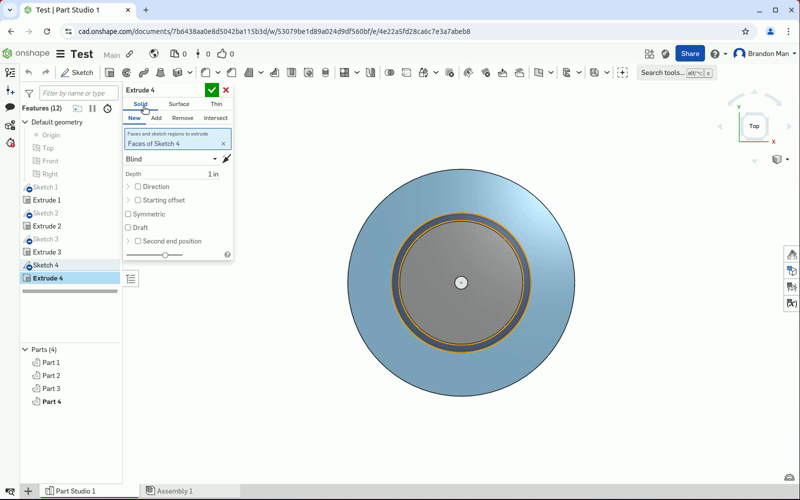
click(143, 106)
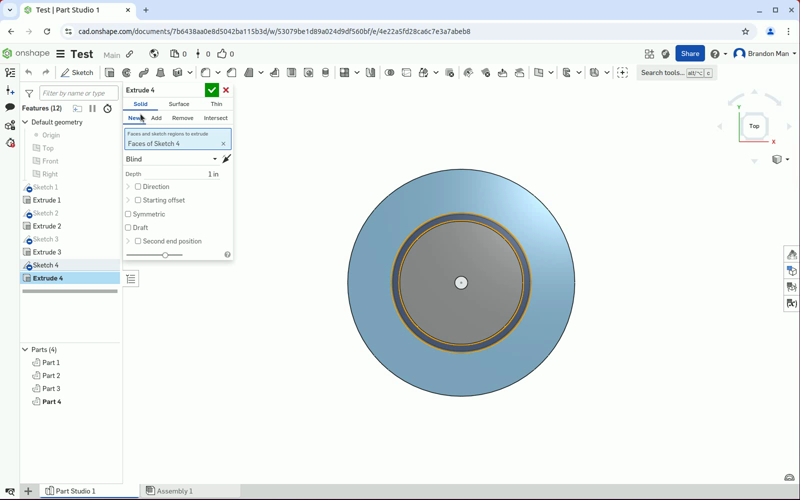
mouse_move(137, 120)
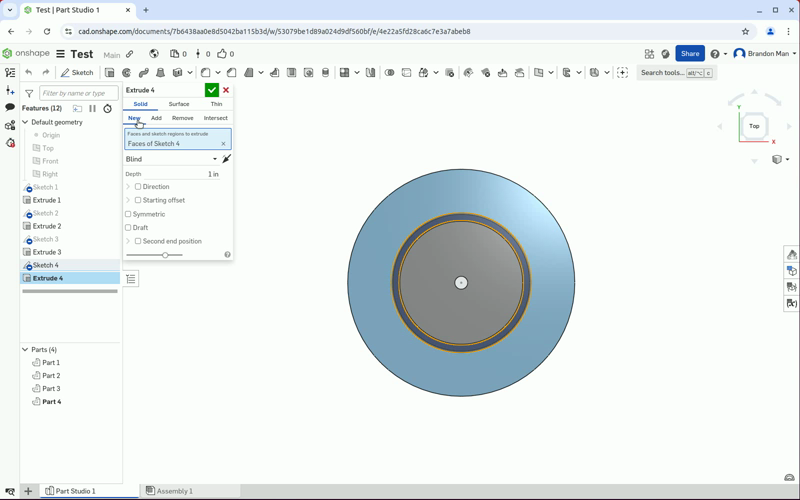
click(137, 120)
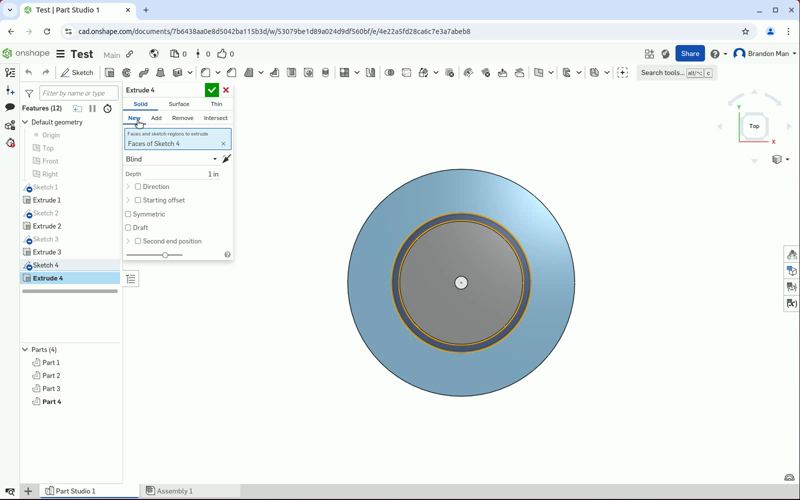
key(tab, 4)
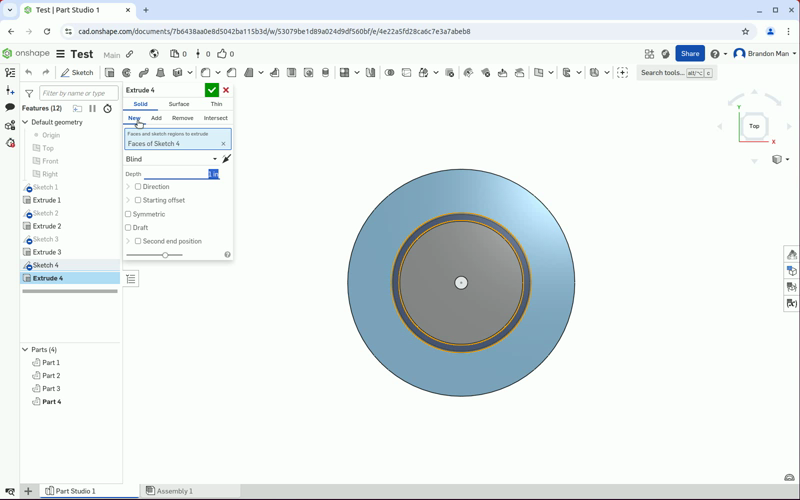
text(17.331)
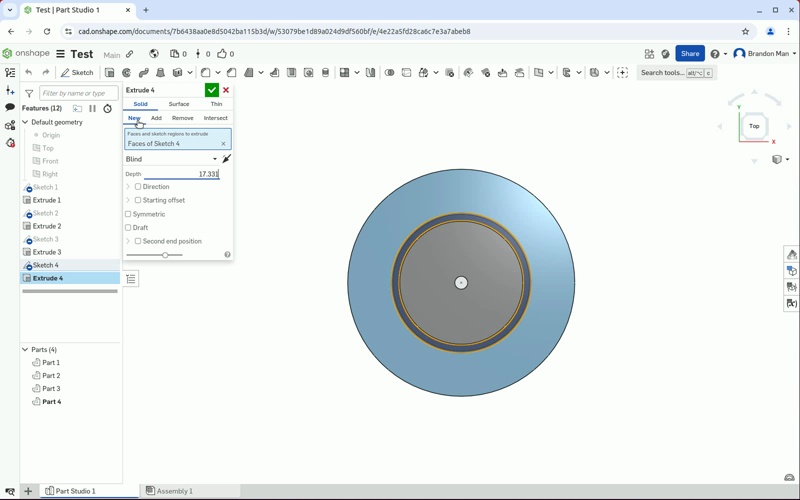
key(enter)
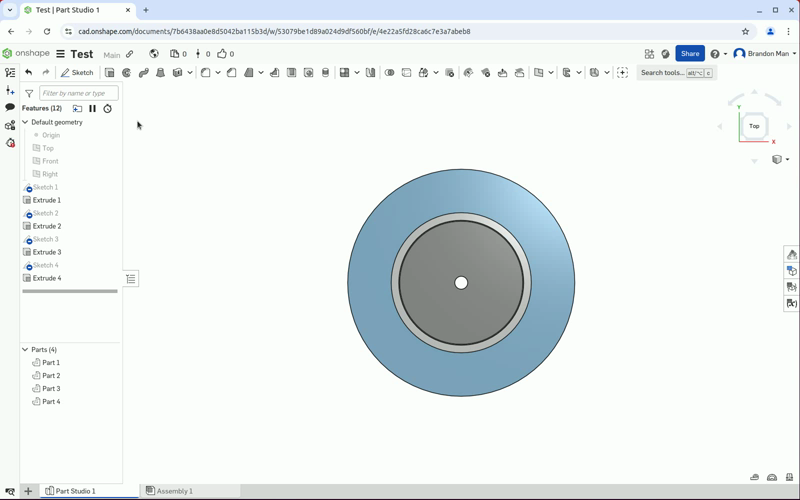
key(shift+h)
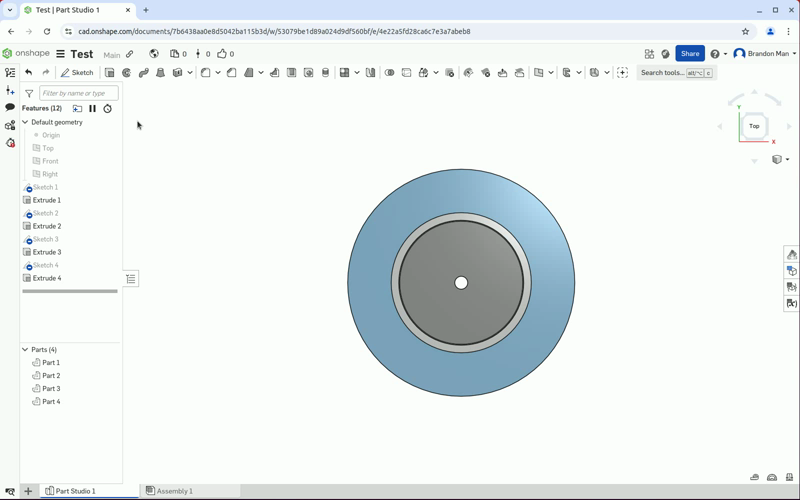
key(shift+h)
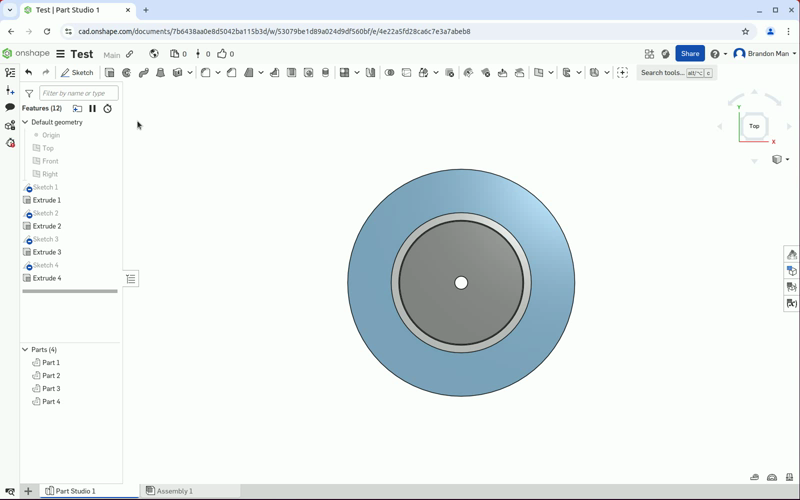
mouse_move(73, 189)
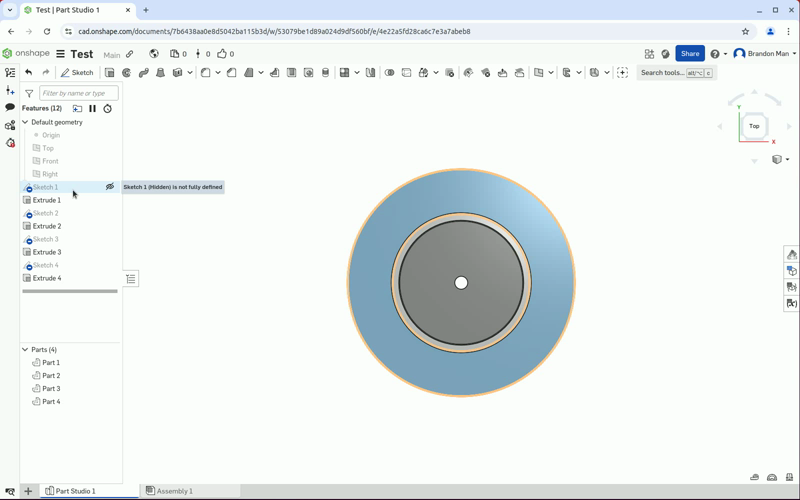
click(73, 189)
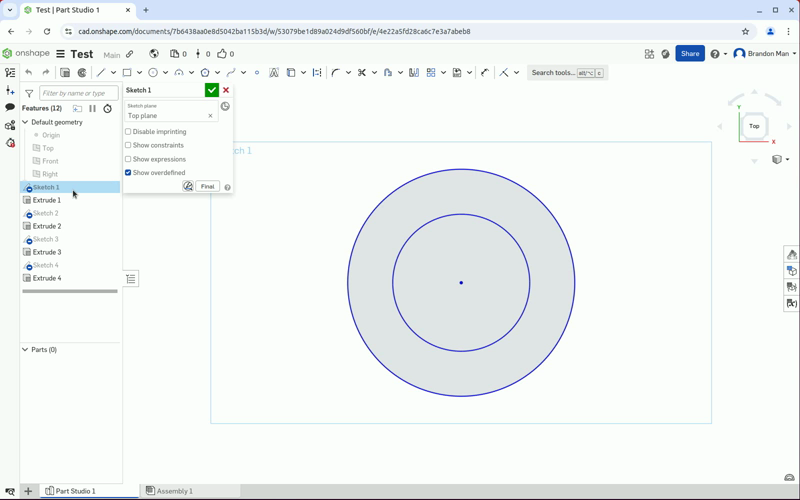
mouse_move(229, 92)
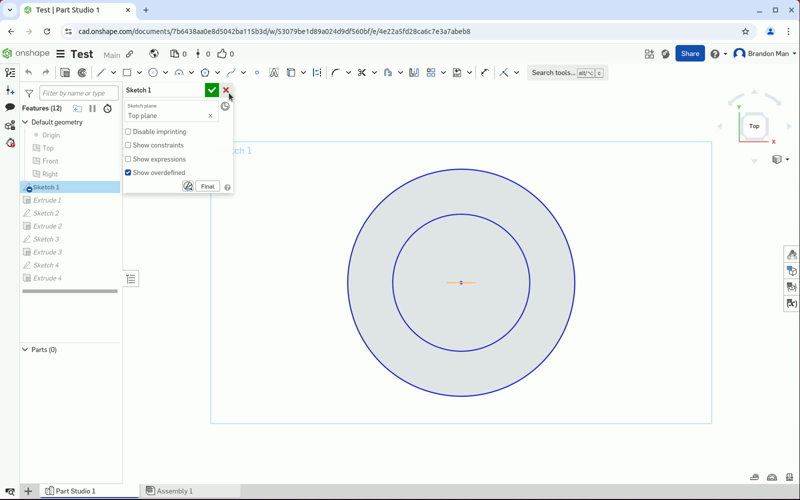
click(229, 92)
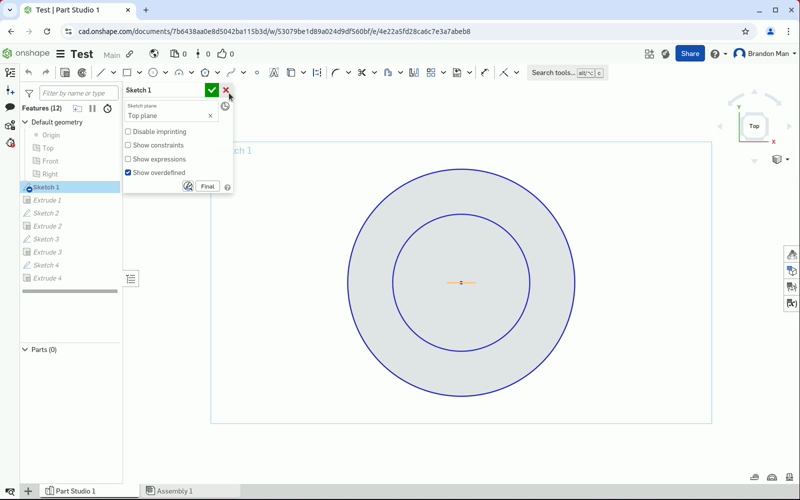
key(shift+s)
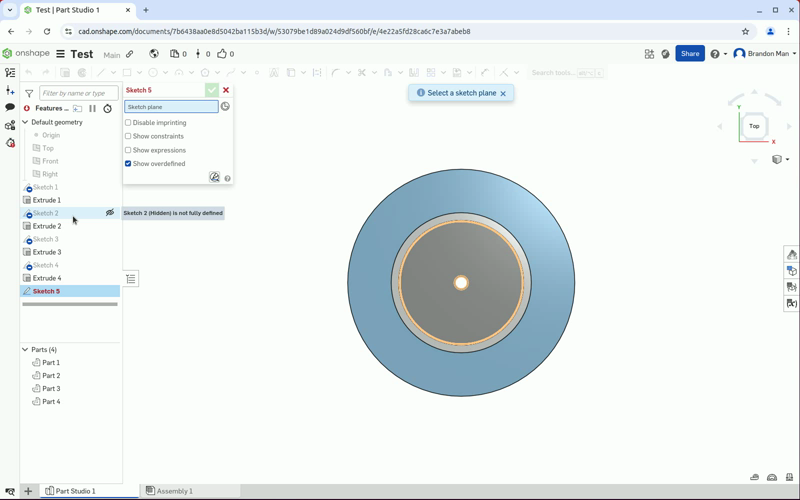
scroll(3)
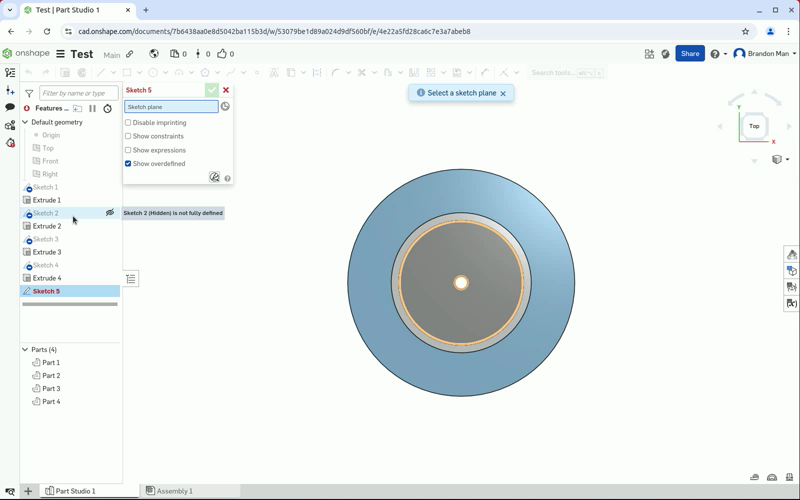
mouse_move(73, 150)
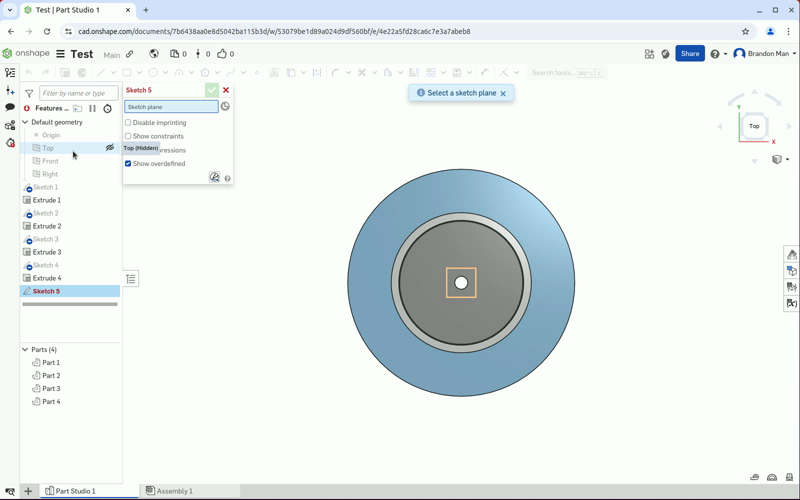
click(73, 150)
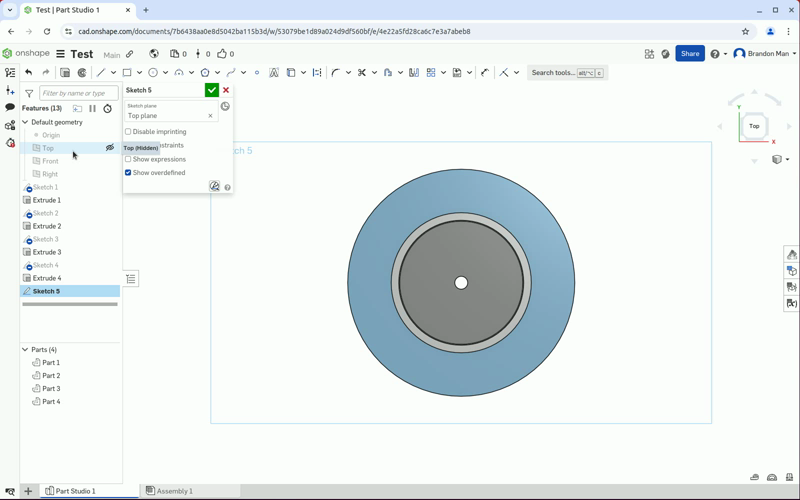
mouse_move(73, 352)
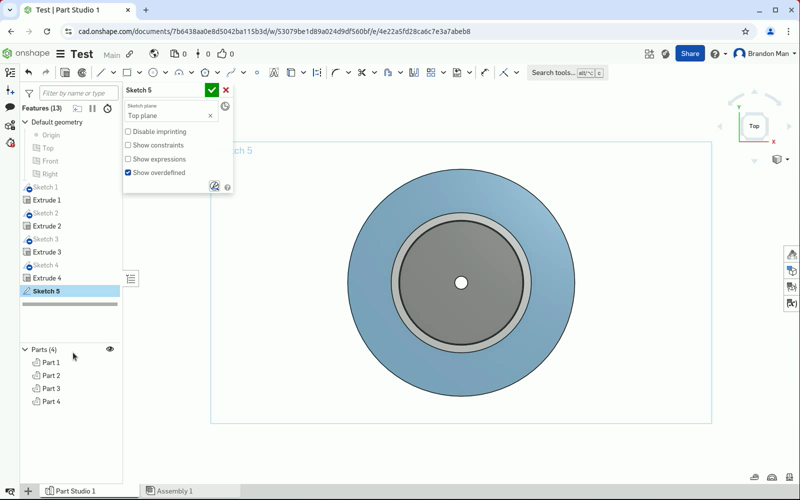
key(y)
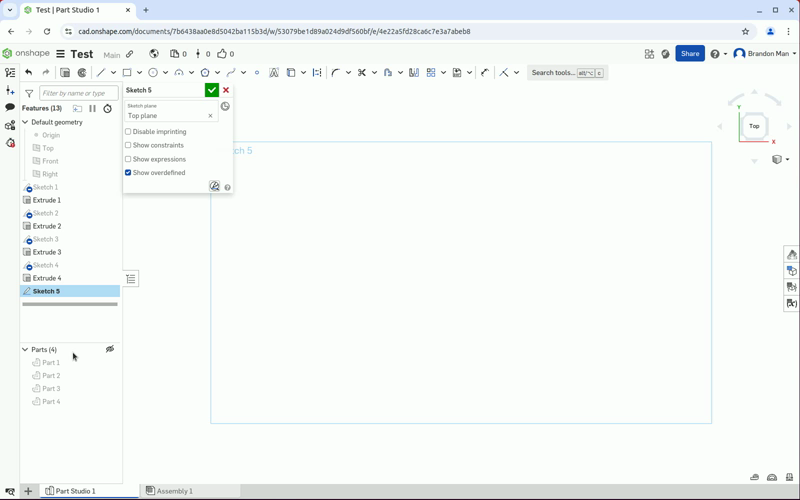
key(c)
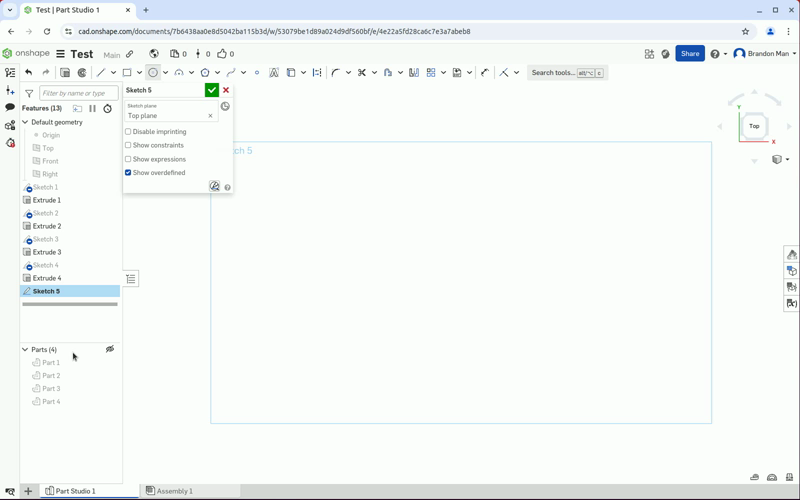
key_down(shift)
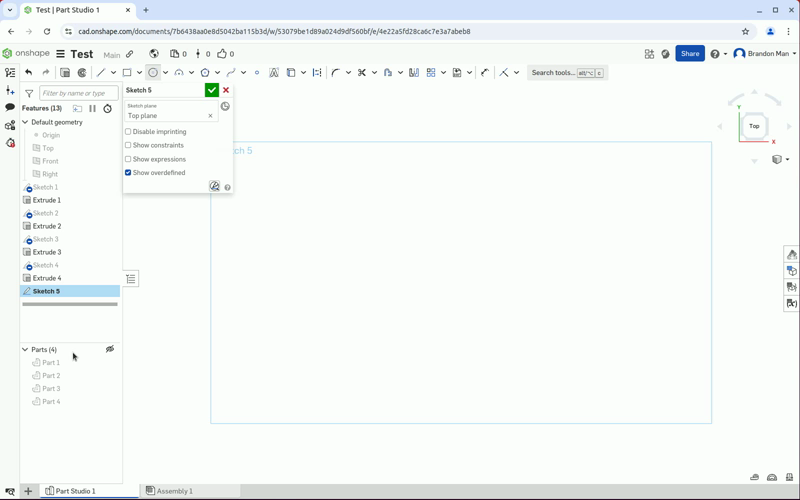
mouse_move(461, 282)
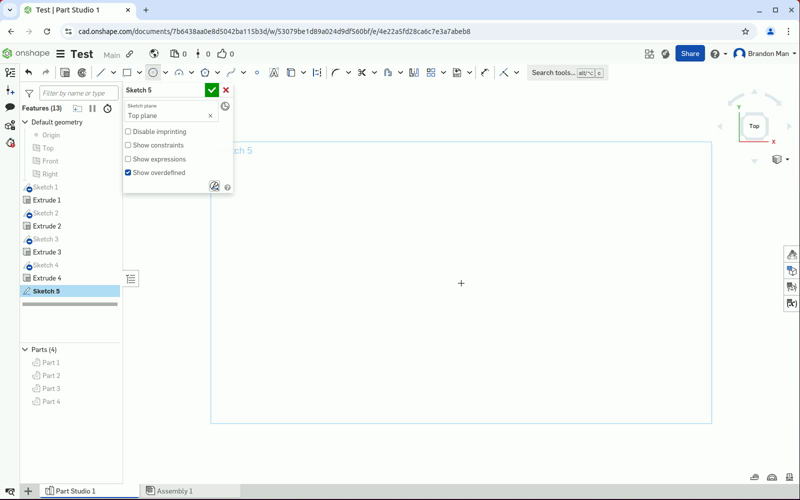
click(461, 282)
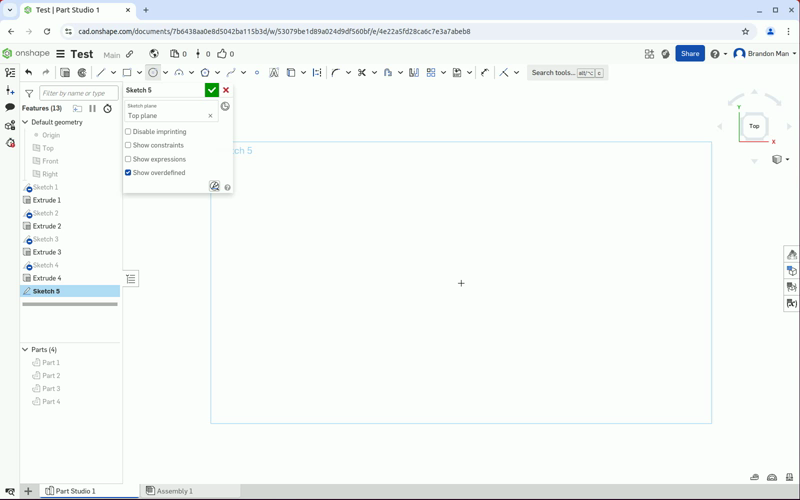
key_up(shift)
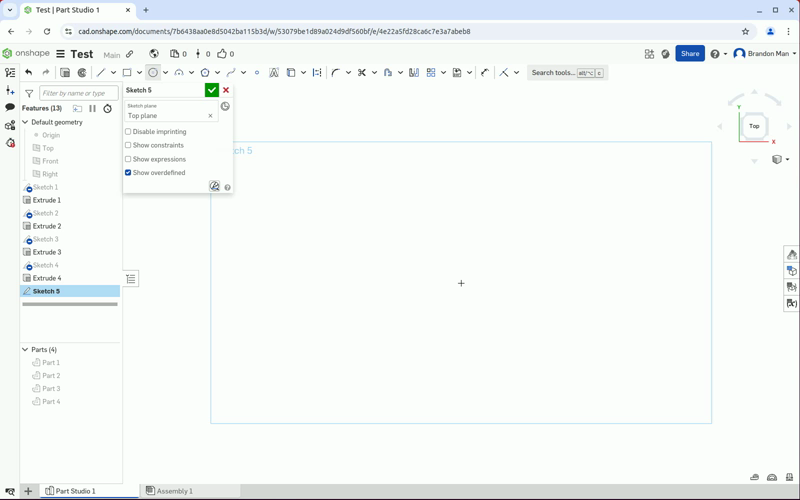
mouse_move(574, 282)
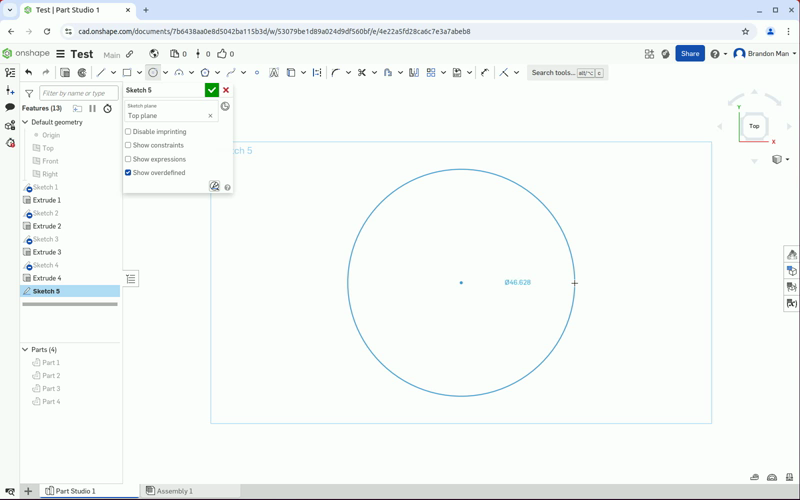
click(574, 282)
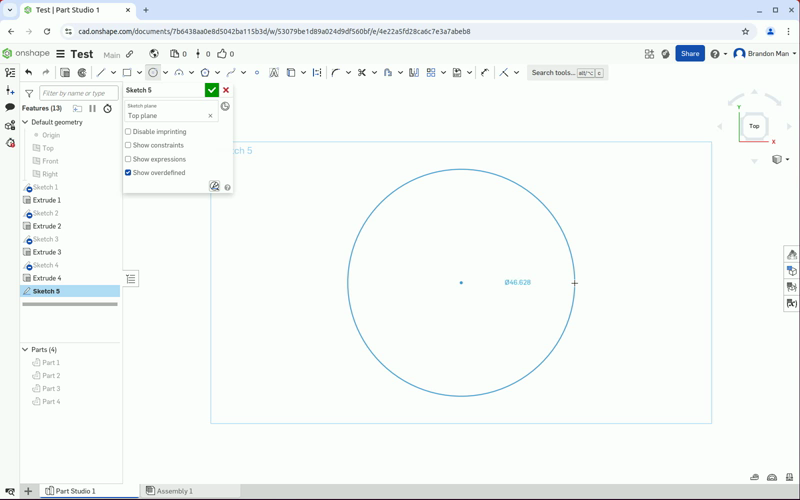
key(esc)
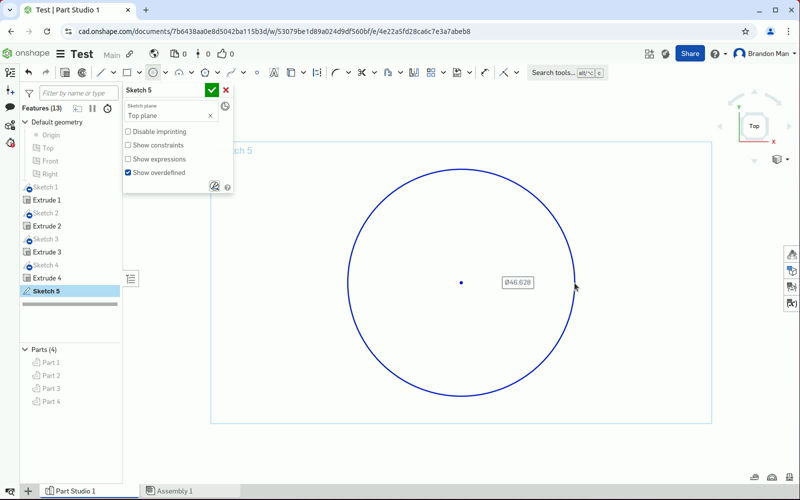
key(c)
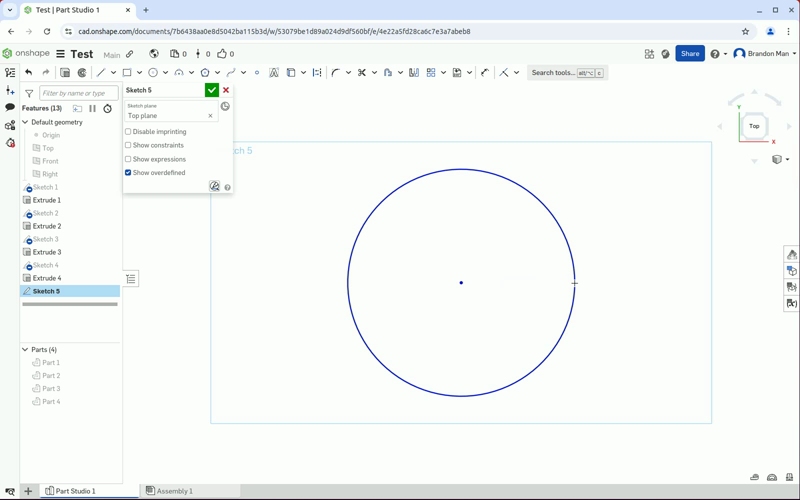
key_down(shift)
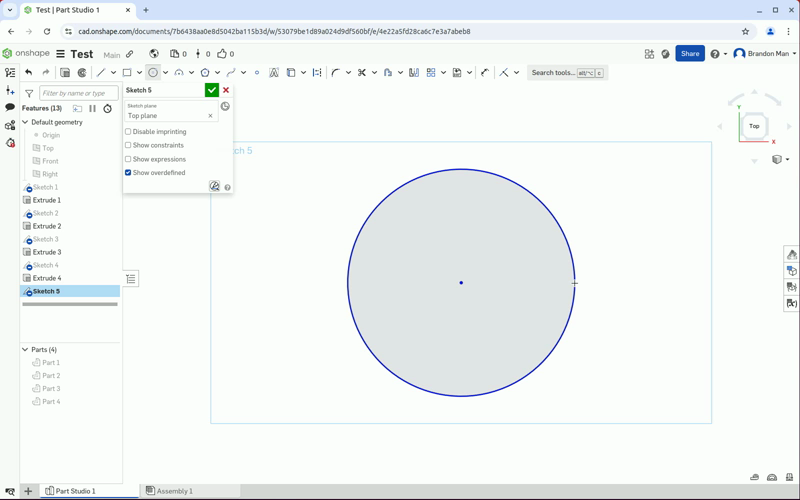
mouse_move(461, 282)
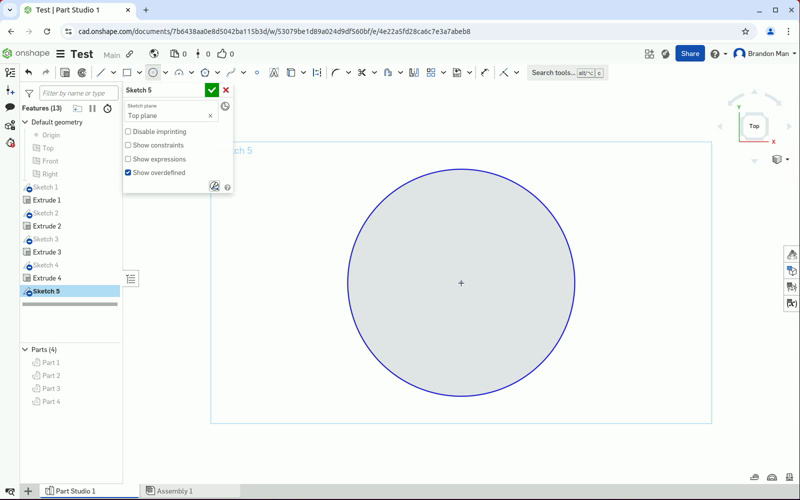
click(461, 282)
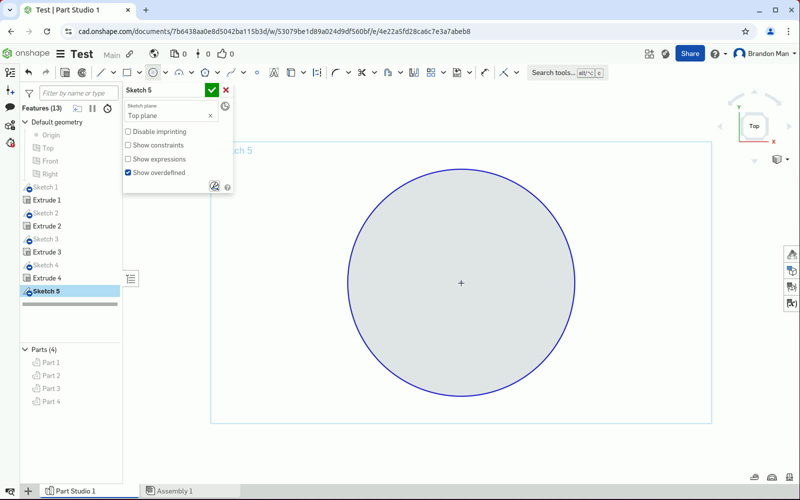
key_up(shift)
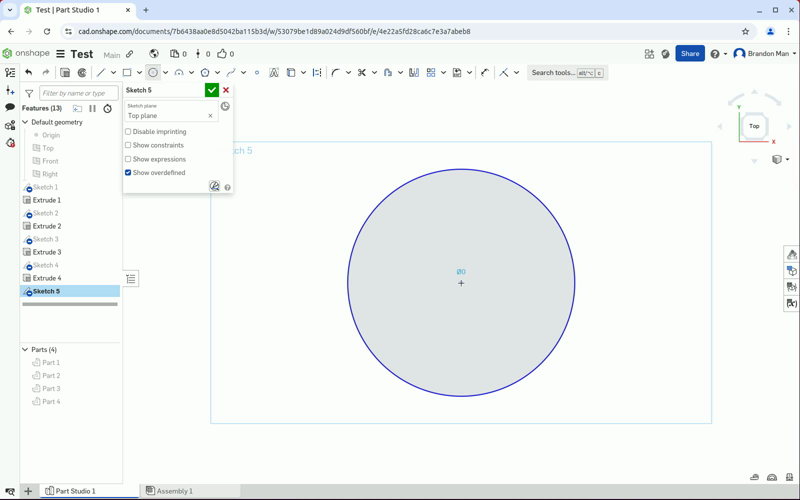
mouse_move(529, 282)
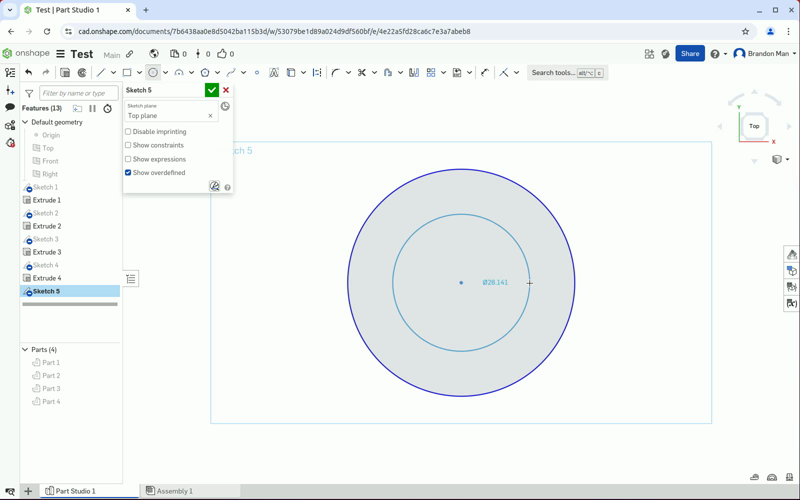
click(529, 282)
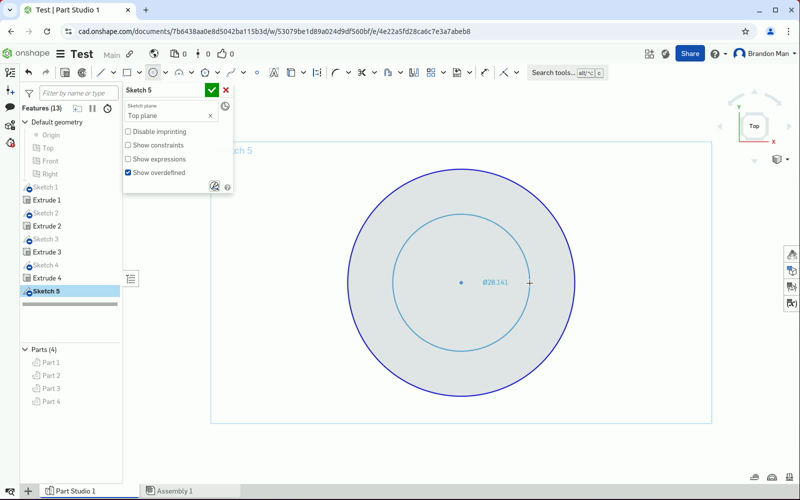
key(esc)
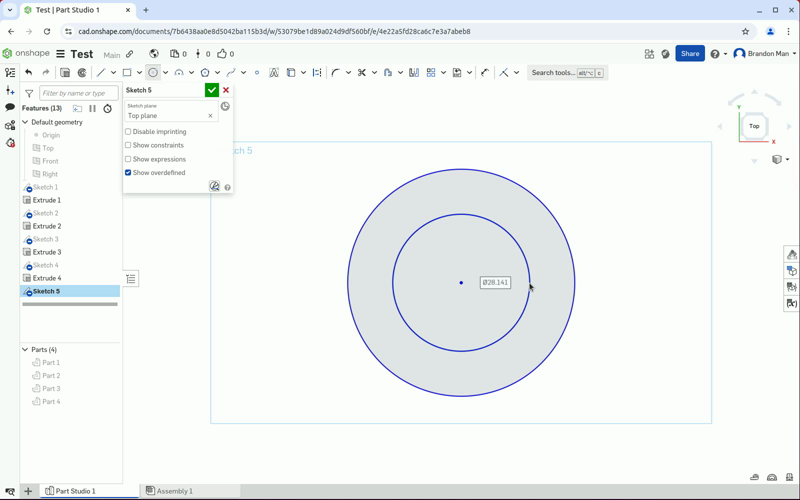
mouse_move(514, 207)
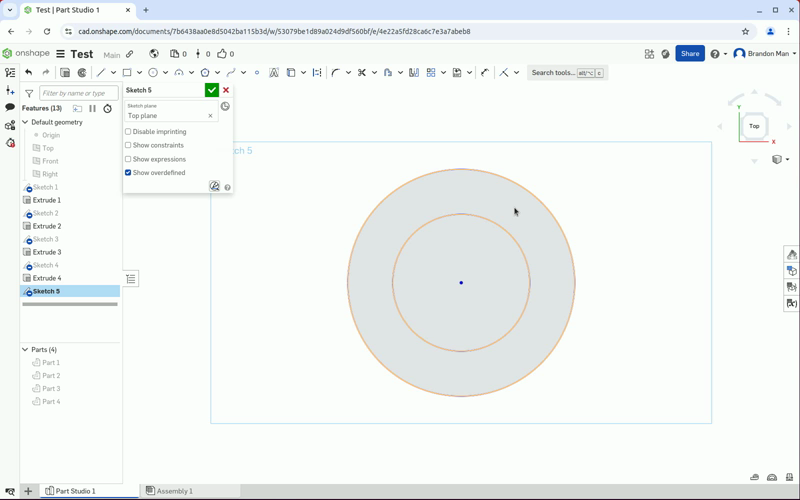
click(514, 207)
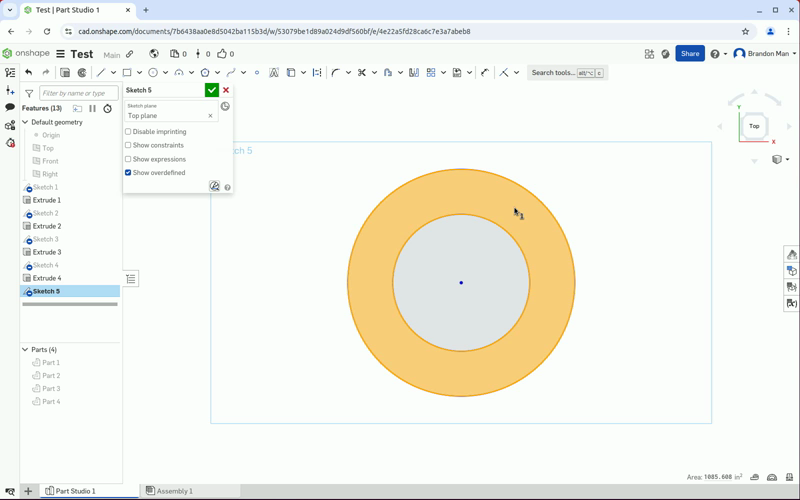
mouse_move(73, 352)
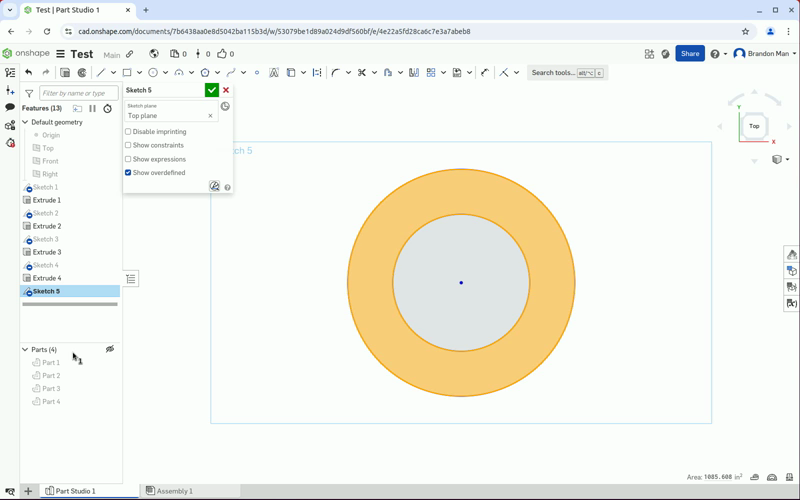
key(shift+y)
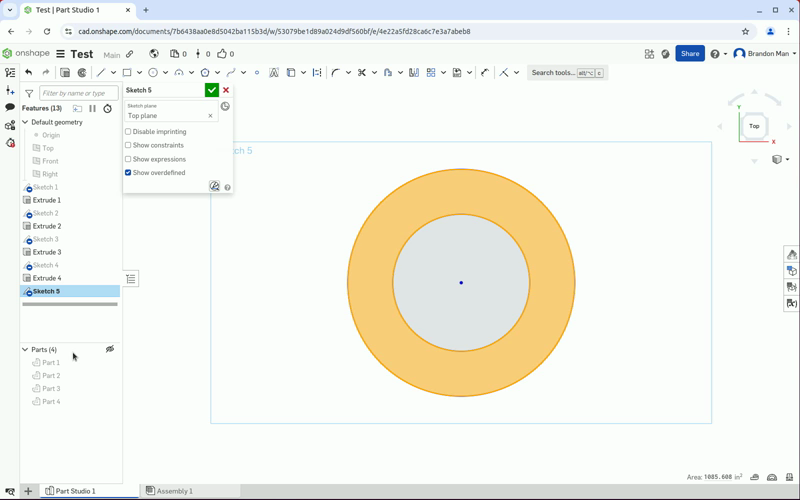
key(shift+e)
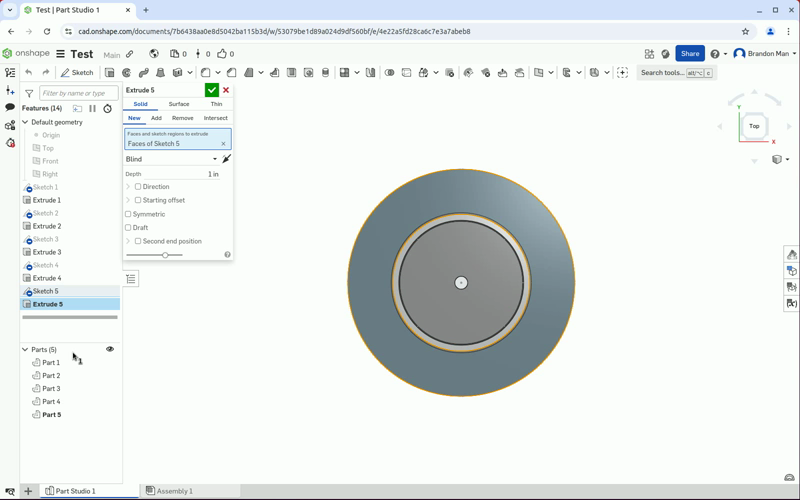
mouse_move(143, 106)
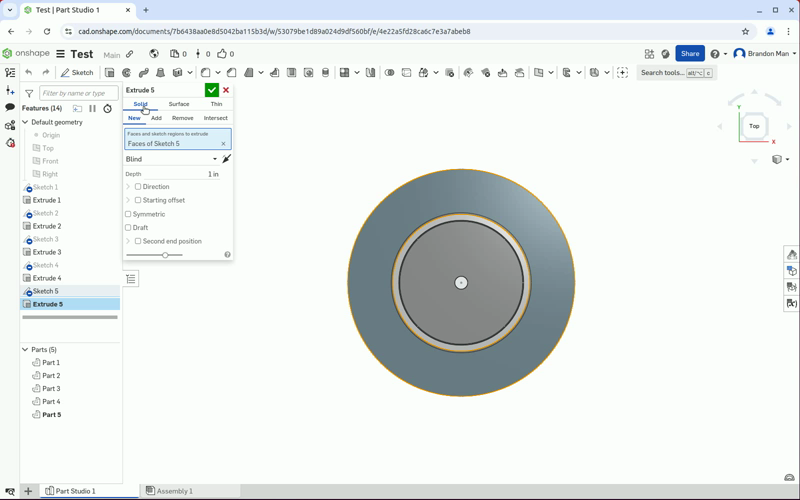
click(143, 106)
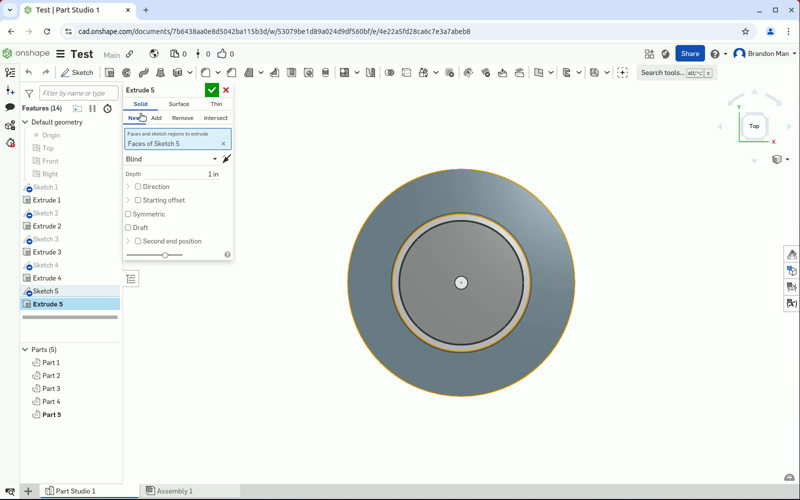
mouse_move(137, 120)
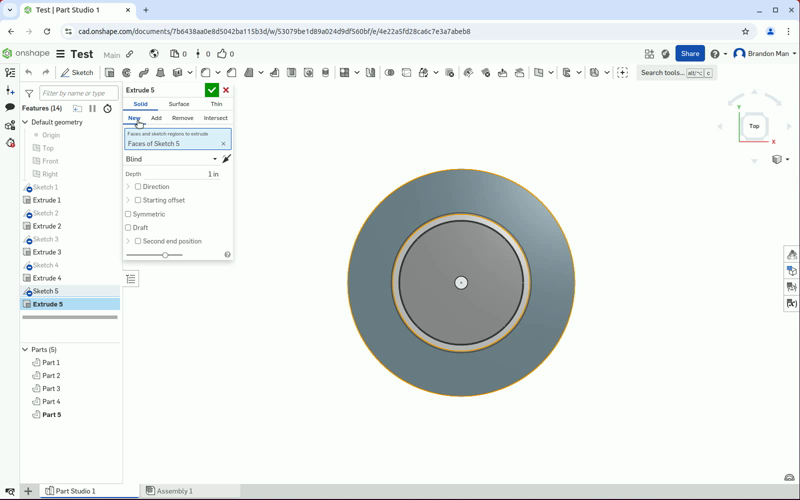
click(137, 120)
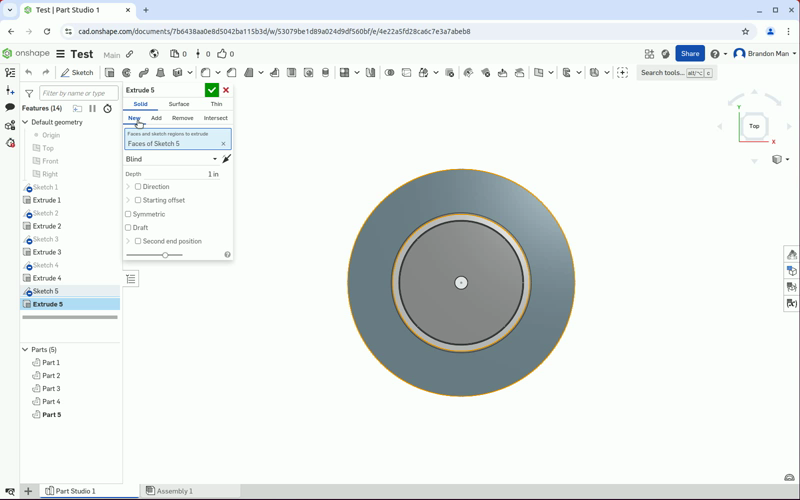
key(tab, 4)
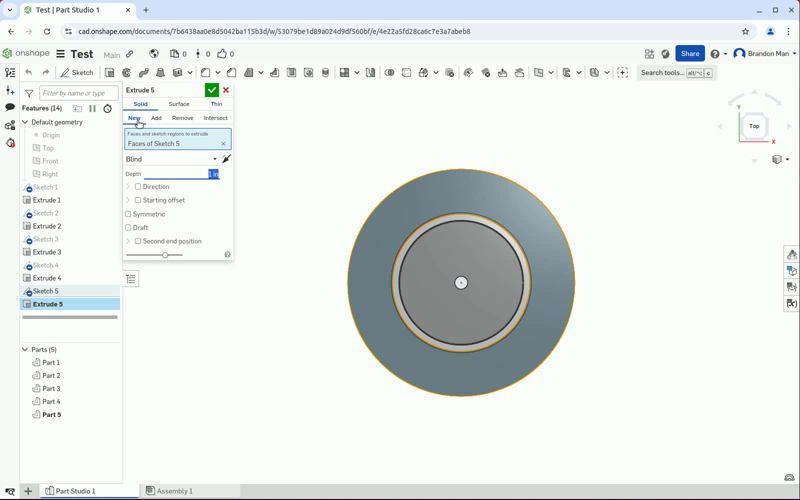
text(1.685)
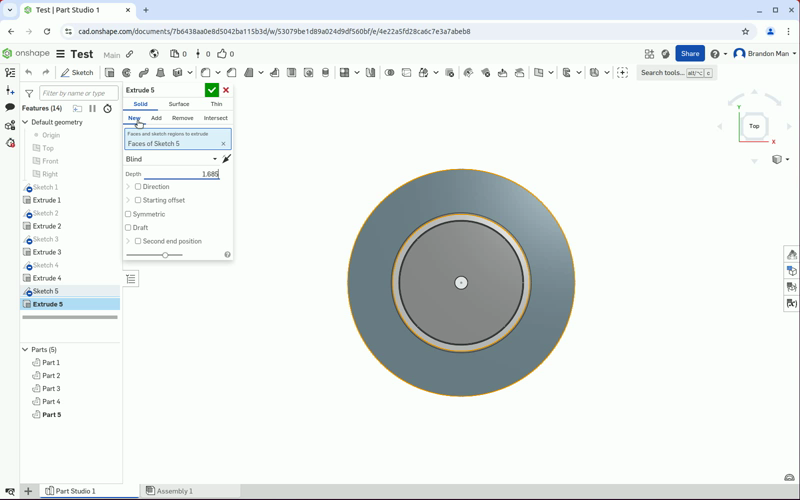
key(enter)
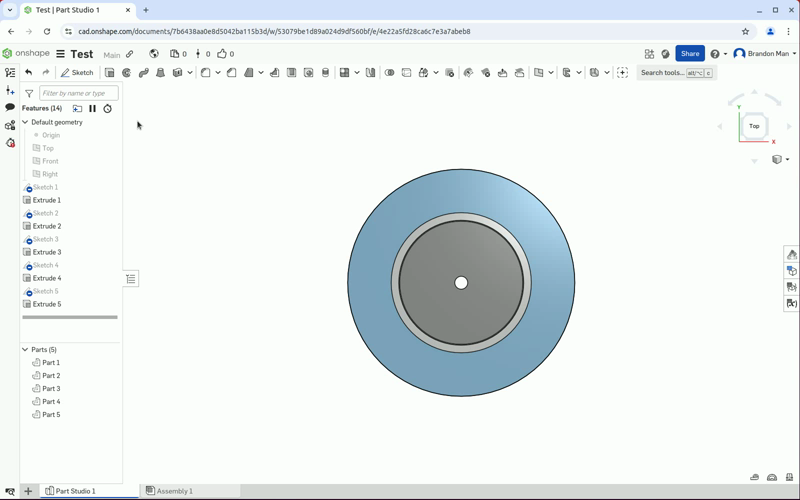
key(shift+h)
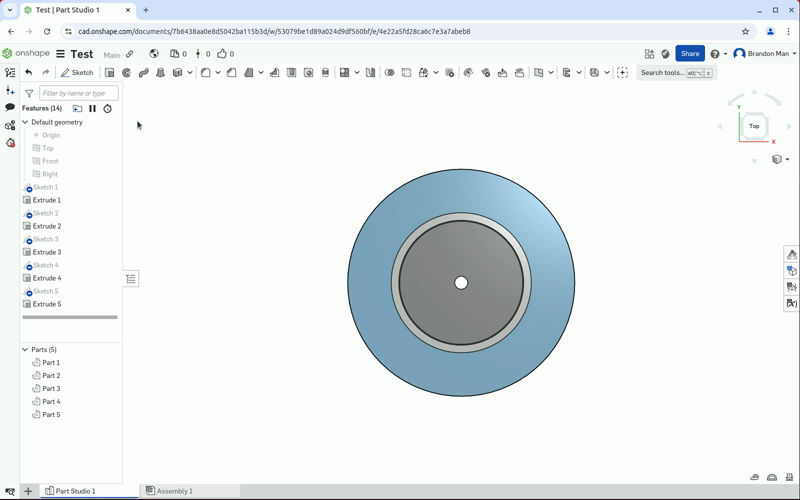
key(shift+h)
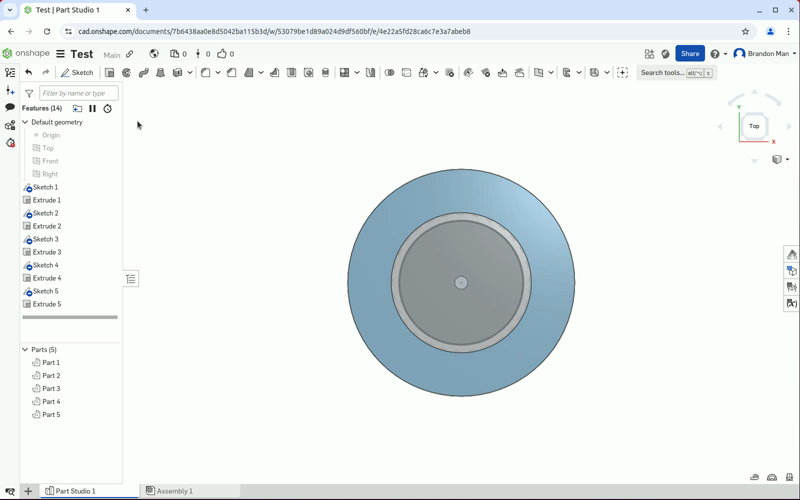
key(shift+7)
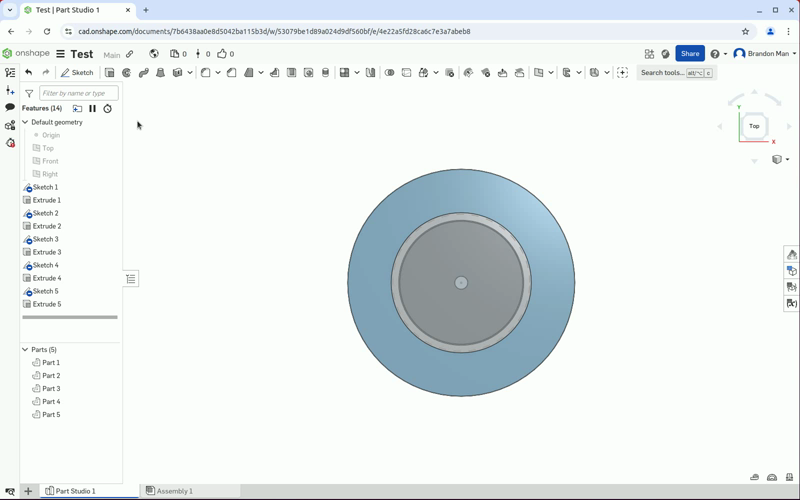
key(up, 3)
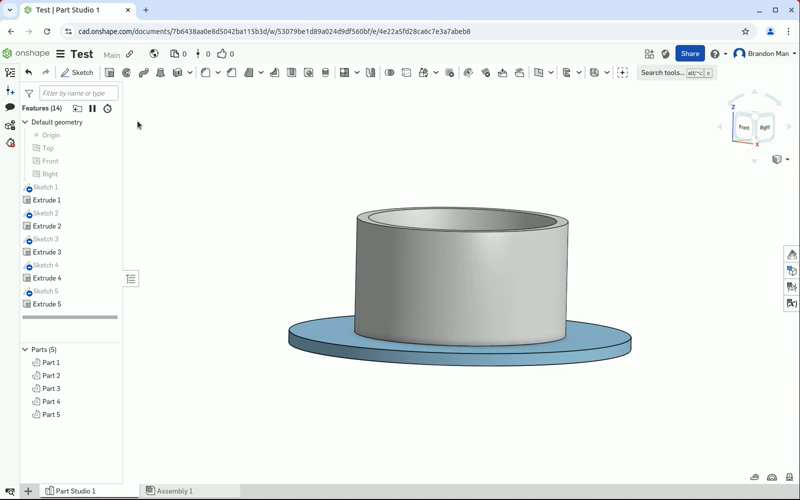
key(left, 3)
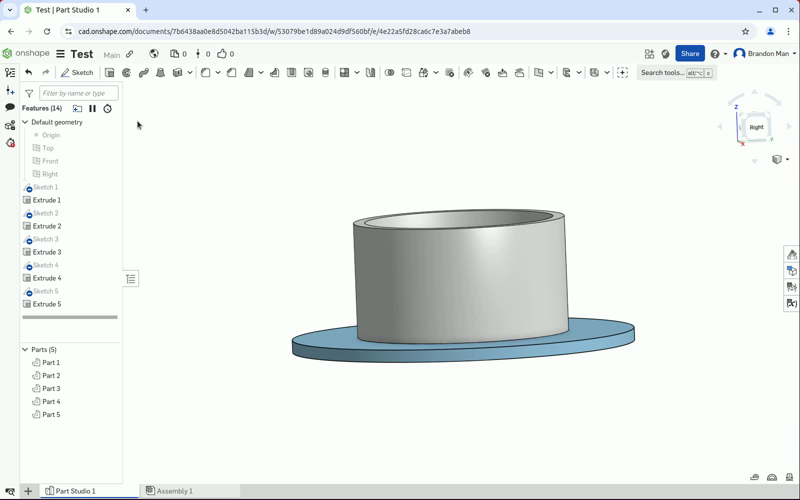
key(right, 3)
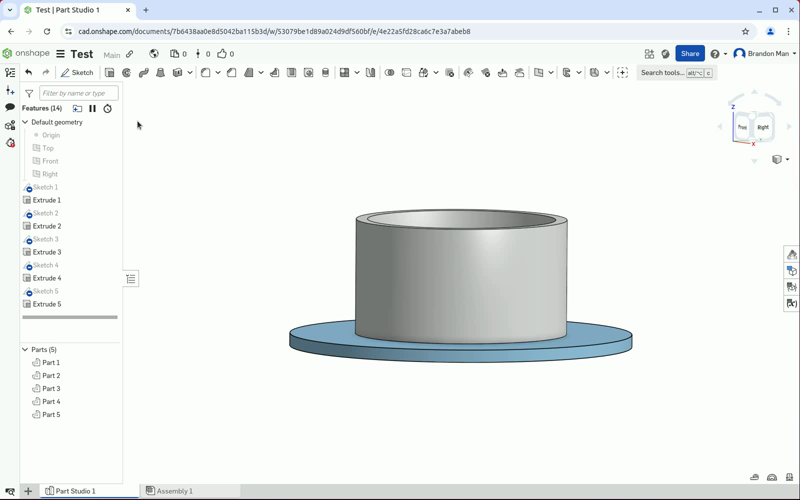
key(down, 3)
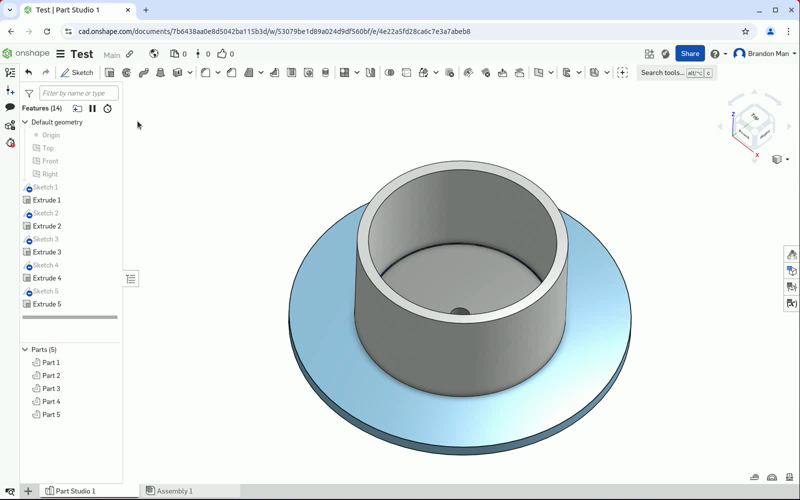
mouse_move(73, 189)
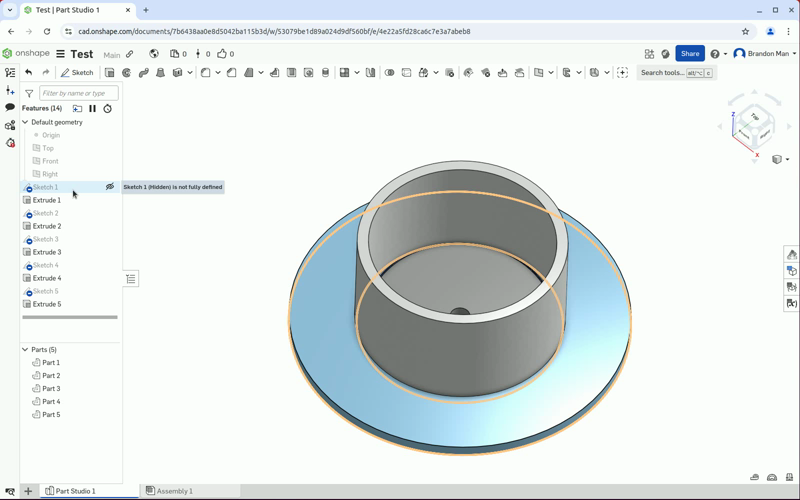
click(73, 189)